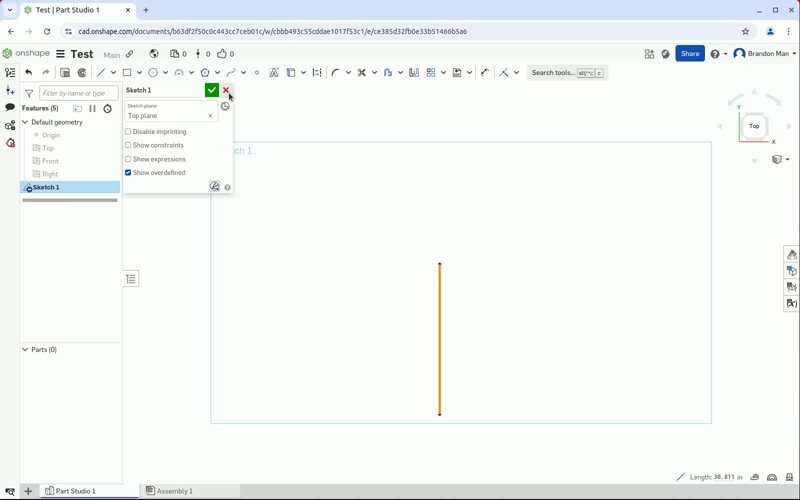
key(shift+h)
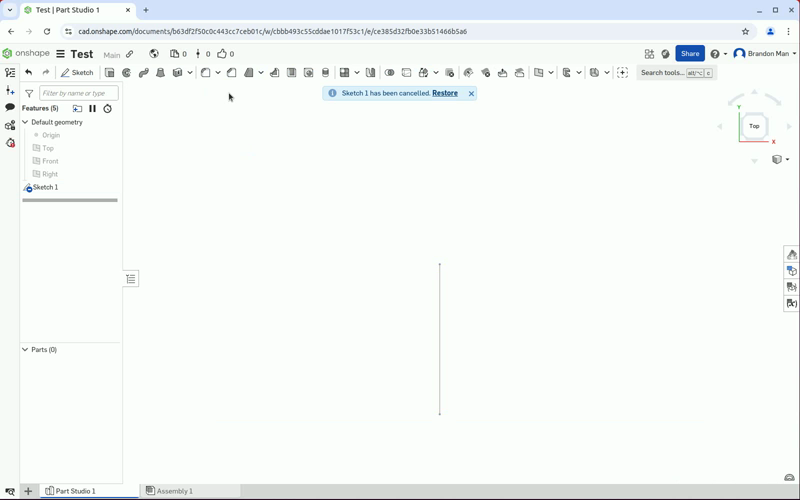
key(shift+s)
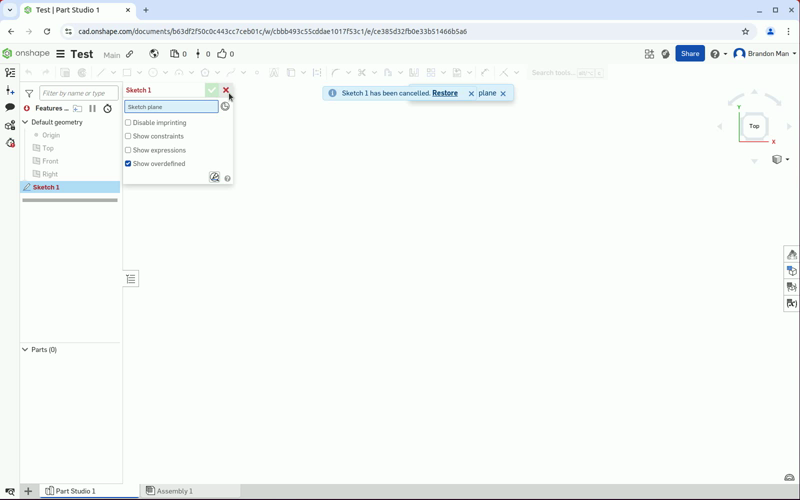
mouse_move(73, 150)
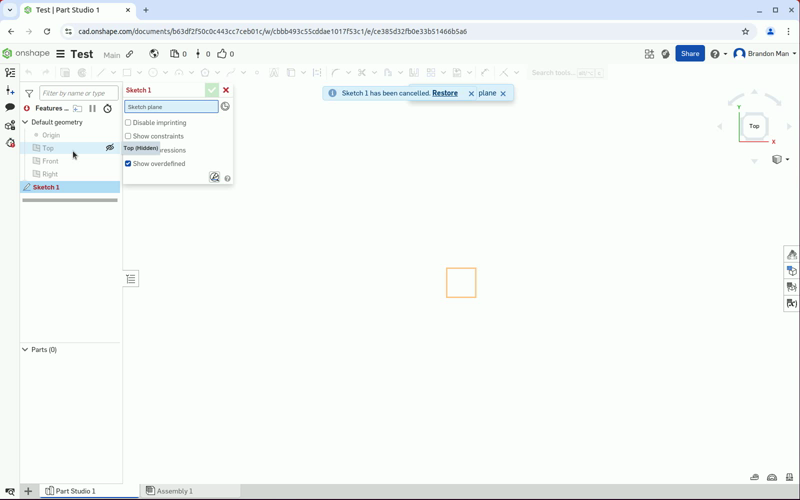
click(73, 150)
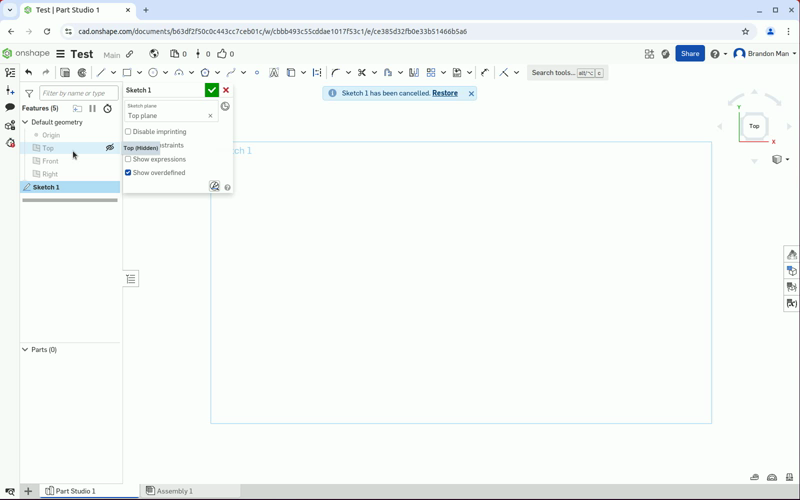
mouse_move(73, 352)
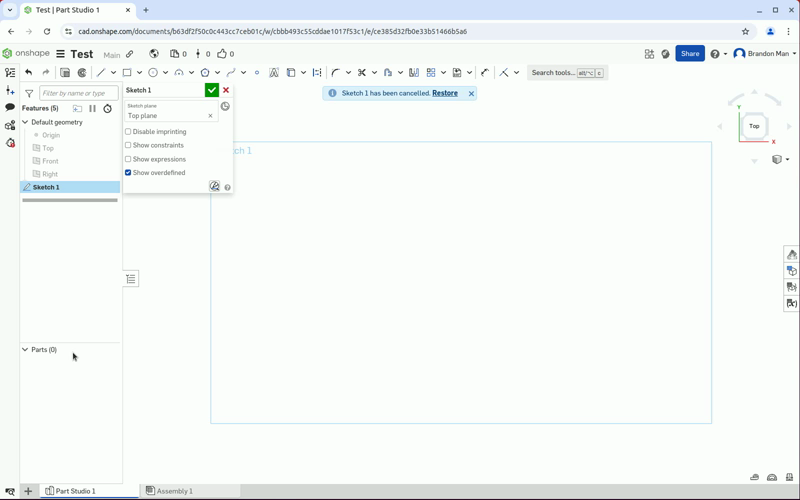
key(y)
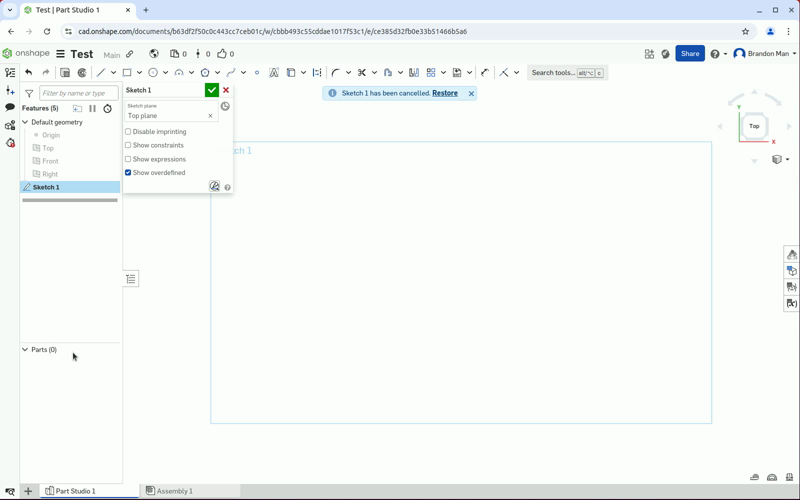
key(l)
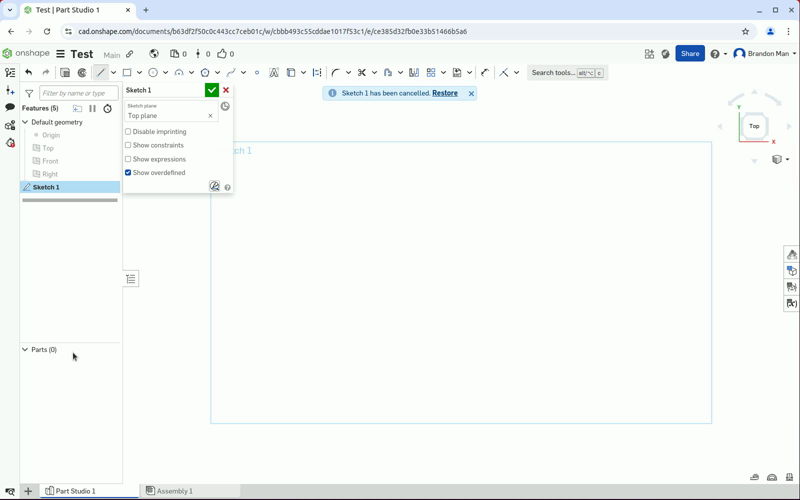
key_down(shift)
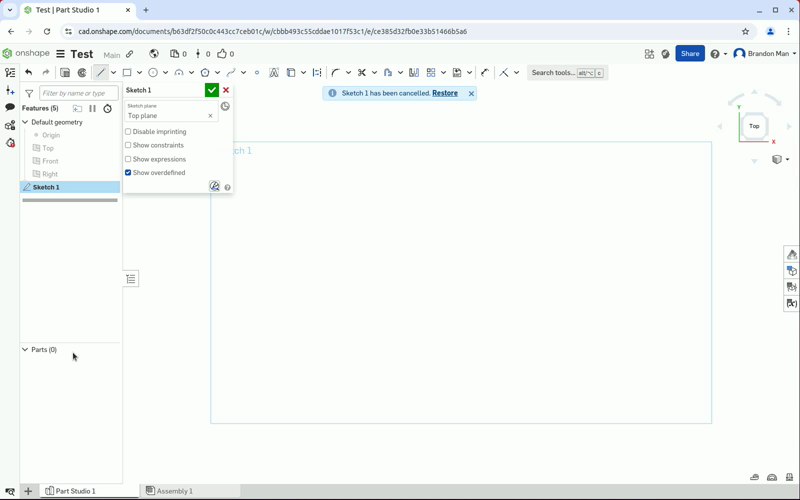
mouse_move(437, 318)
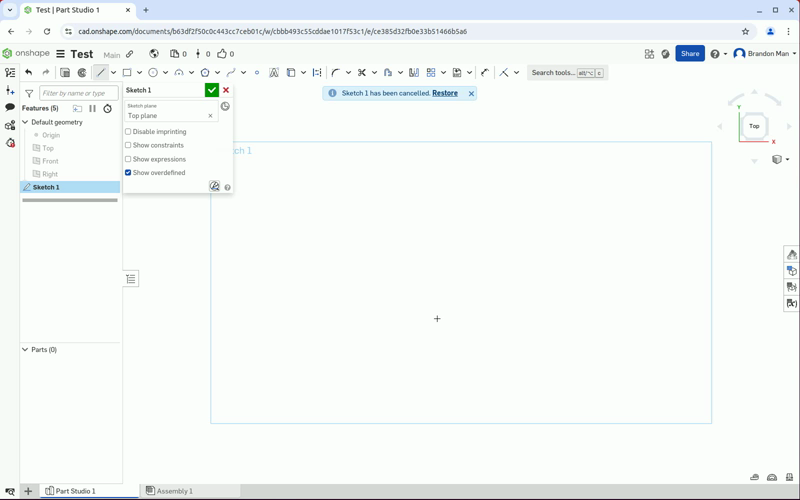
click(437, 318)
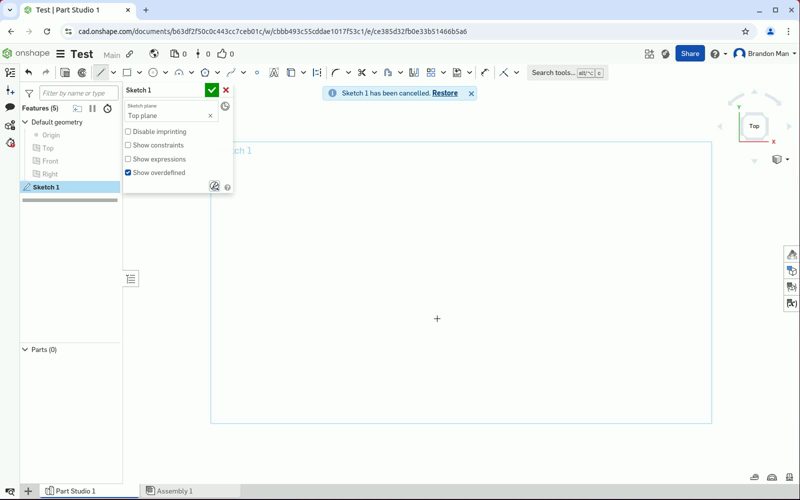
key_up(shift)
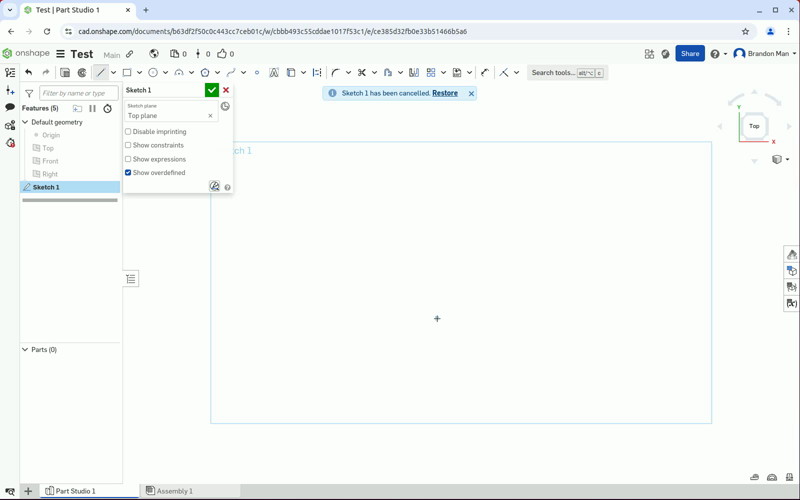
key_down(shift)
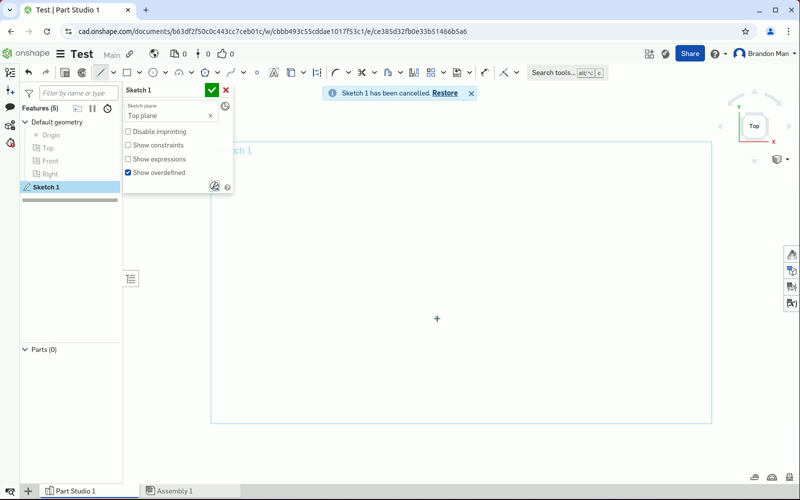
mouse_move(467, 318)
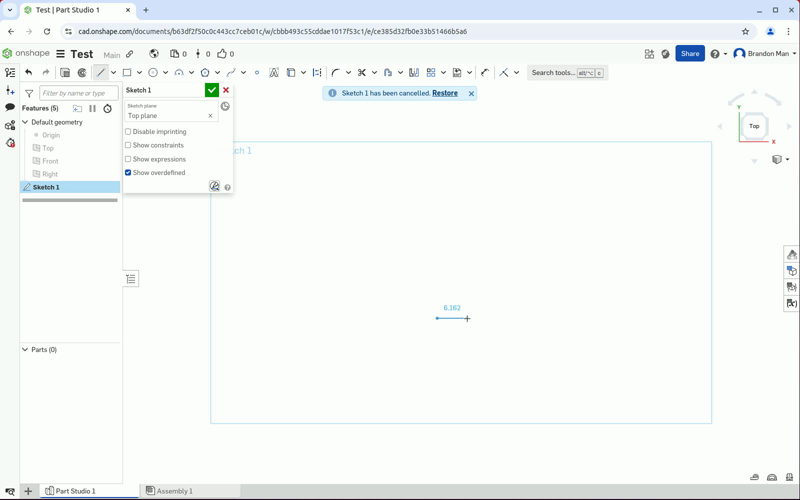
mouse_move(484, 318)
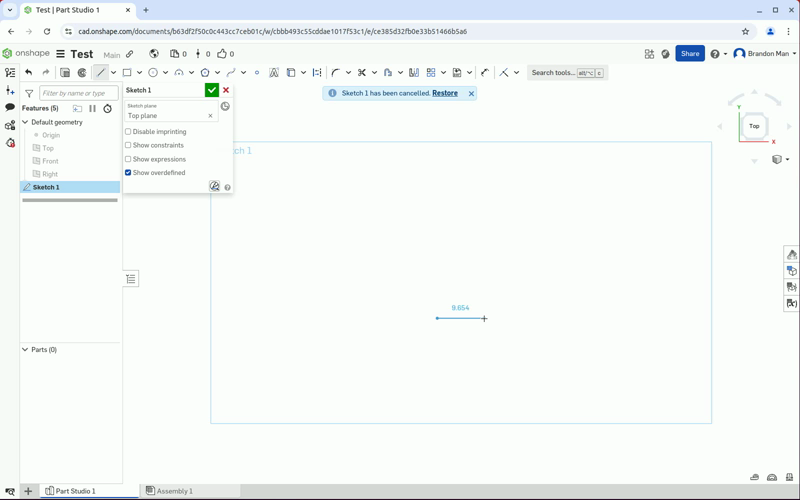
click(484, 318)
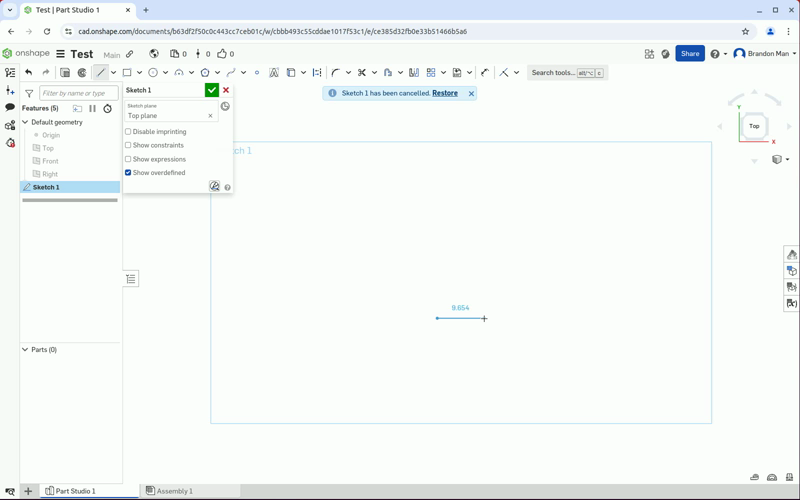
key_up(shift)
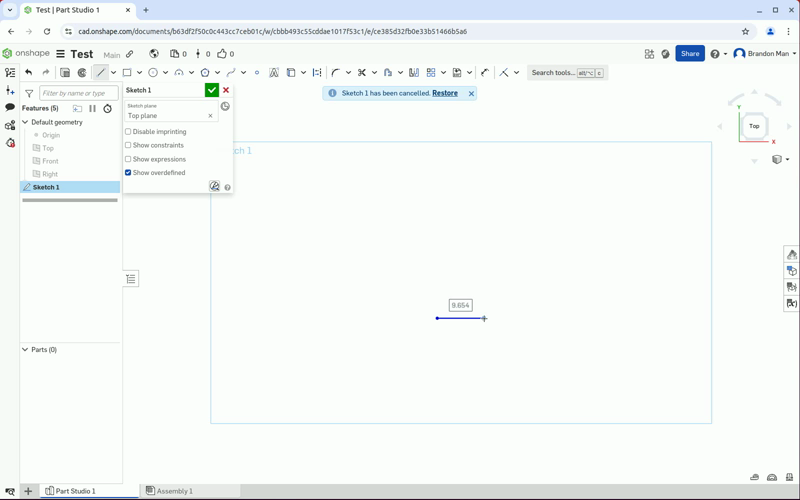
key_down(shift)
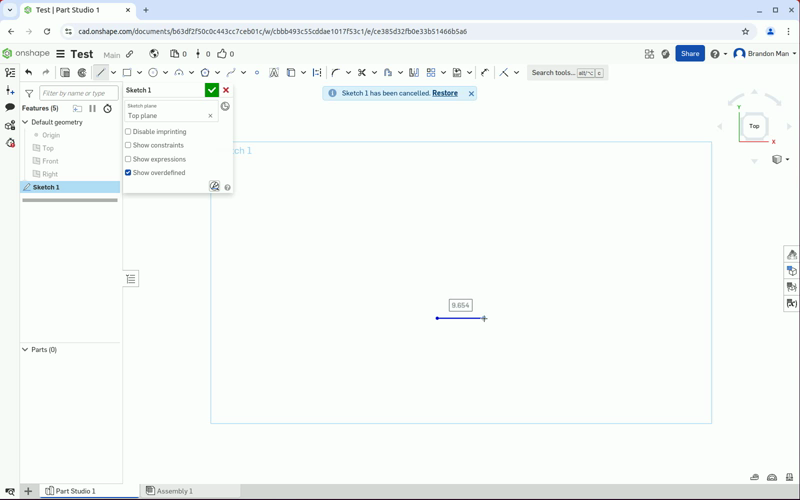
mouse_move(484, 247)
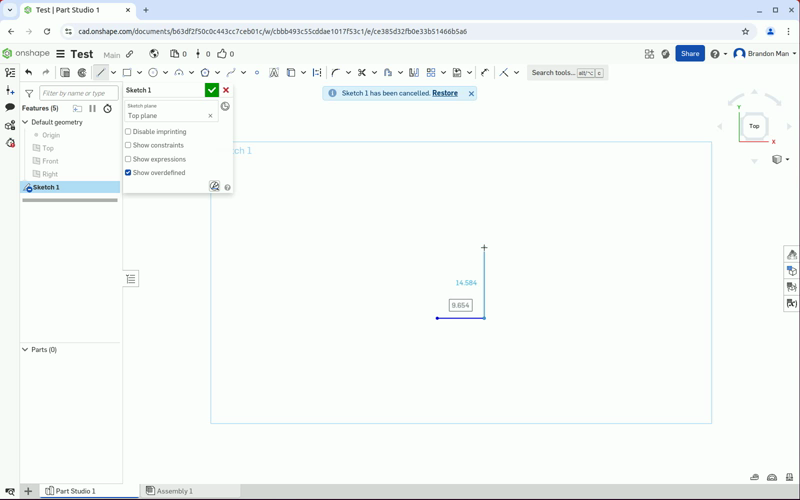
click(484, 247)
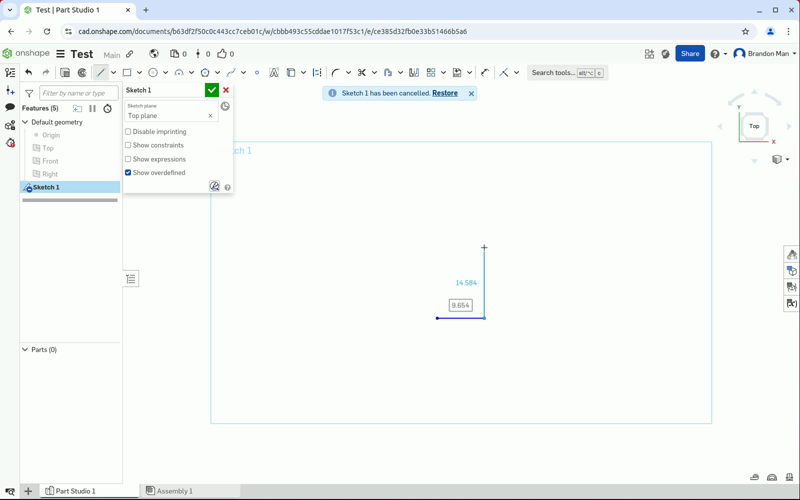
key_up(shift)
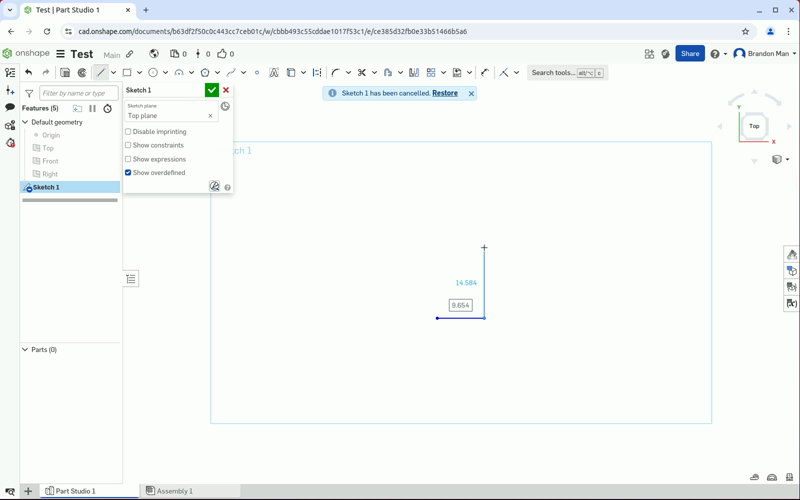
key_down(shift)
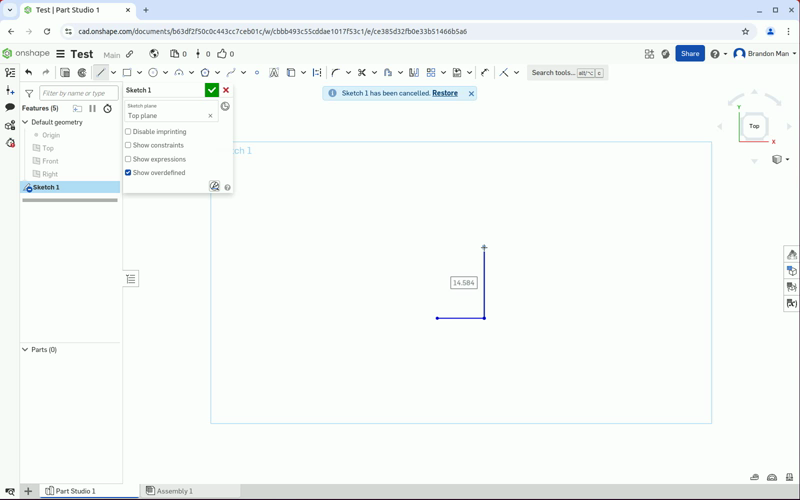
mouse_move(514, 247)
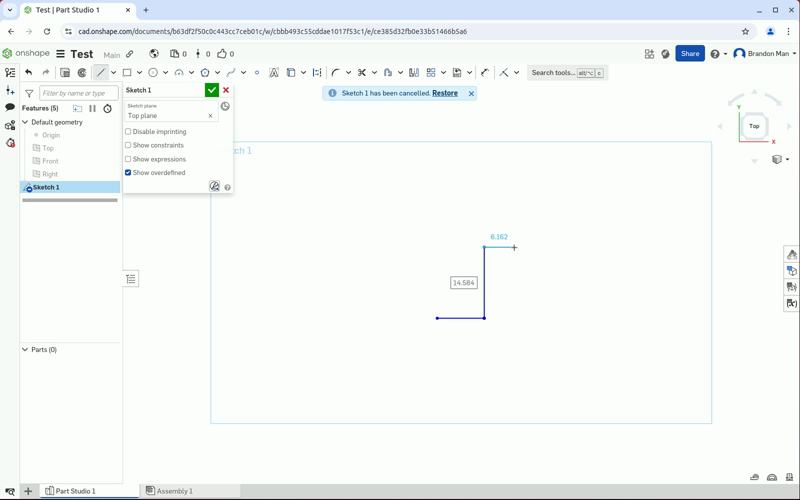
mouse_move(437, 247)
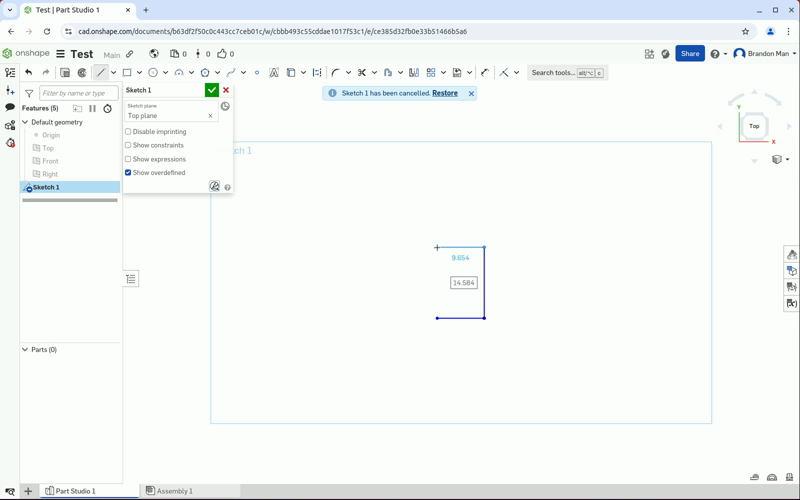
click(437, 247)
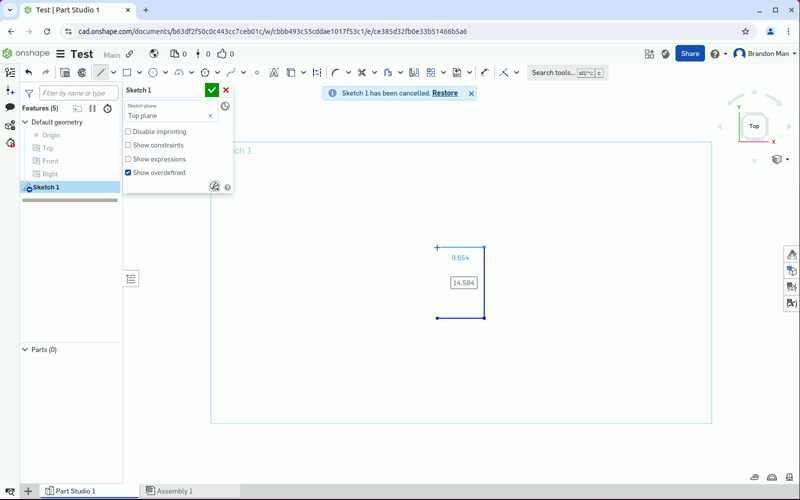
key_up(shift)
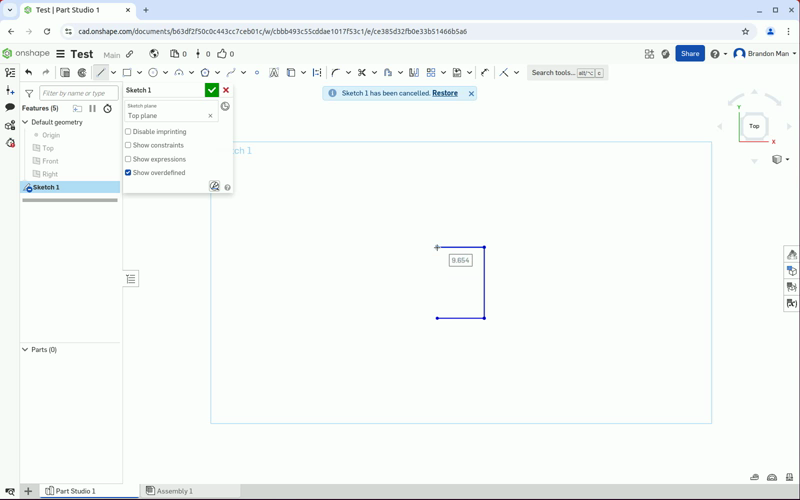
key_down(shift)
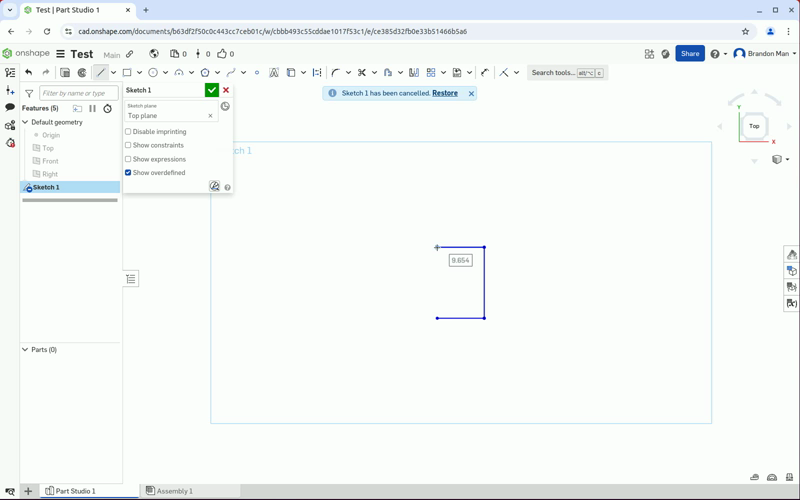
mouse_move(437, 318)
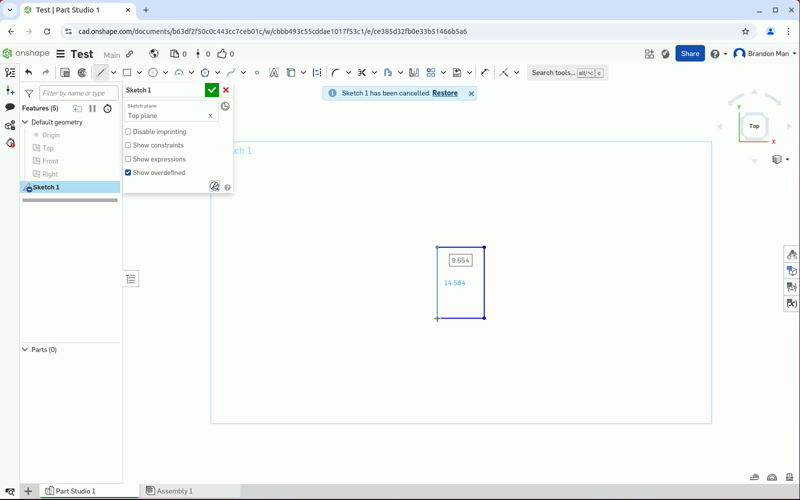
key_up(shift)
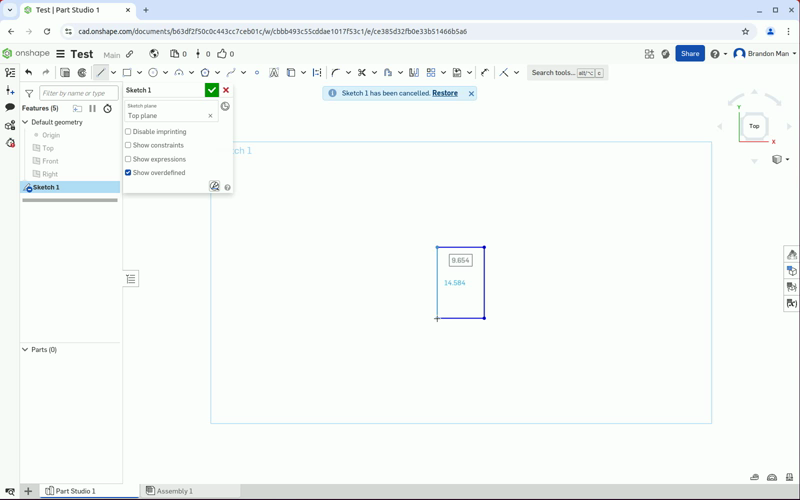
click(437, 318)
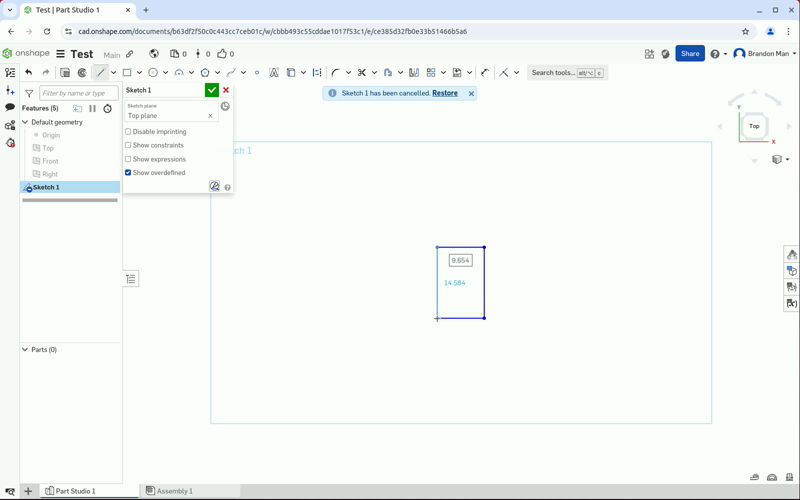
key(esc)
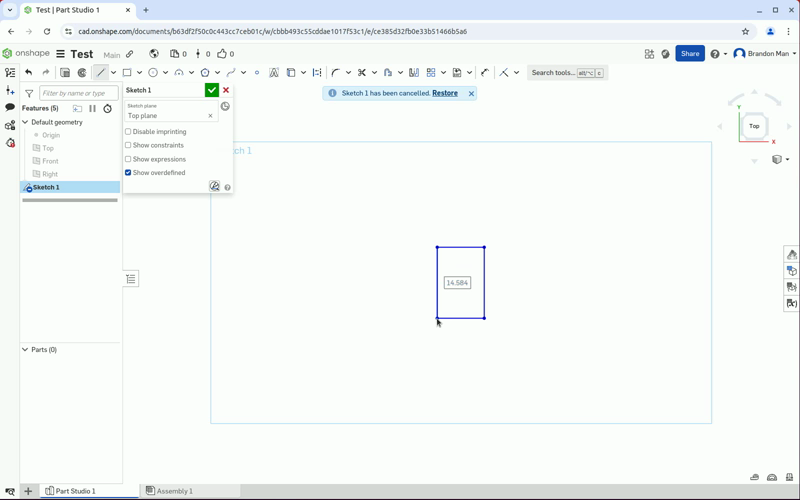
mouse_move(465, 272)
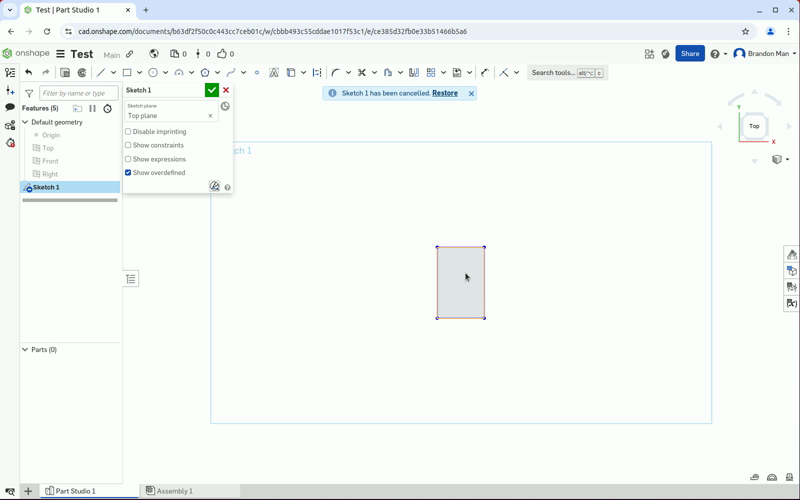
click(465, 272)
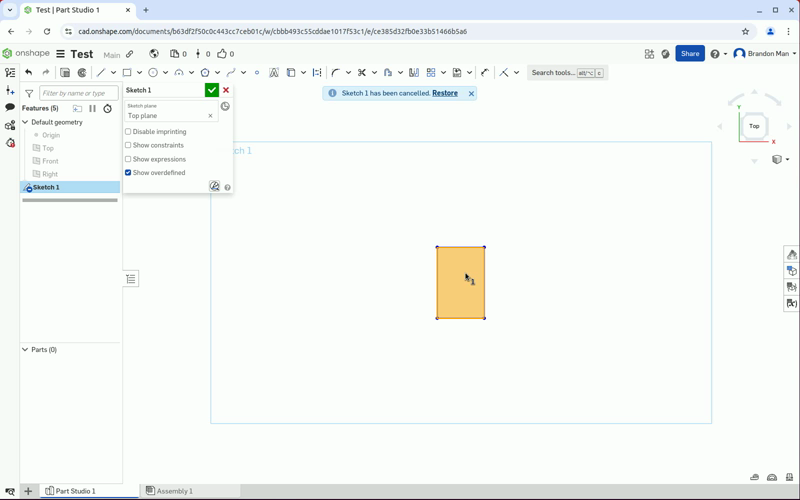
mouse_move(73, 352)
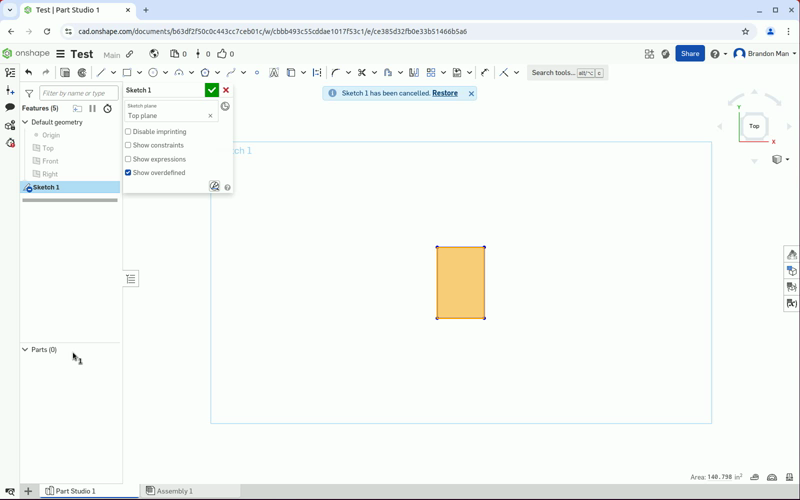
key(shift+y)
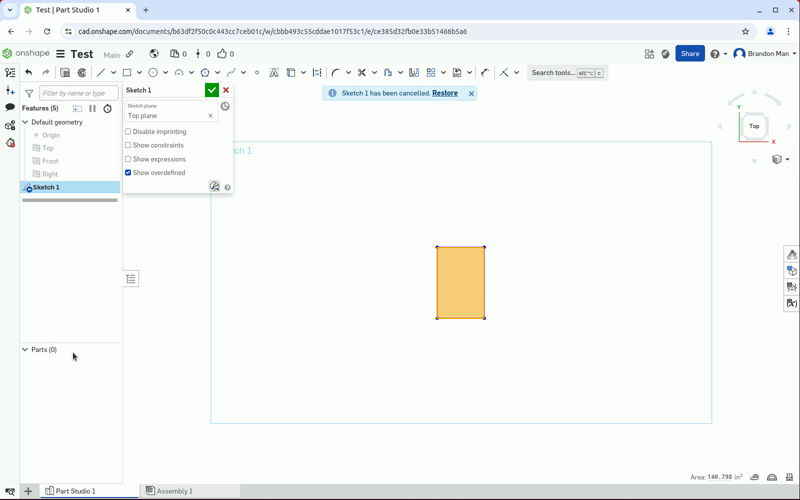
key(shift+e)
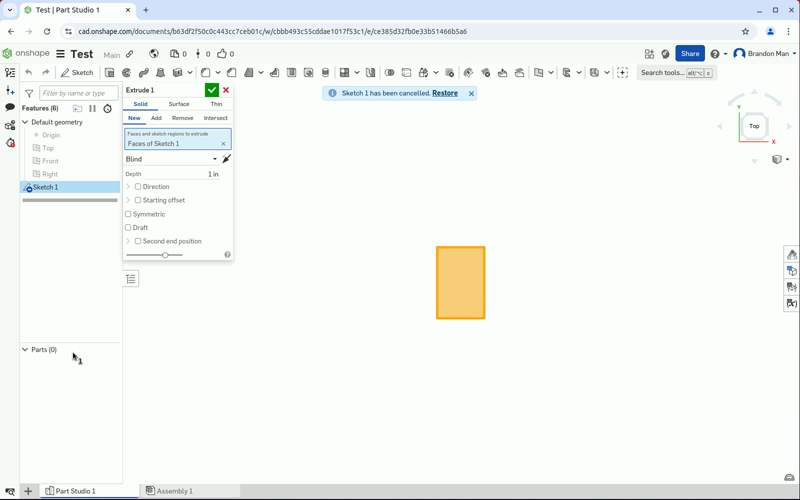
mouse_move(143, 106)
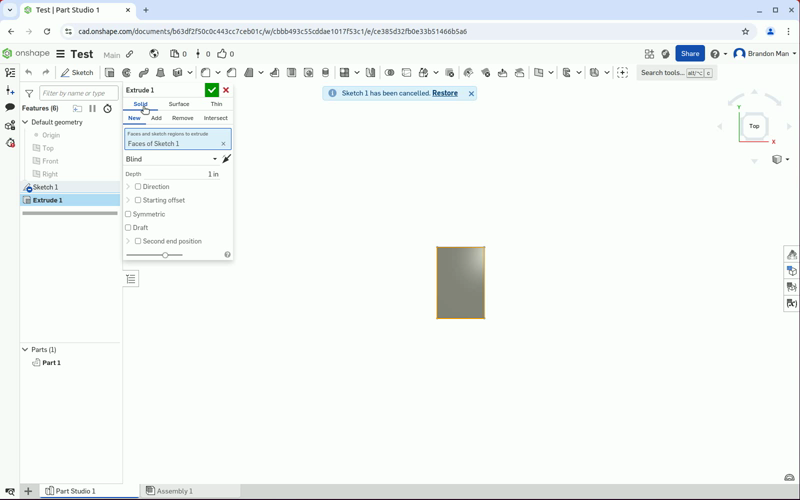
click(143, 106)
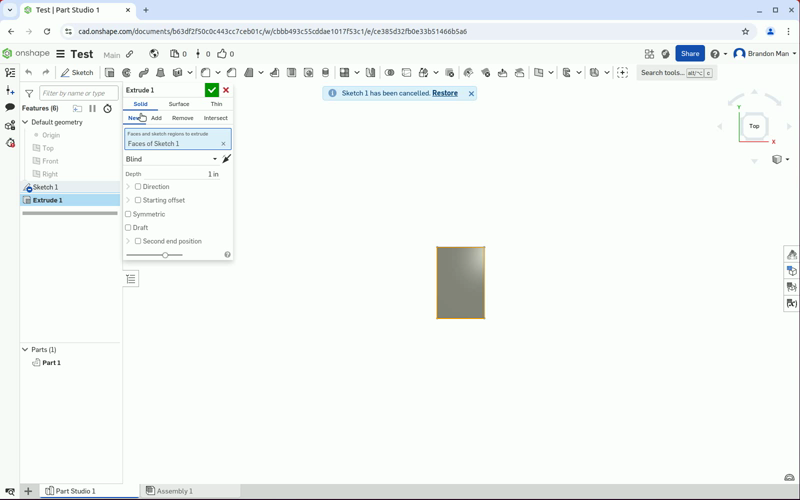
mouse_move(137, 120)
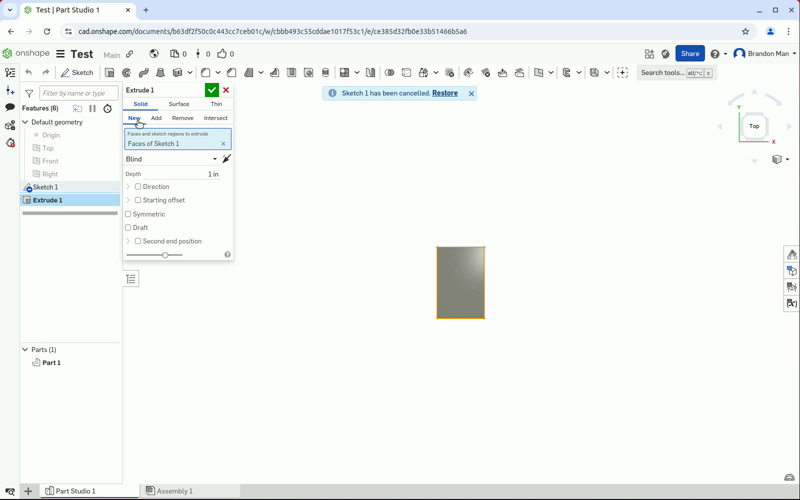
click(137, 120)
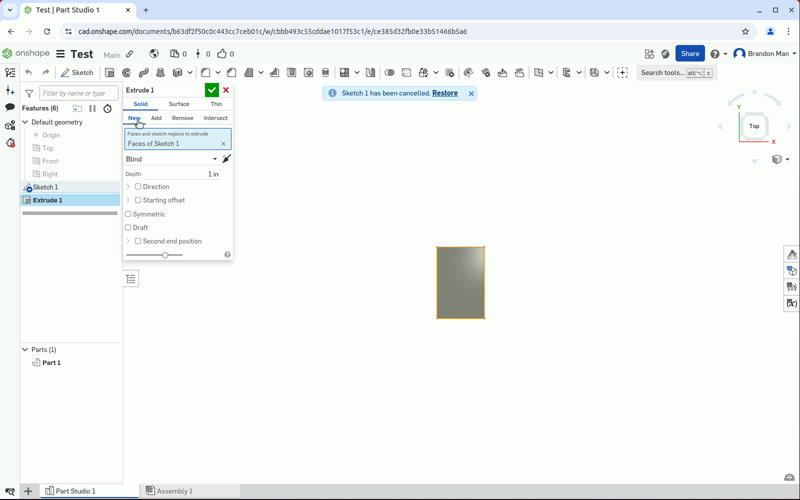
key(tab, 4)
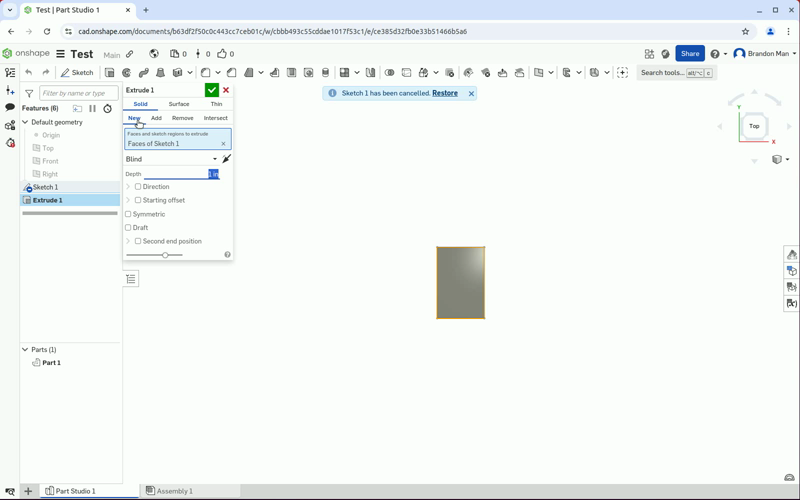
text(14.443)
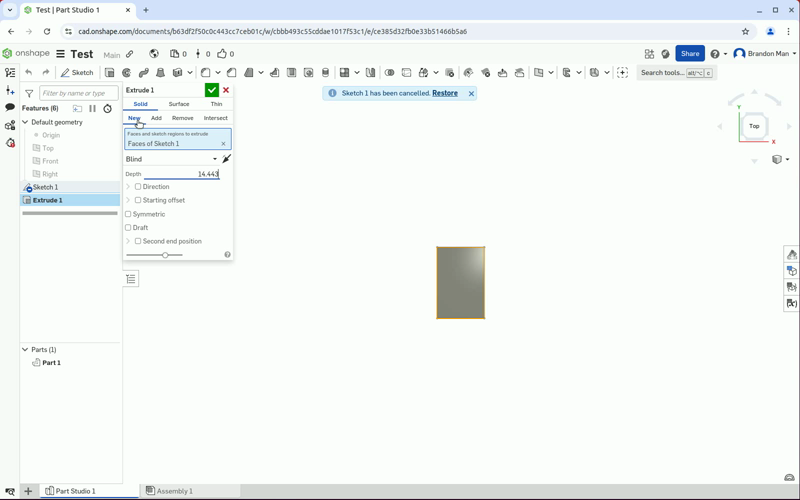
key(enter)
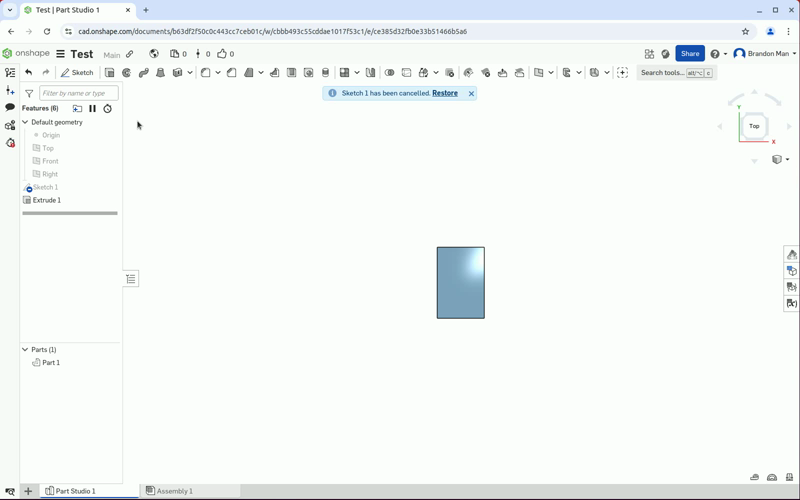
key(shift+h)
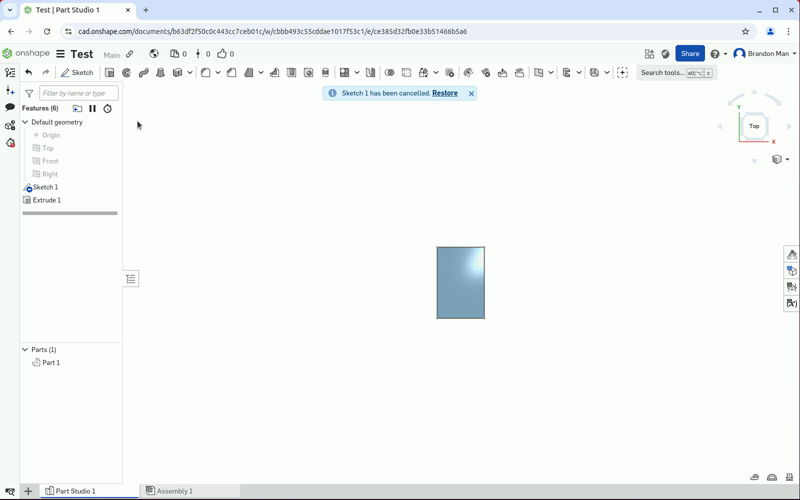
key(shift+h)
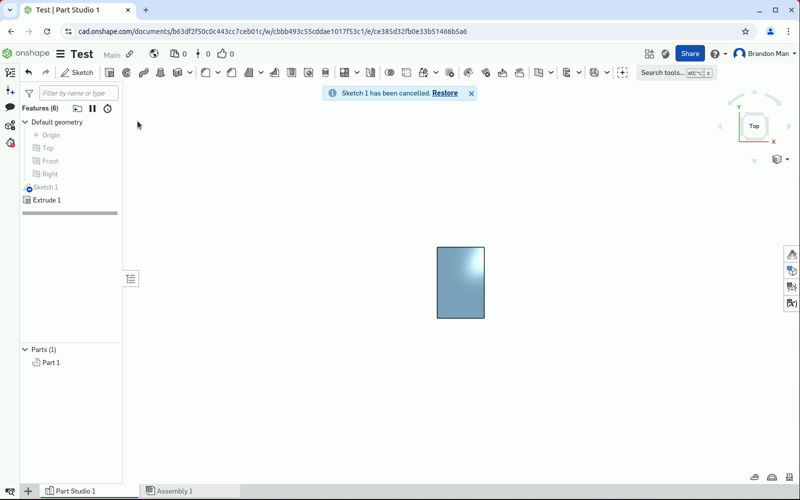
mouse_move(73, 189)
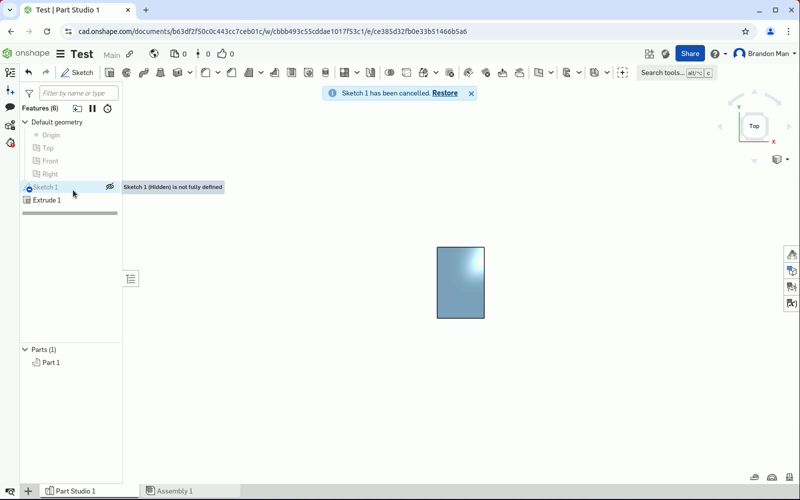
click(73, 189)
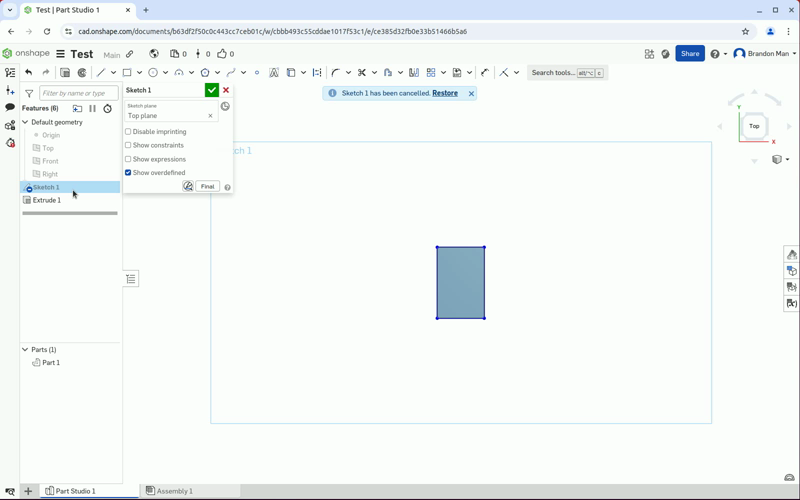
mouse_move(229, 92)
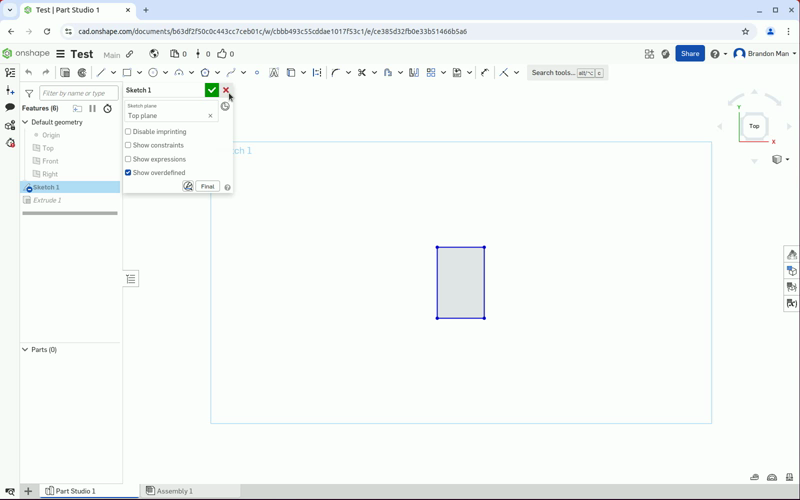
click(229, 92)
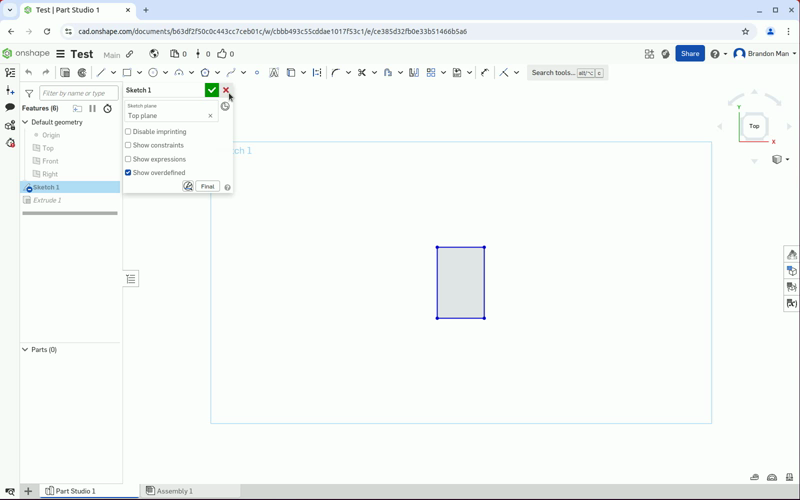
key(shift+s)
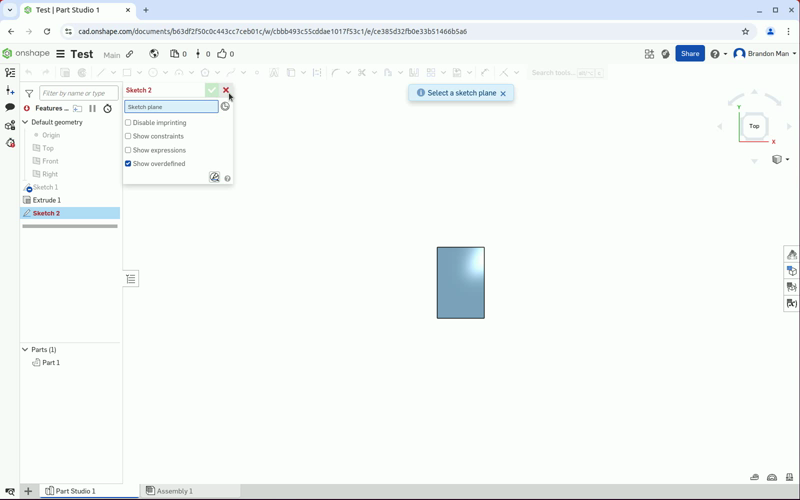
mouse_move(73, 150)
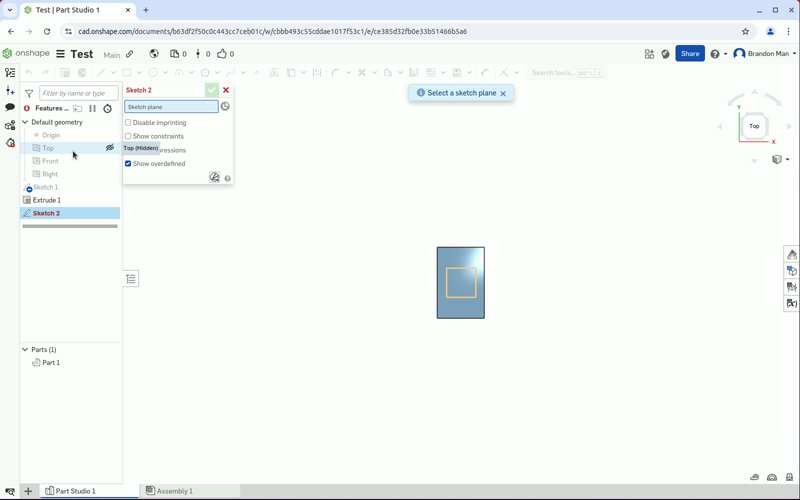
click(73, 150)
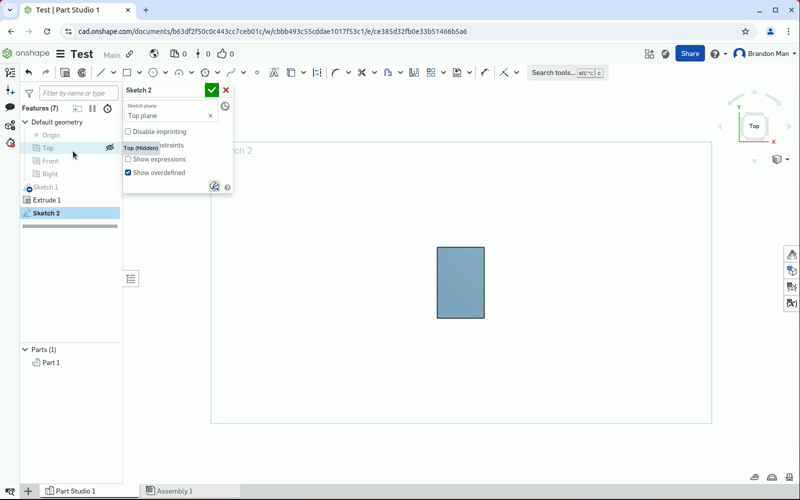
mouse_move(73, 352)
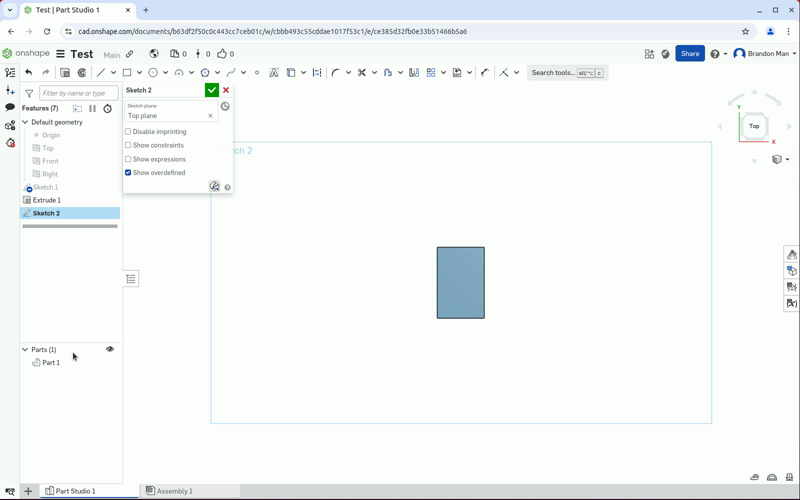
key(y)
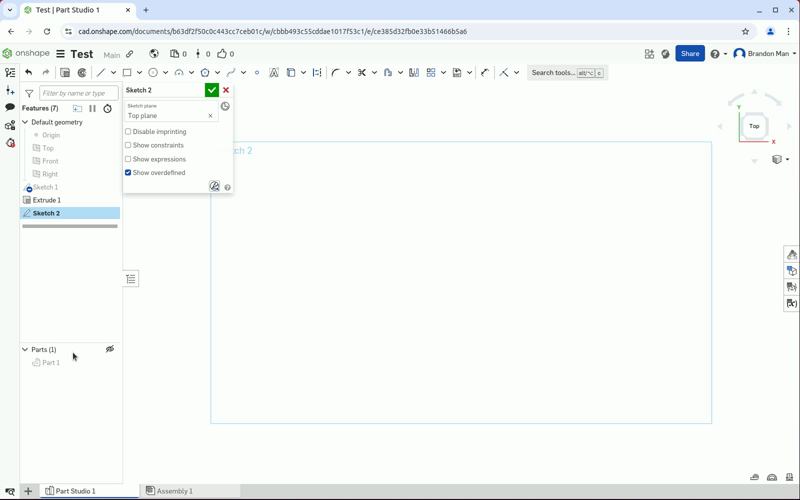
key(l)
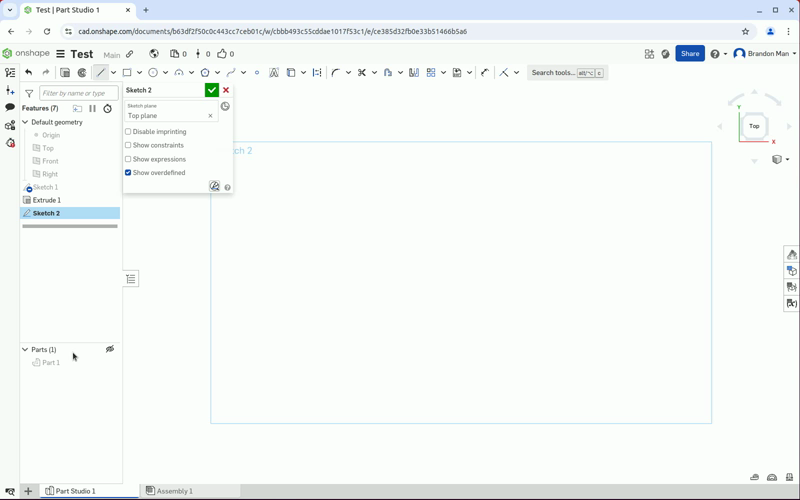
key_down(shift)
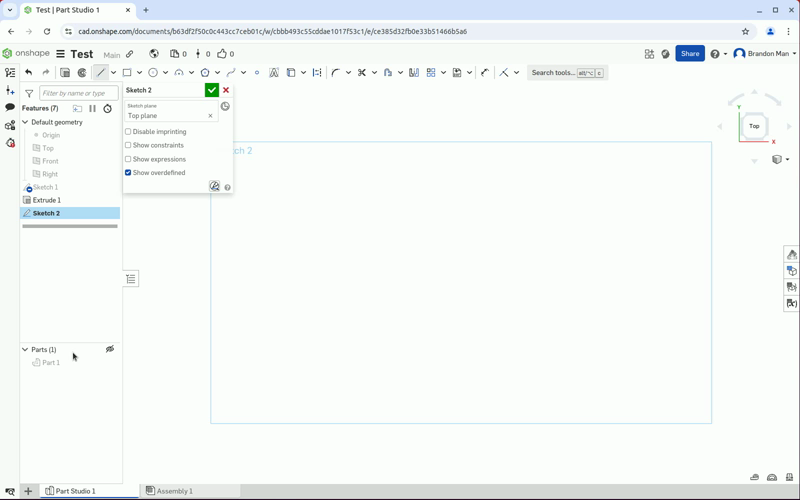
mouse_move(437, 395)
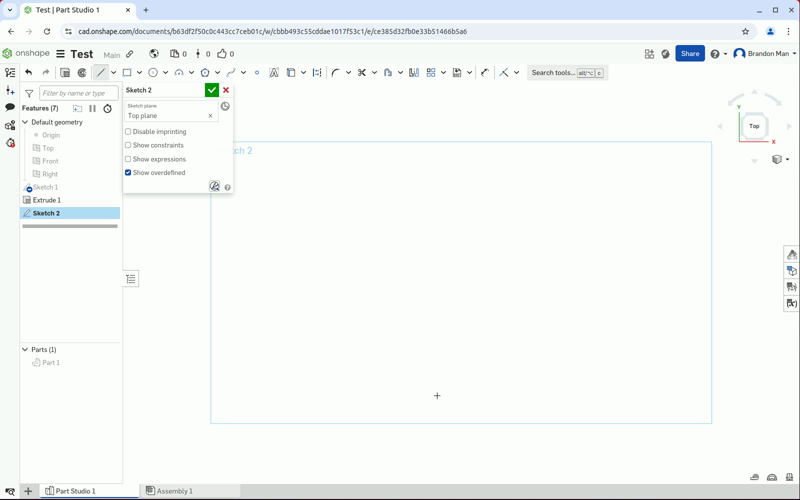
click(437, 395)
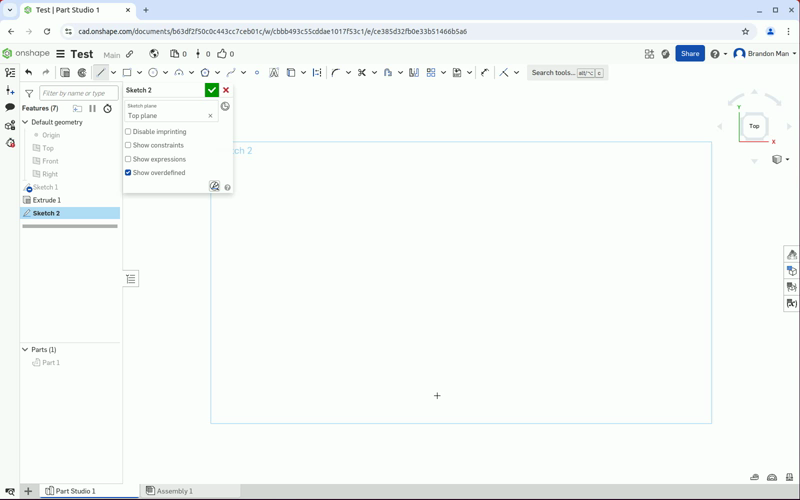
key_up(shift)
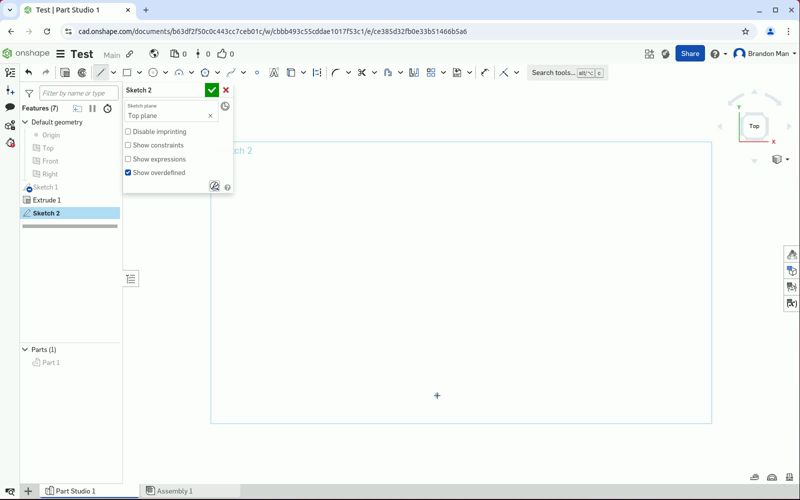
key_down(shift)
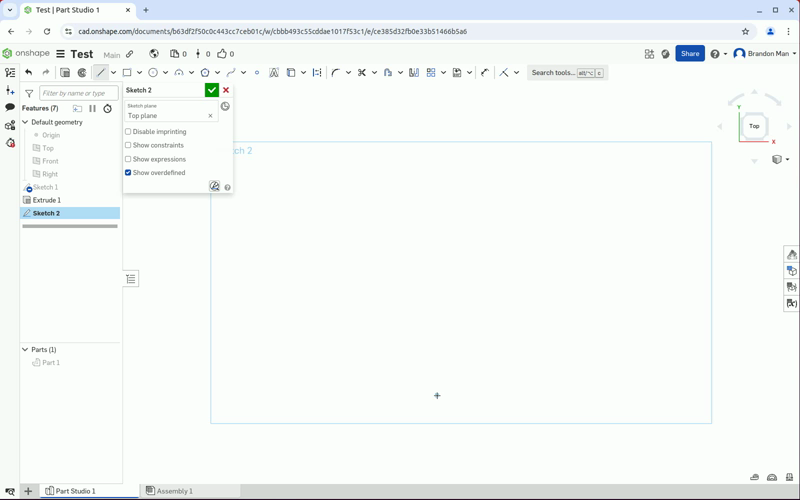
mouse_move(467, 395)
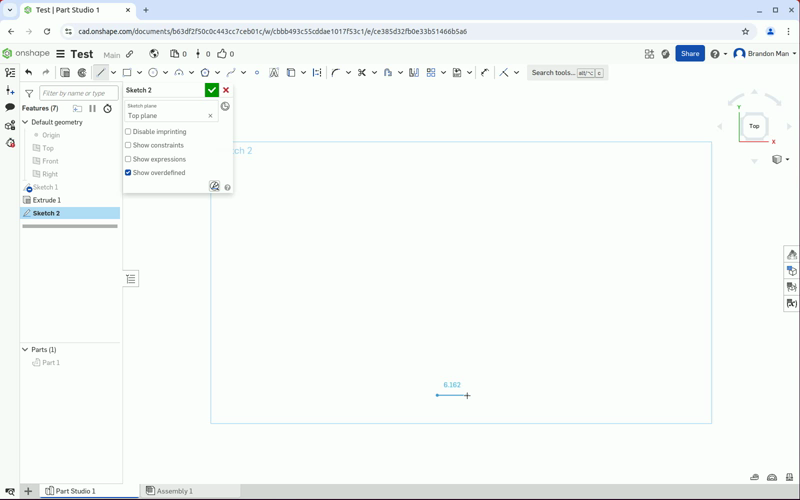
mouse_move(484, 395)
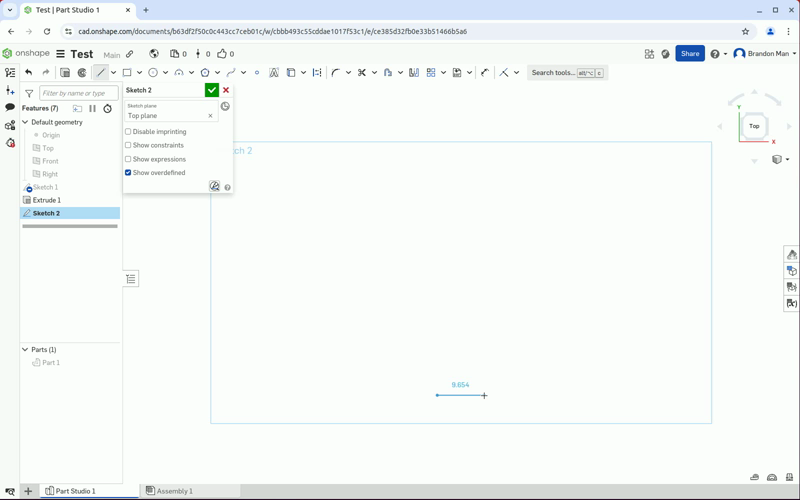
click(484, 395)
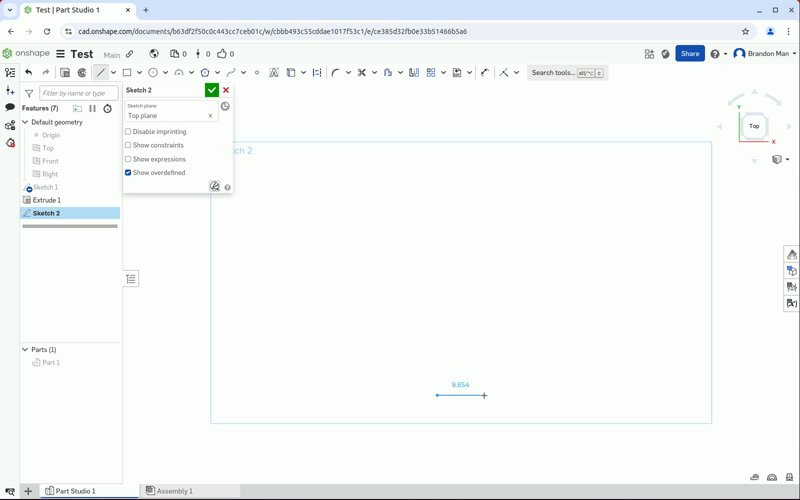
key_up(shift)
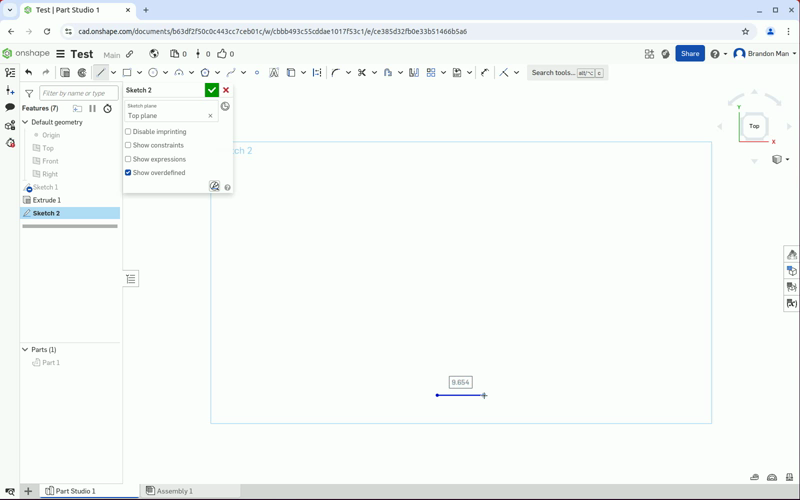
key_down(shift)
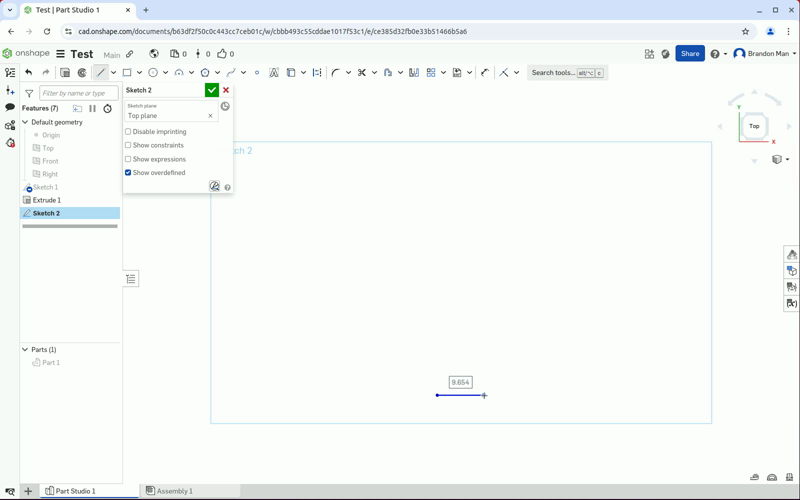
mouse_move(484, 324)
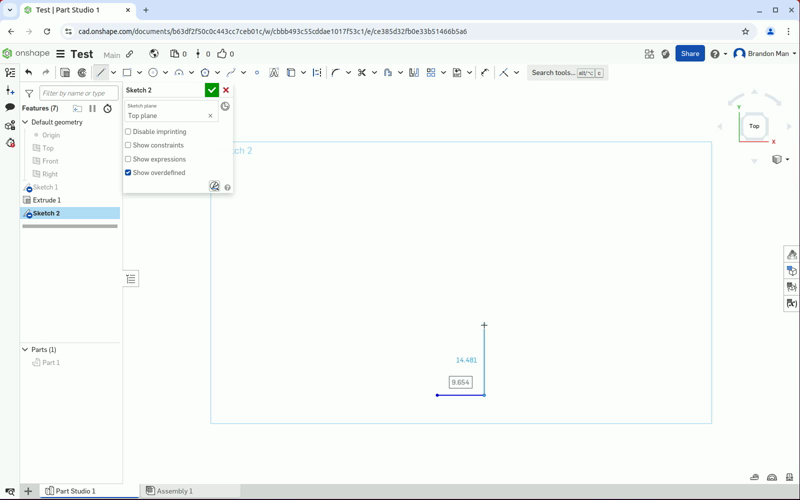
click(484, 324)
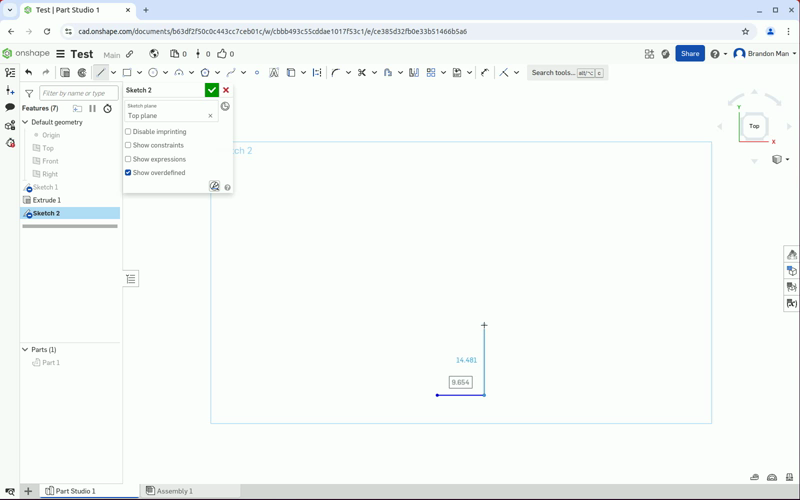
key_up(shift)
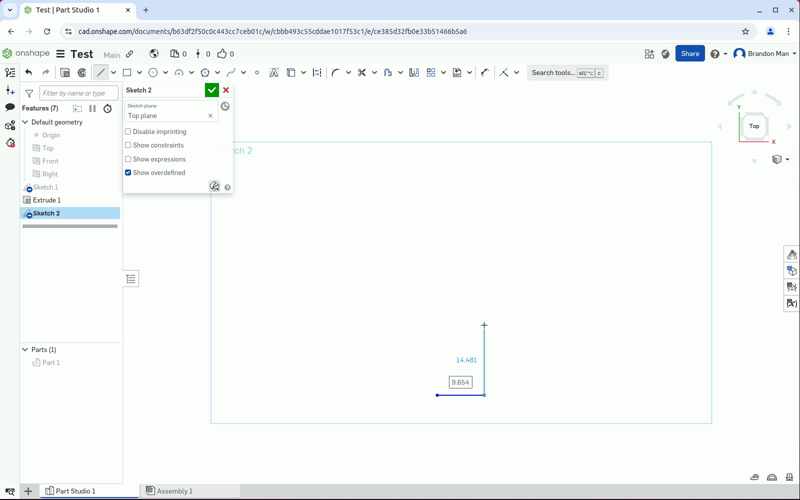
key_down(shift)
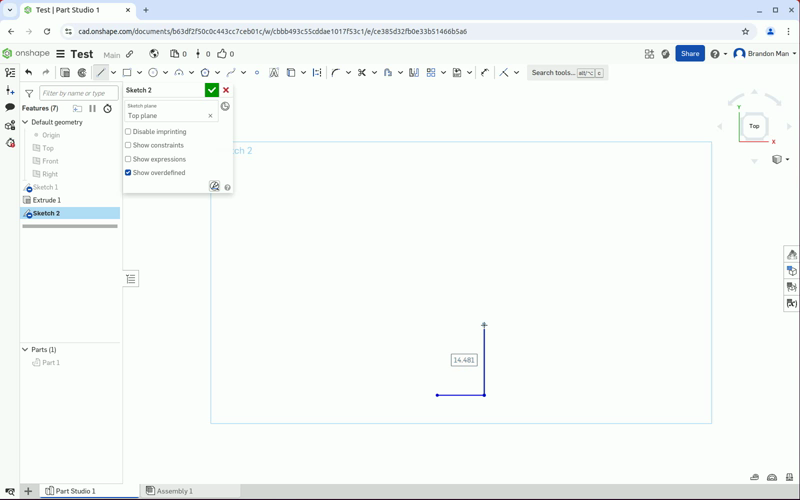
mouse_move(514, 324)
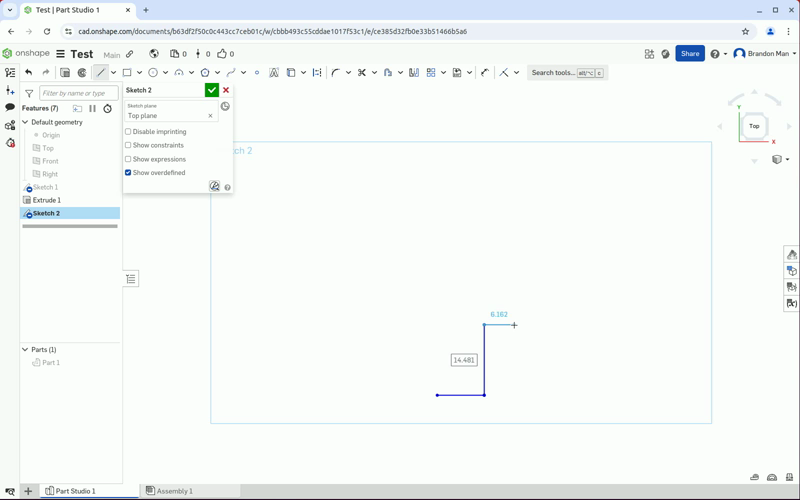
mouse_move(437, 324)
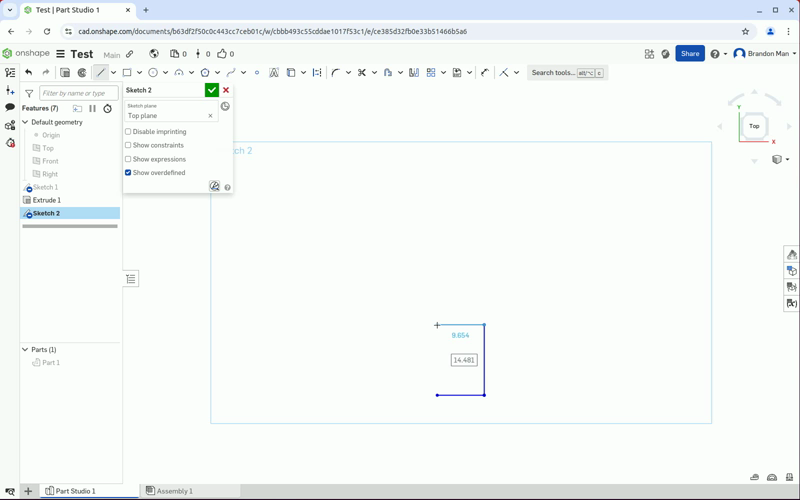
click(437, 324)
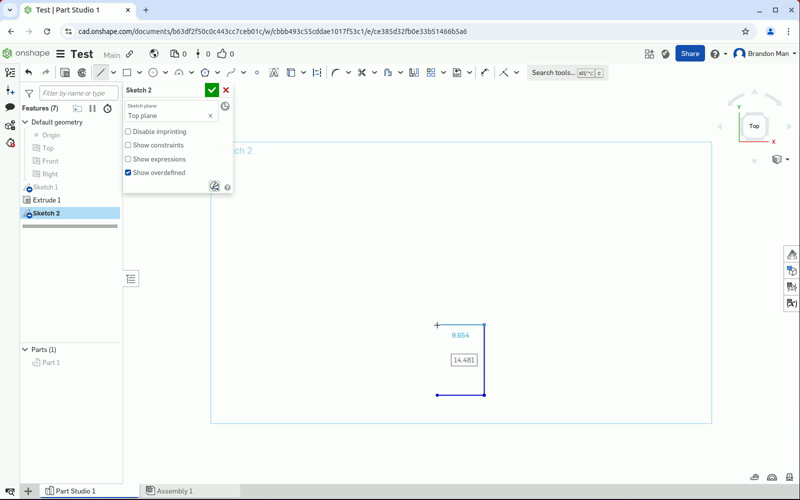
key_up(shift)
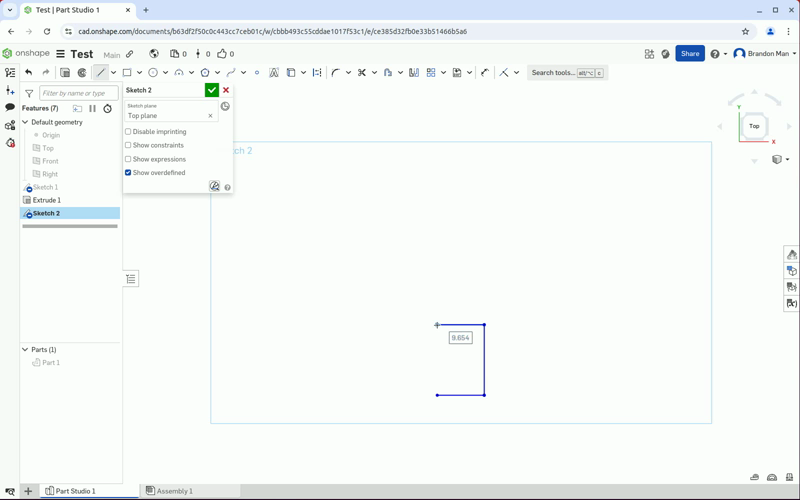
key_down(shift)
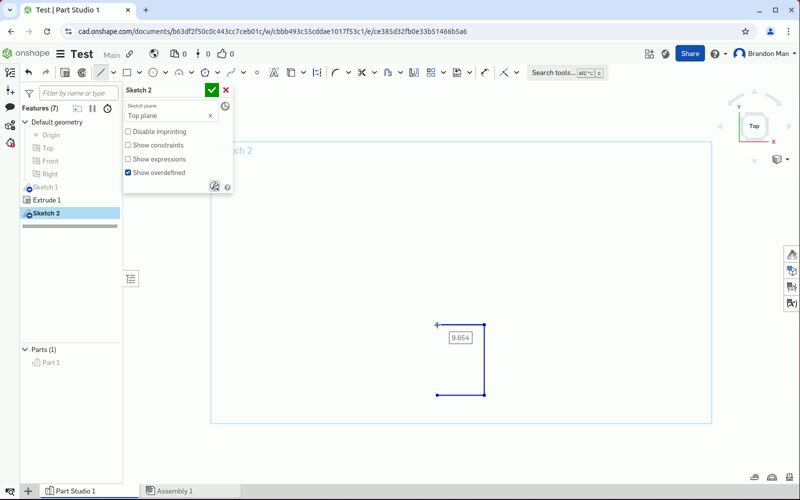
mouse_move(437, 395)
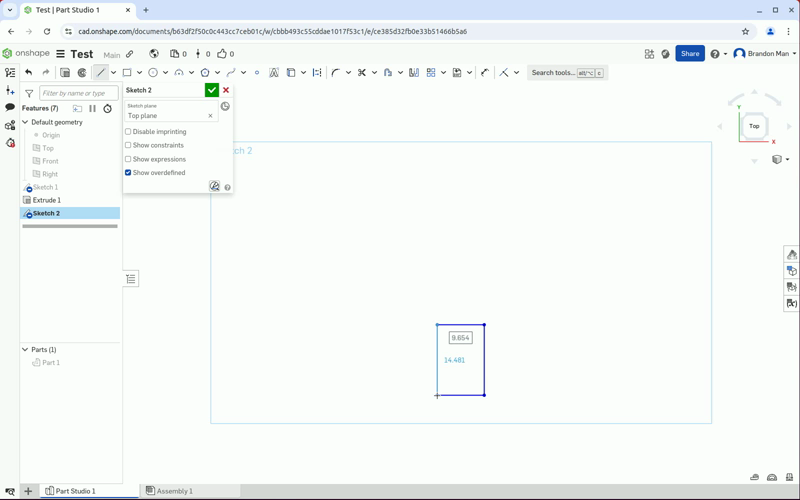
key_up(shift)
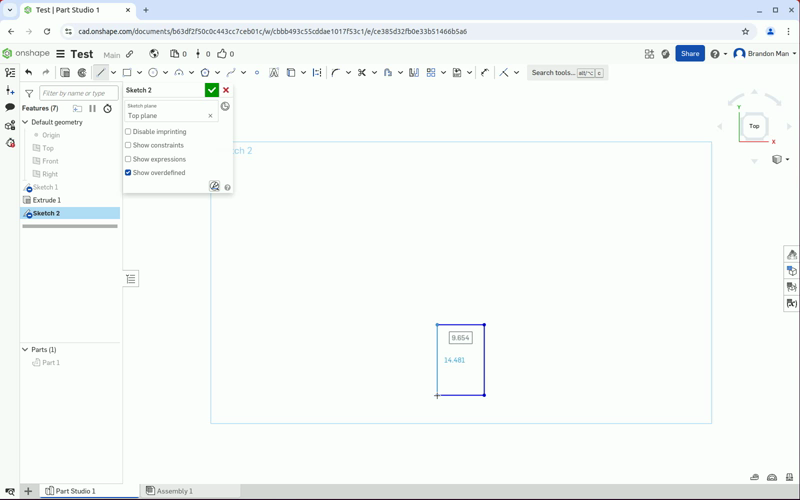
click(437, 395)
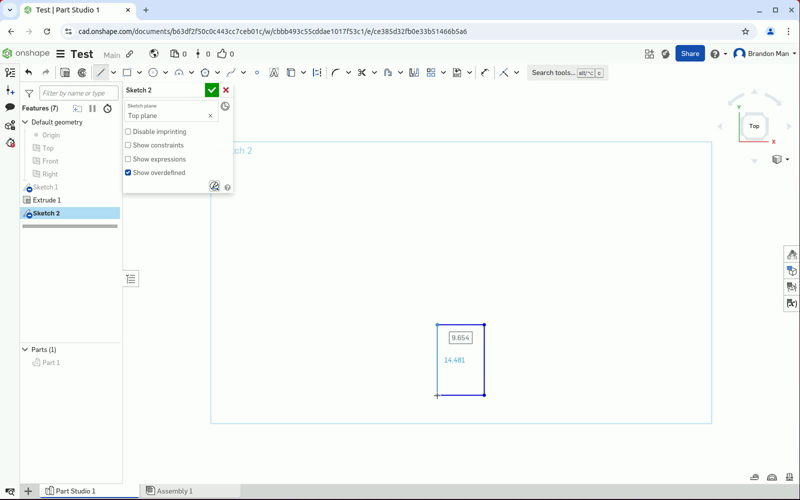
key(esc)
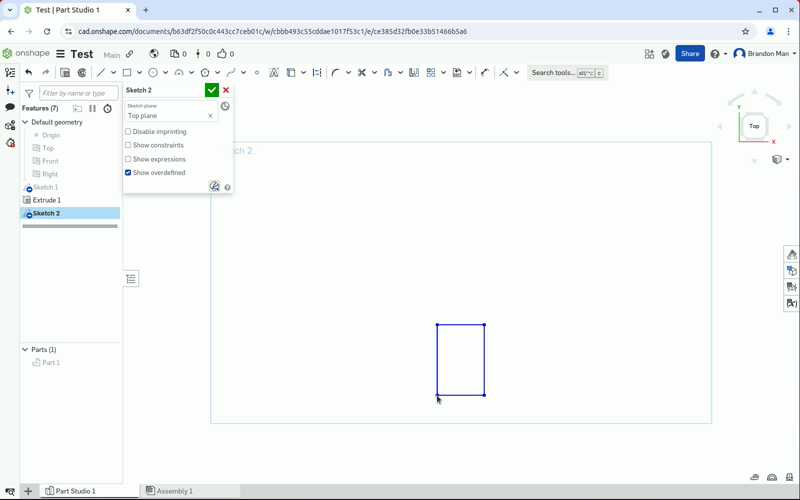
mouse_move(472, 331)
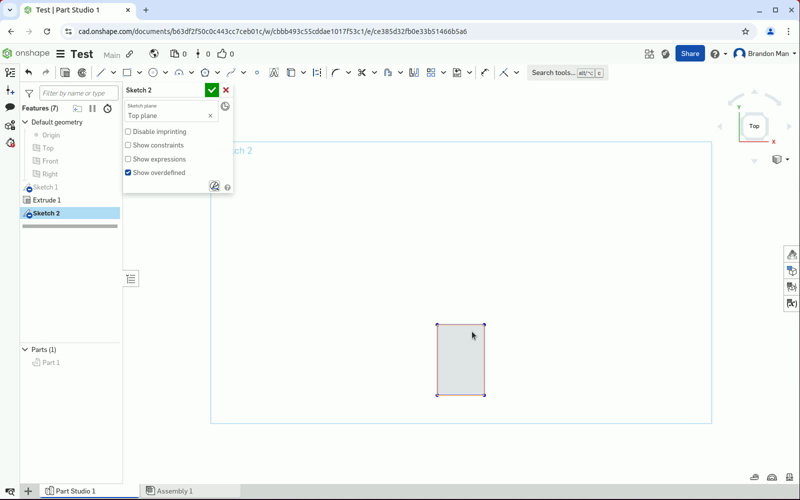
click(472, 331)
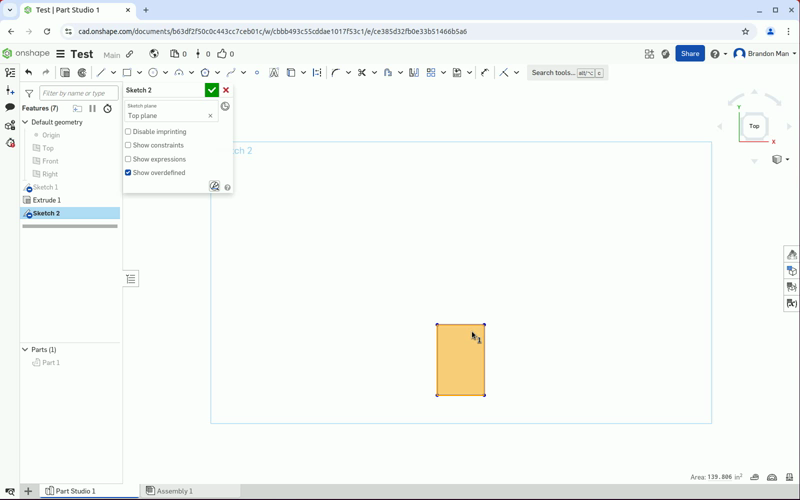
mouse_move(73, 352)
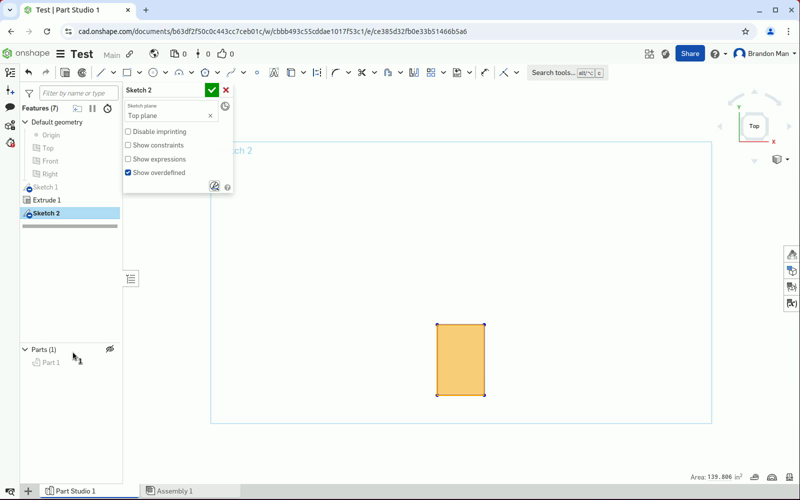
key(shift+y)
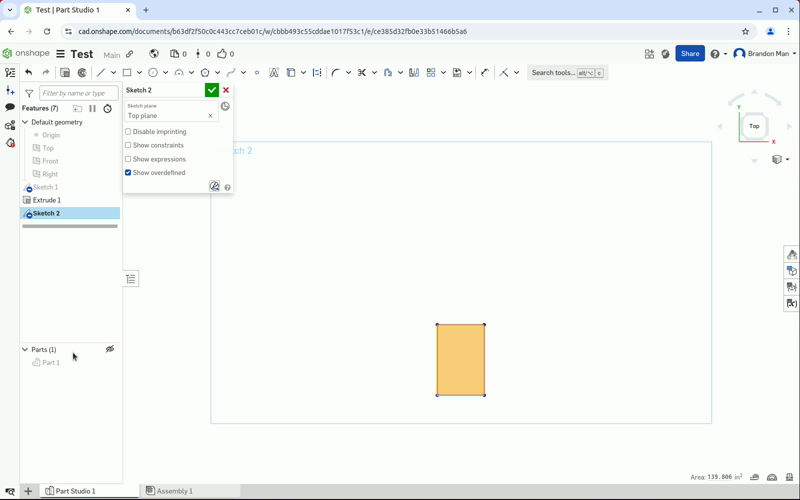
key(shift+e)
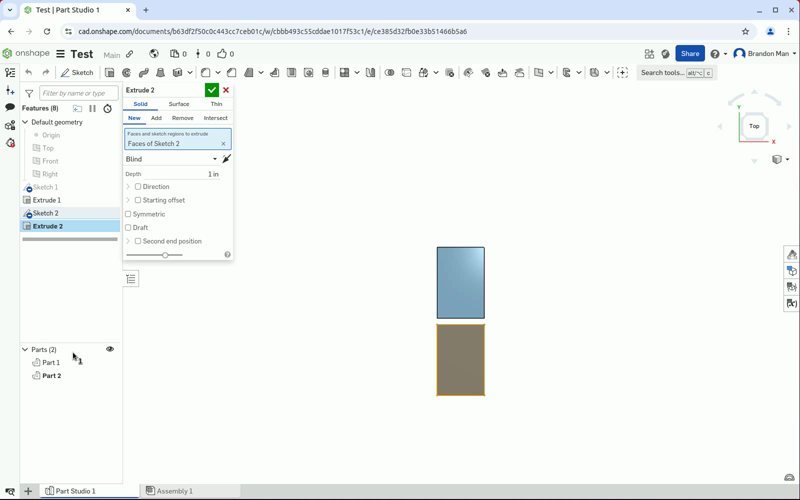
mouse_move(143, 106)
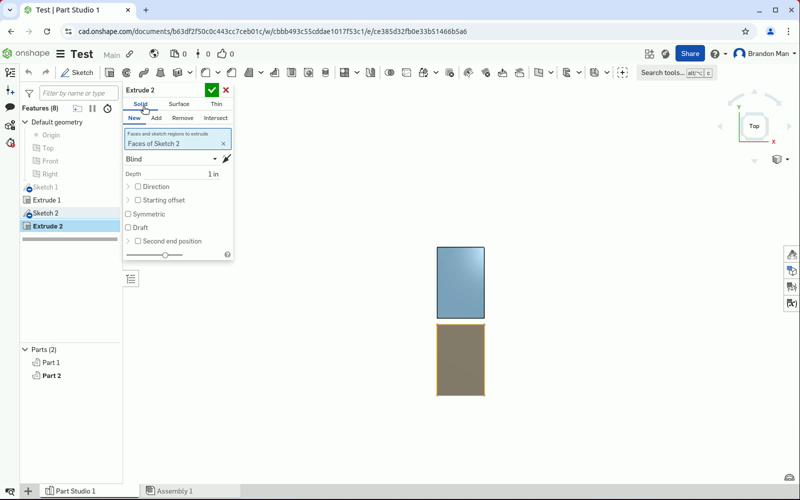
click(143, 106)
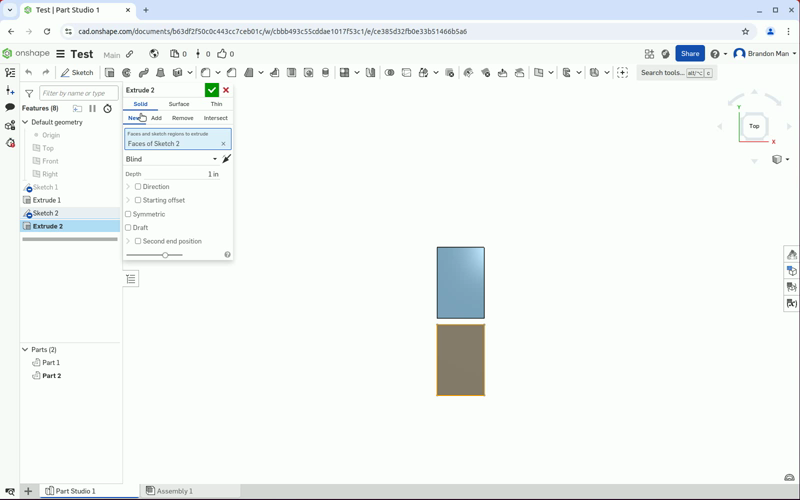
mouse_move(137, 120)
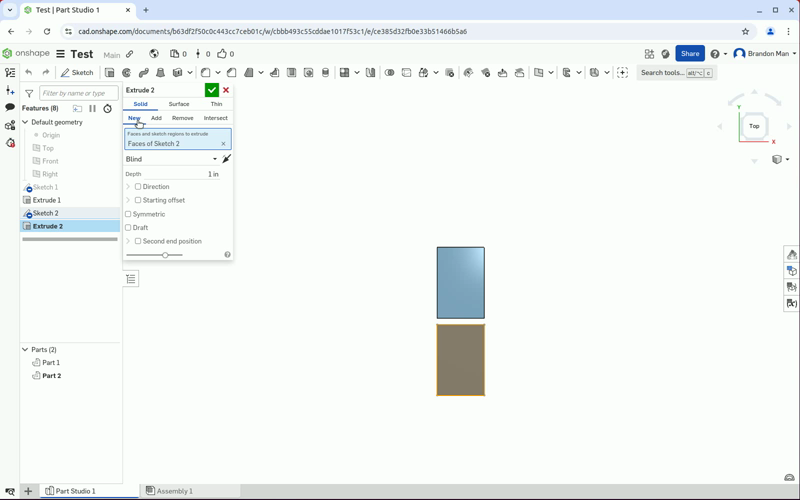
click(137, 120)
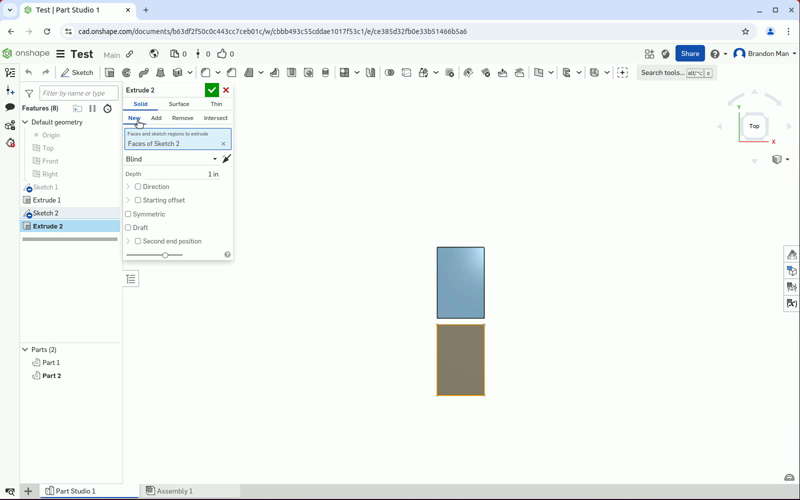
key(tab, 4)
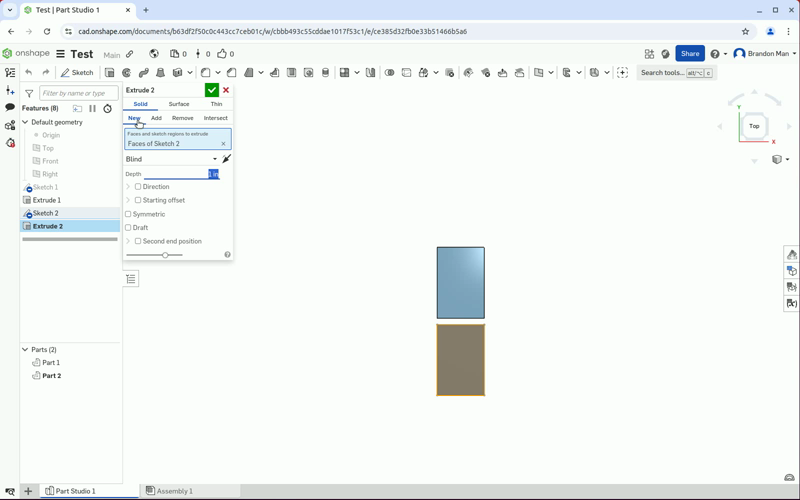
text(14.443)
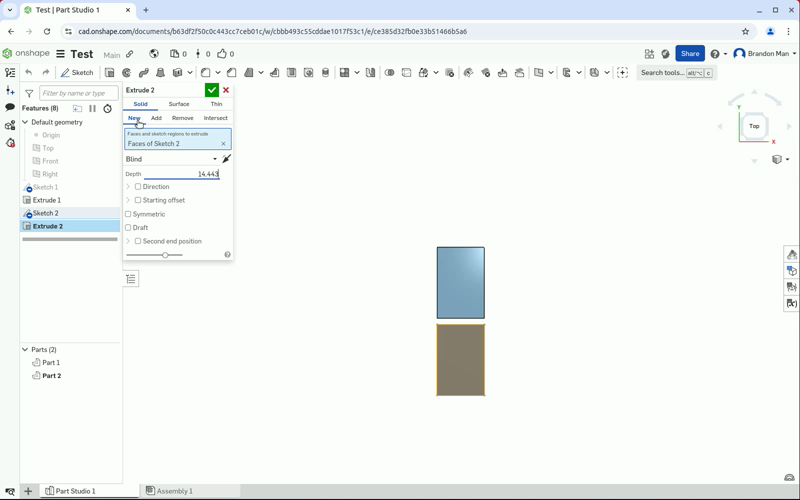
key(enter)
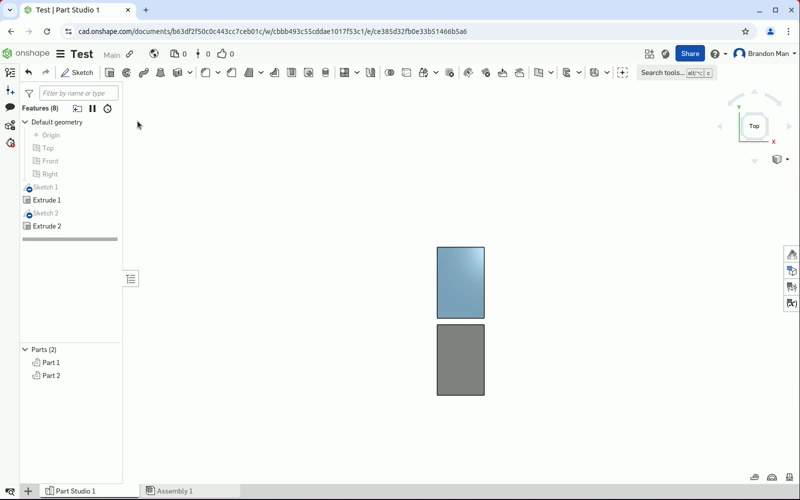
key(shift+h)
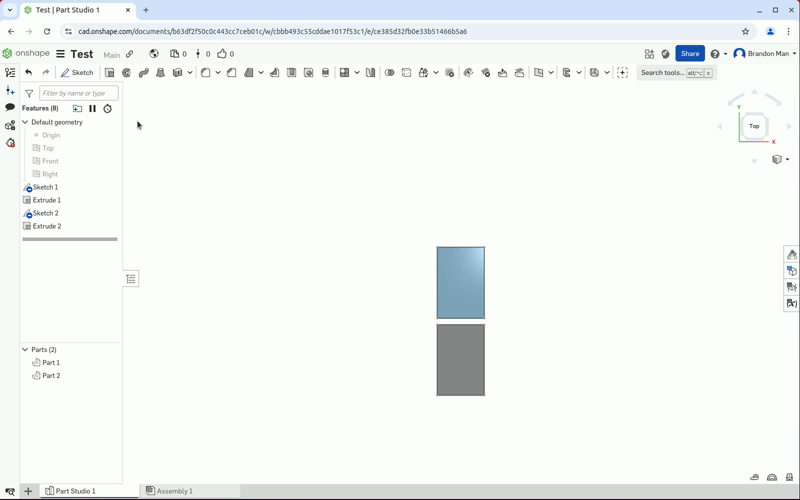
key(shift+h)
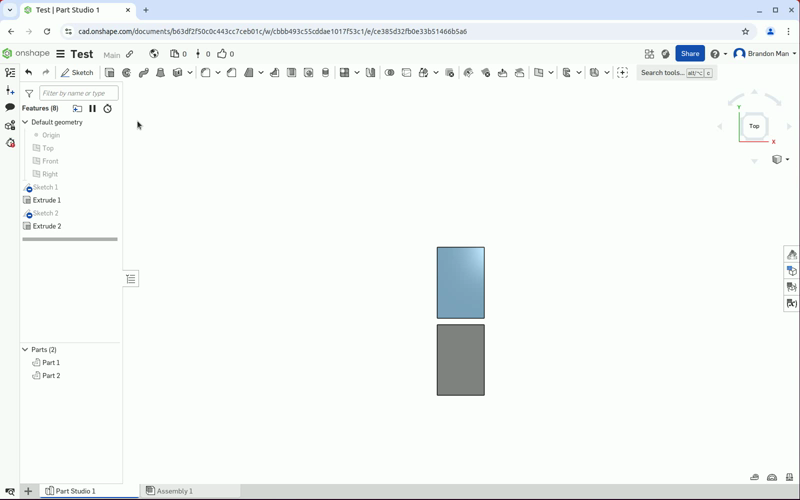
mouse_move(73, 189)
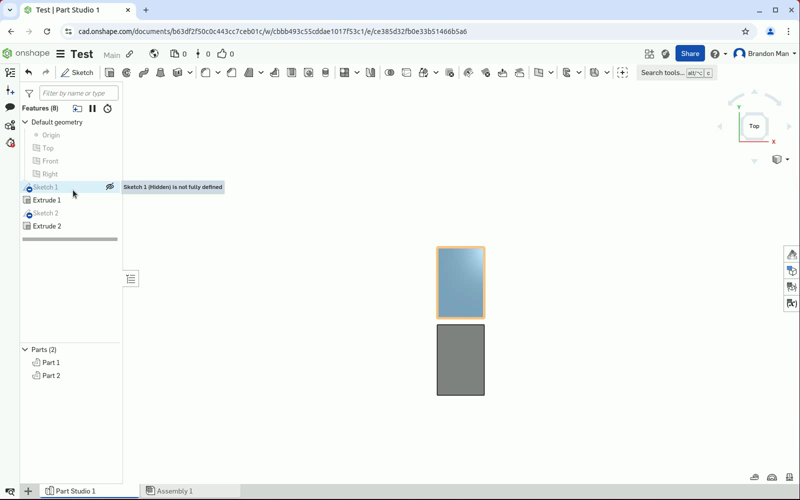
click(73, 189)
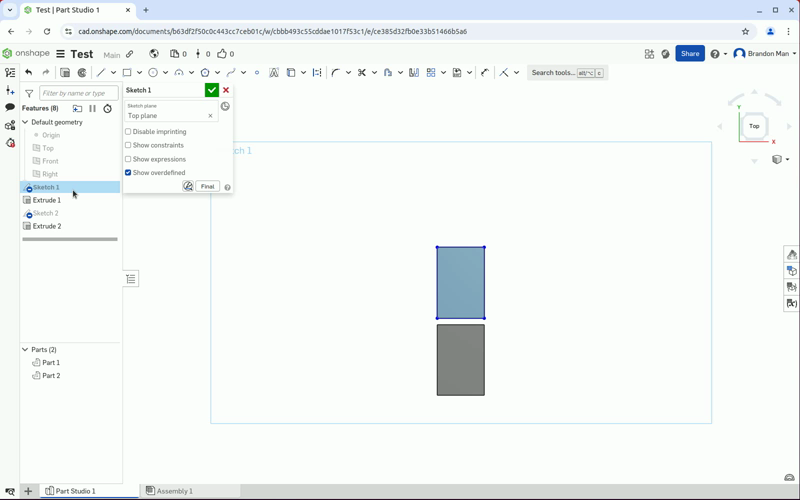
mouse_move(229, 92)
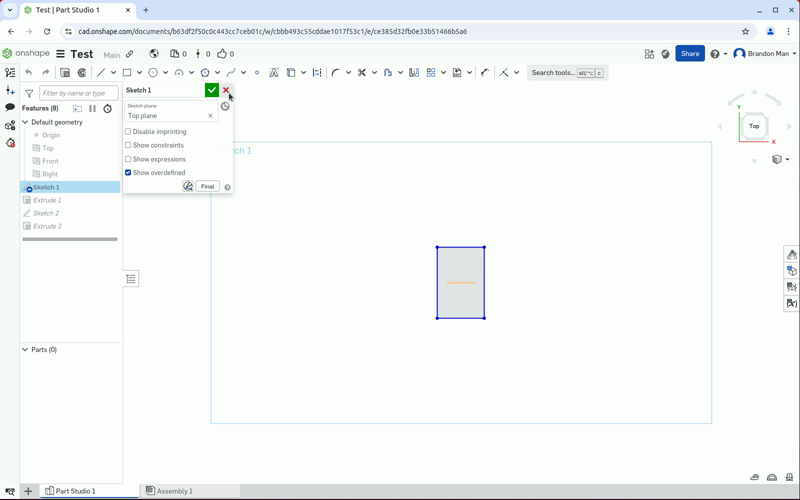
click(229, 92)
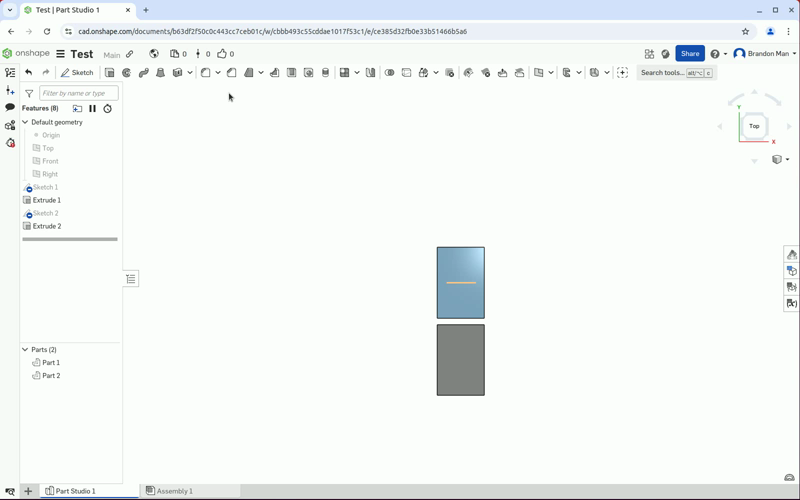
mouse_move(541, 75)
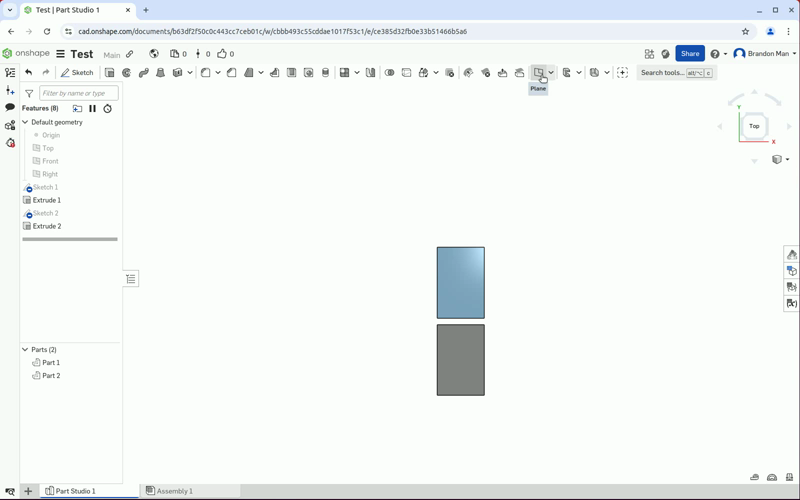
click(541, 75)
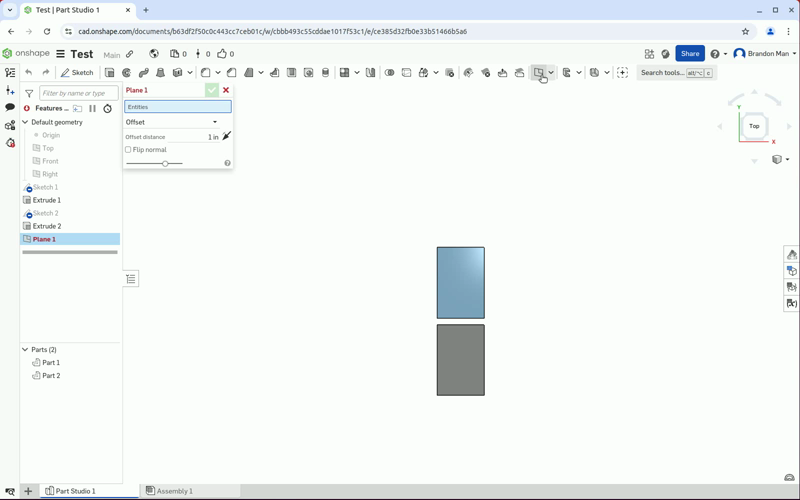
mouse_move(73, 150)
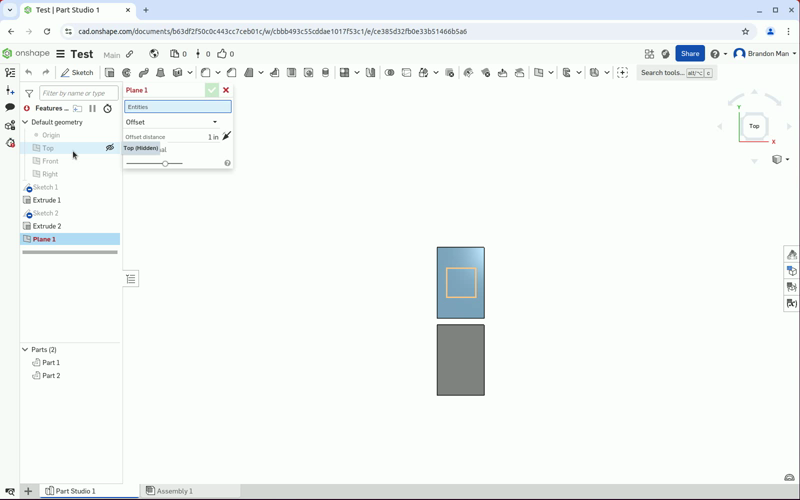
click(73, 150)
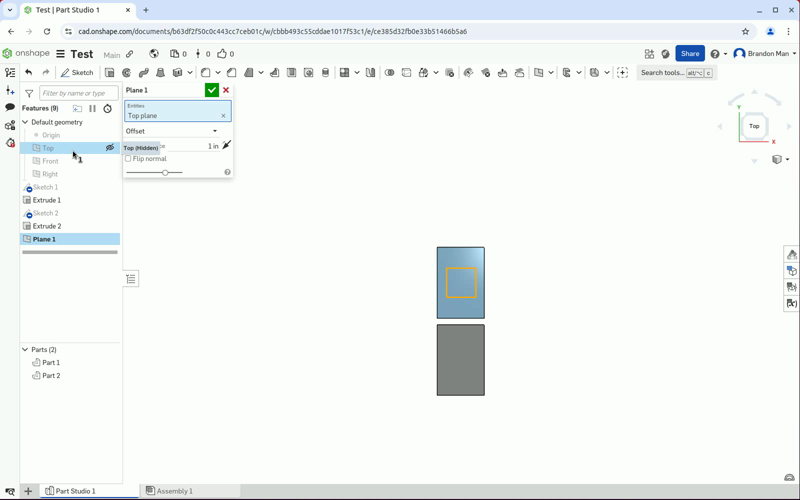
key(tab, 2)
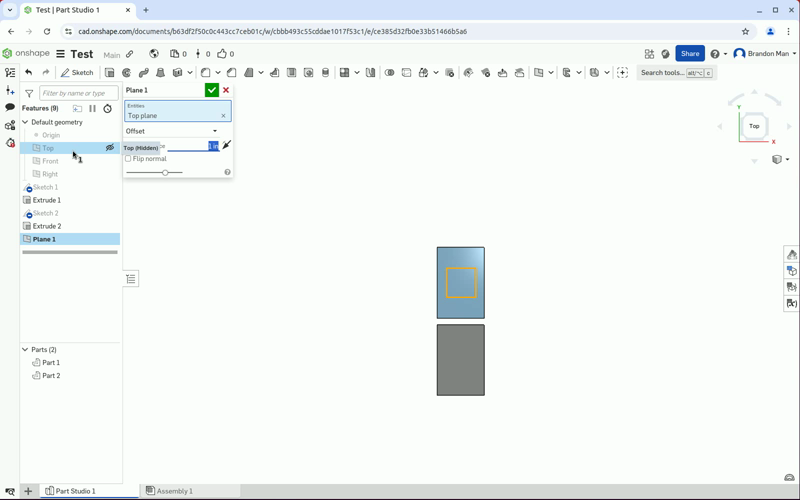
text(14.45)
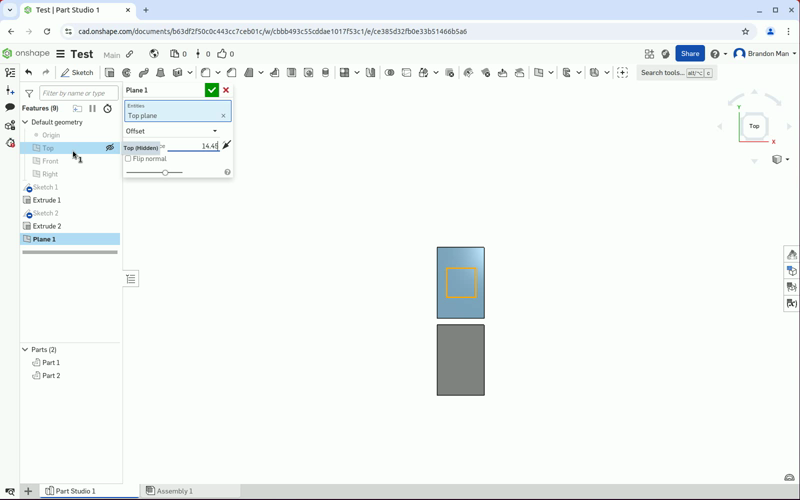
key(enter, 2)
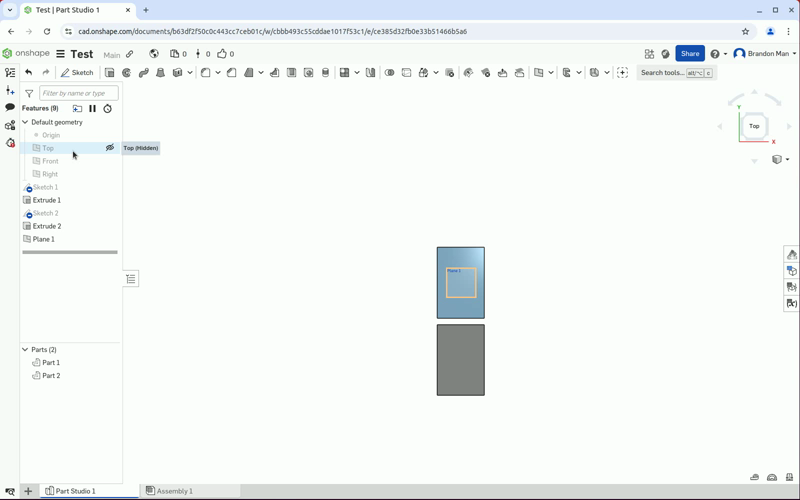
key(shift+s)
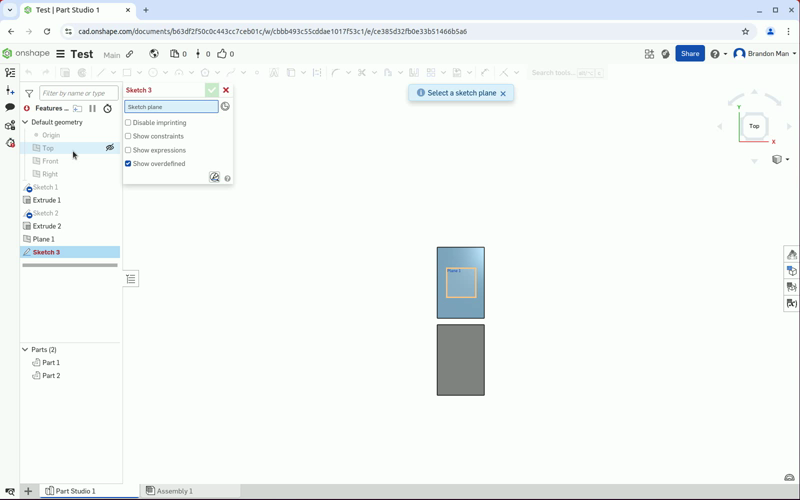
mouse_move(73, 241)
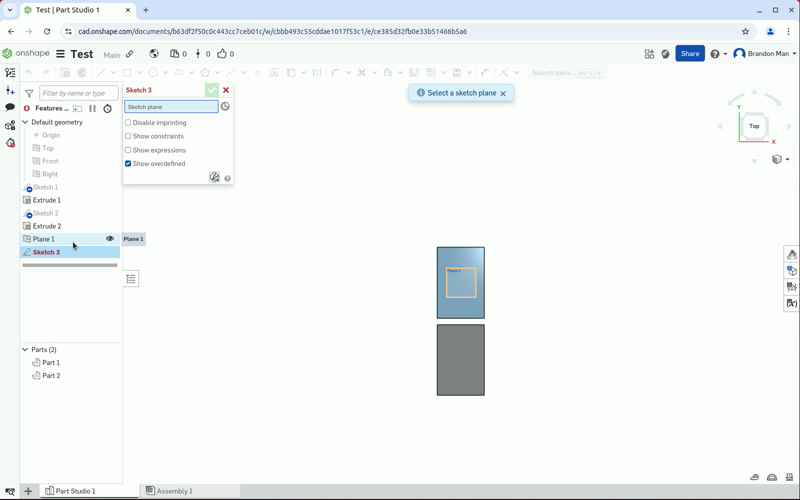
click(73, 241)
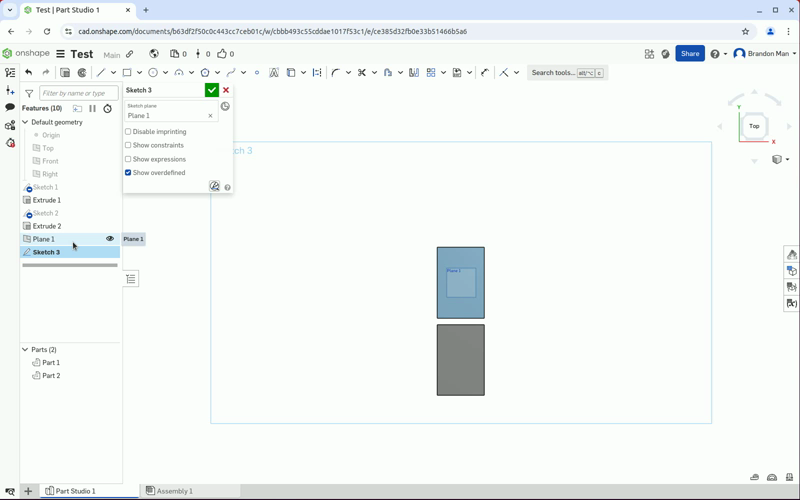
mouse_move(73, 352)
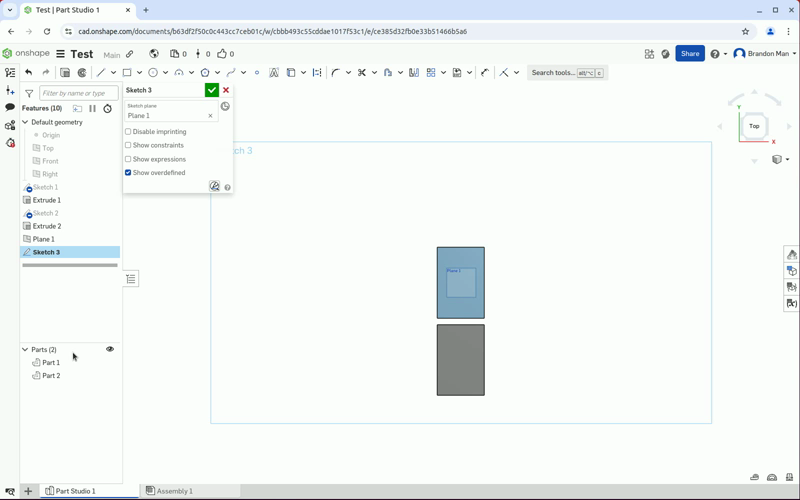
key(y)
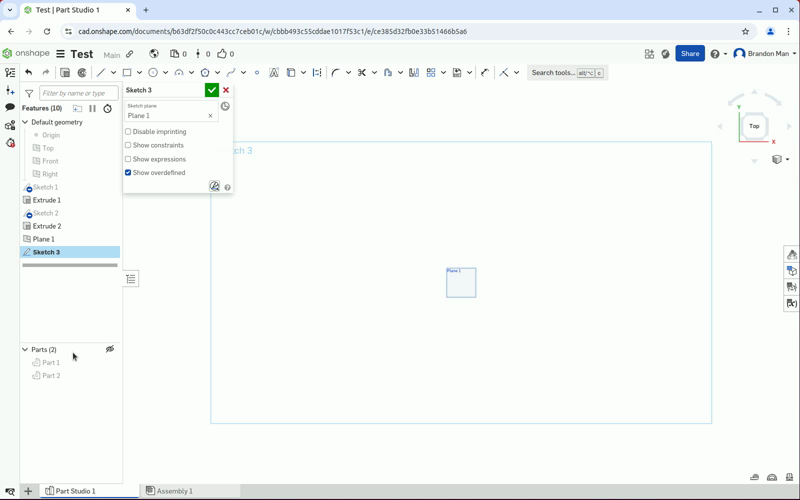
key(l)
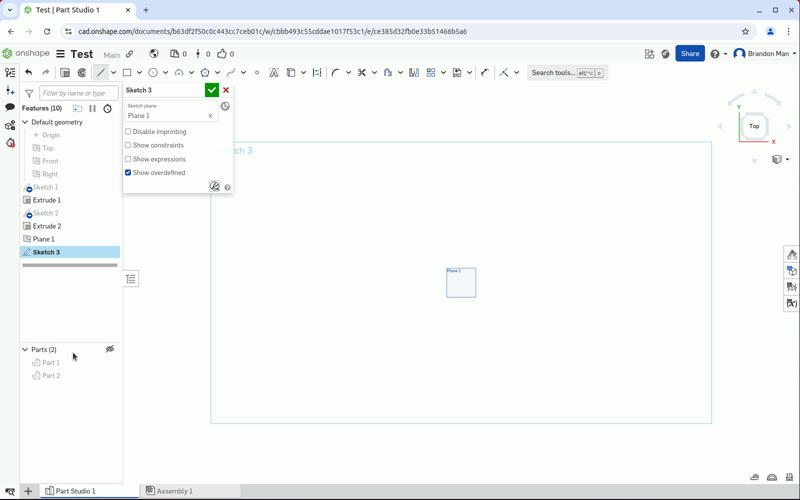
key_down(shift)
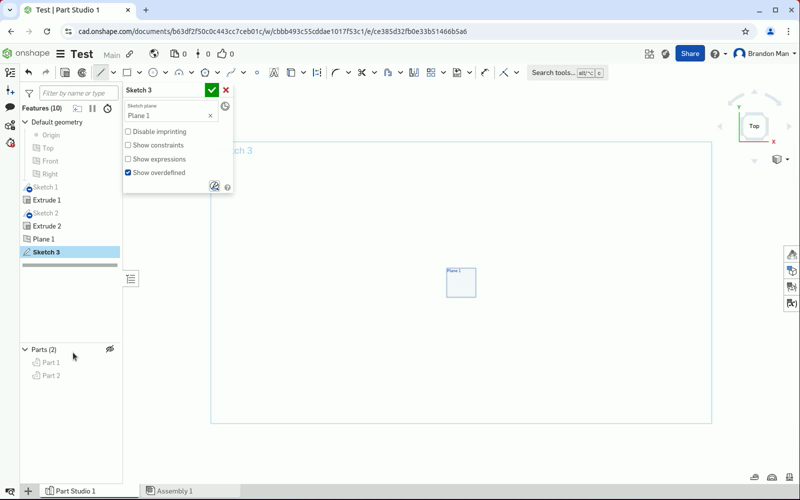
mouse_move(438, 316)
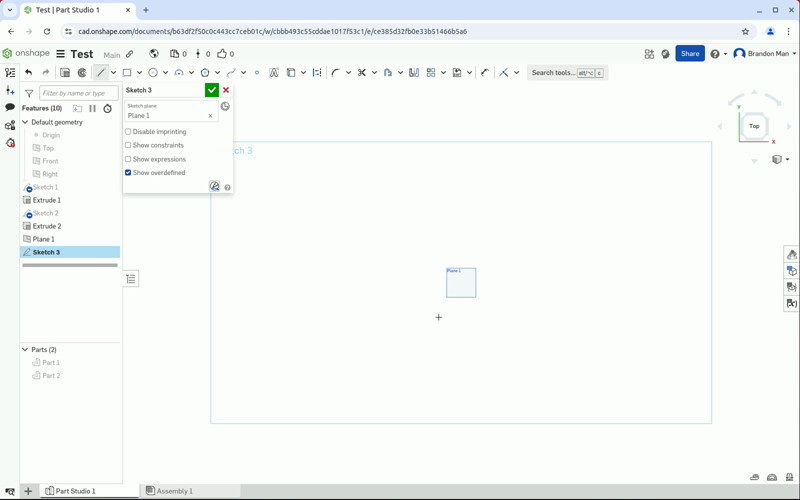
click(438, 316)
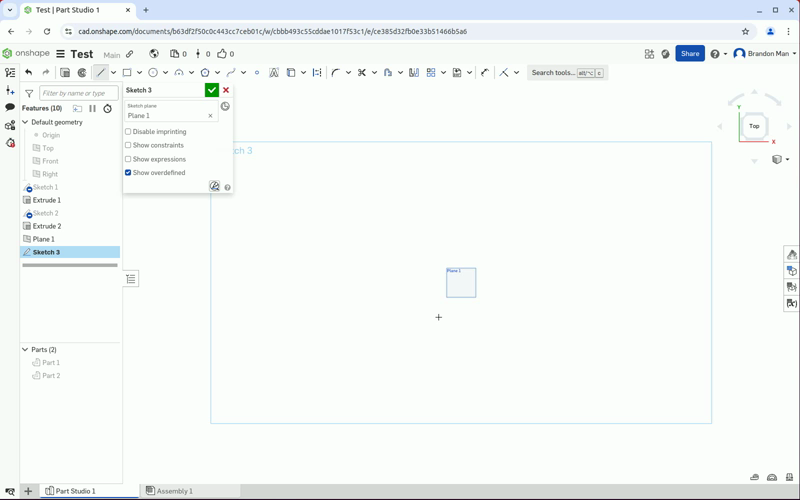
key_up(shift)
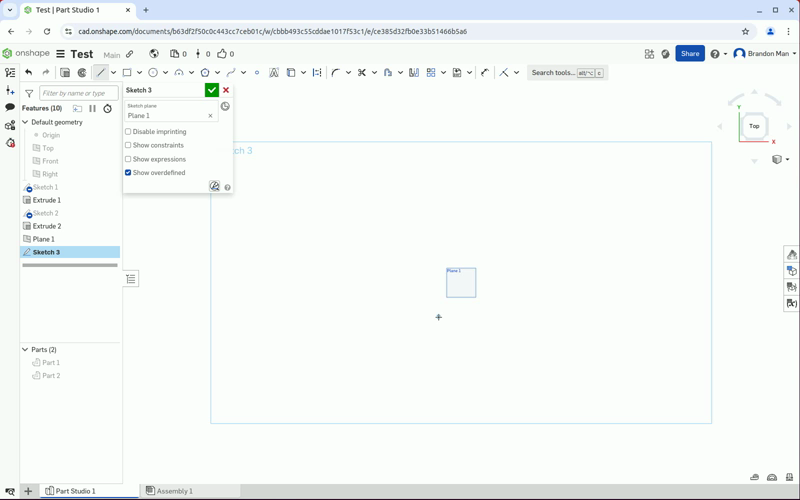
key_down(shift)
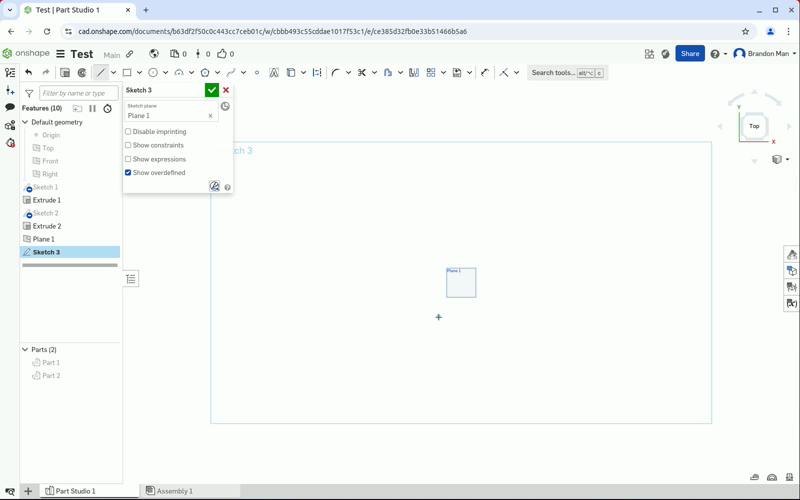
mouse_move(468, 316)
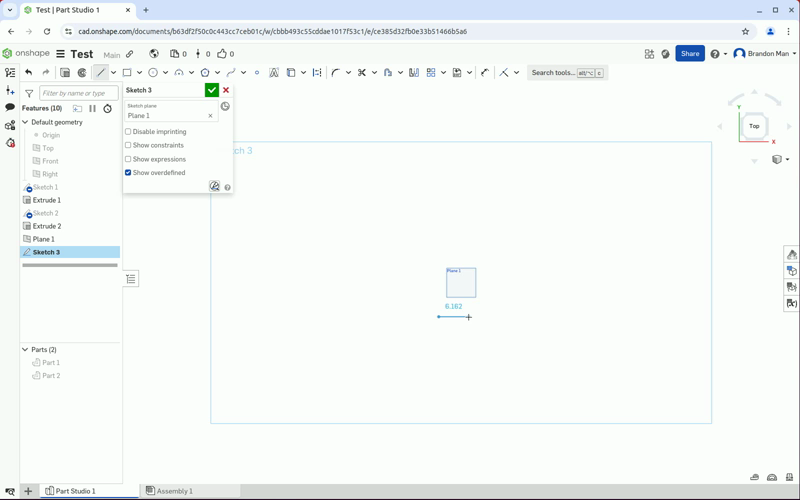
mouse_move(483, 316)
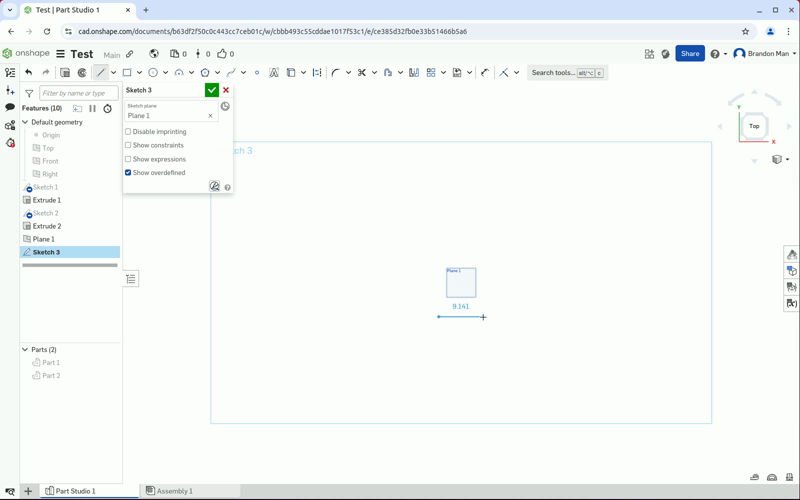
click(483, 316)
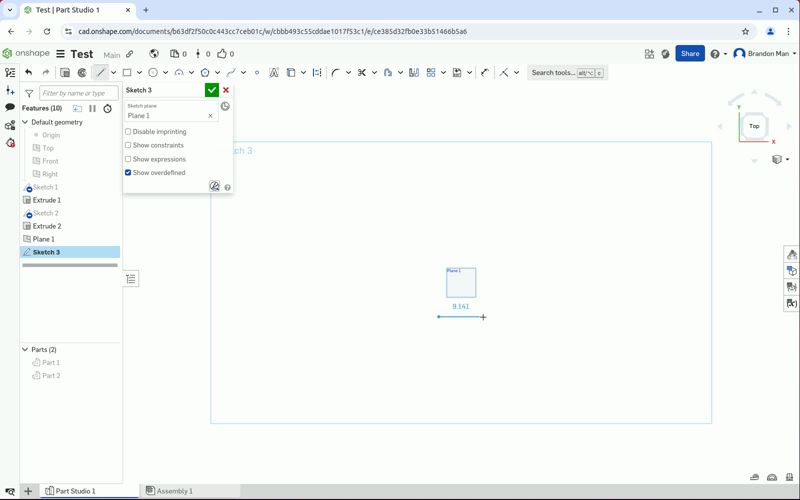
key_up(shift)
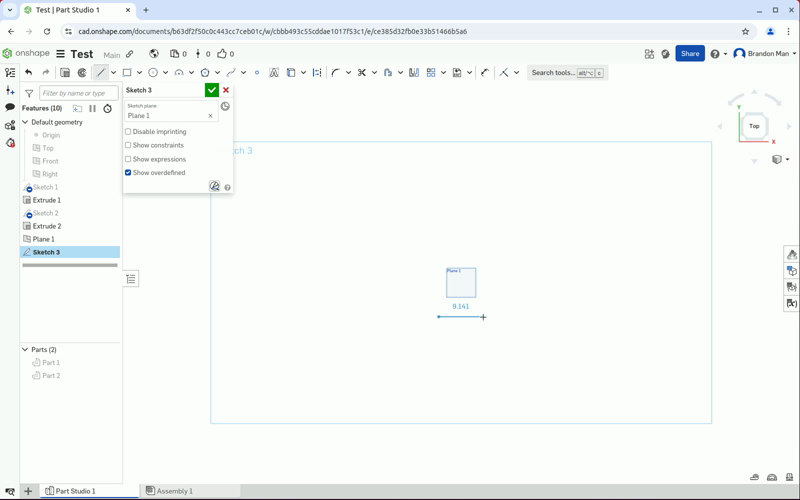
key_down(shift)
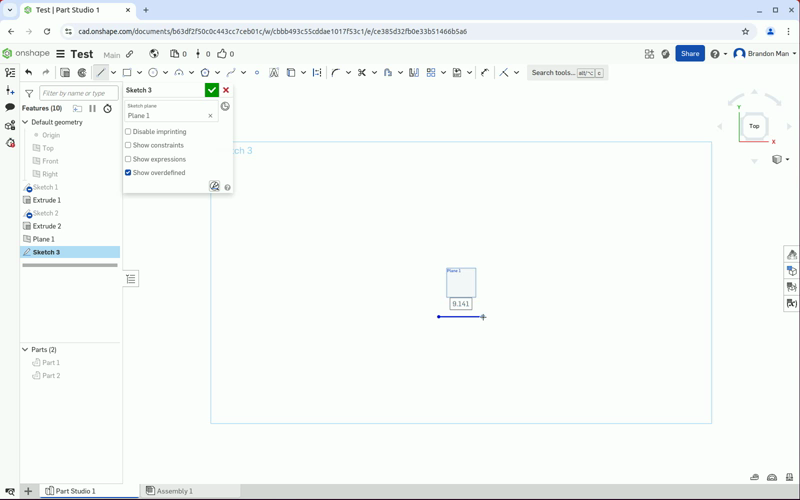
mouse_move(483, 248)
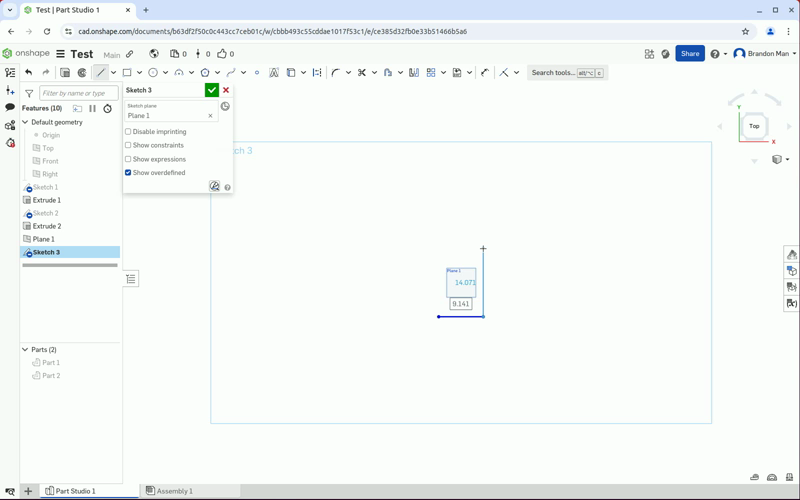
click(483, 248)
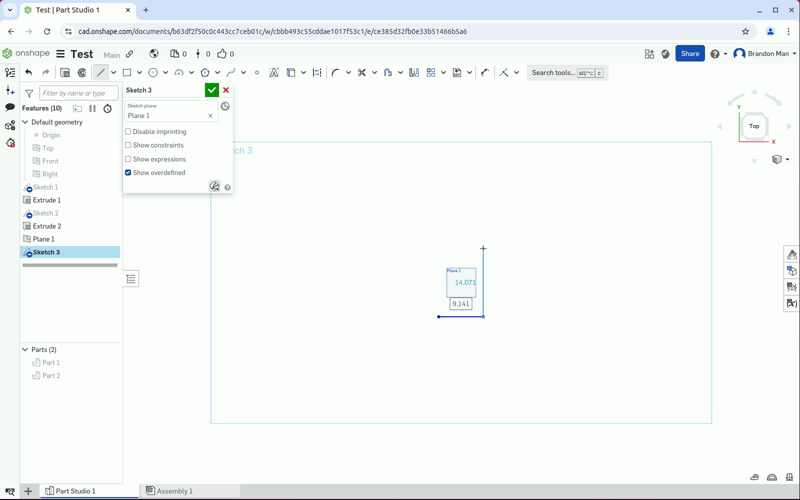
key_up(shift)
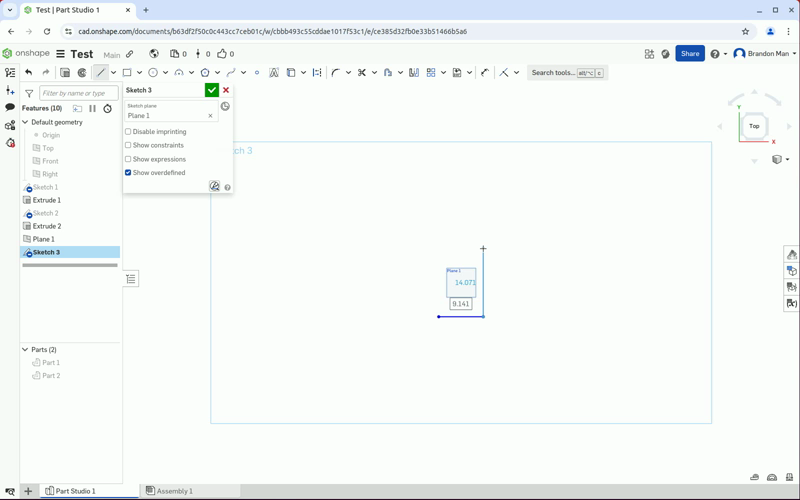
key_down(shift)
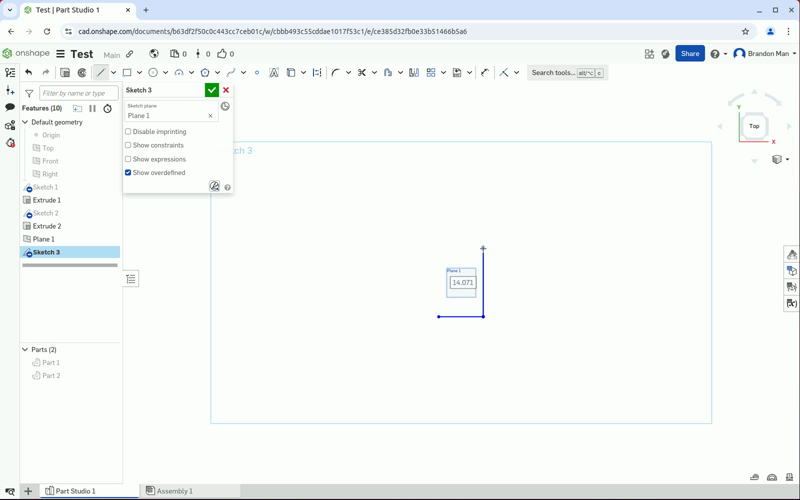
mouse_move(513, 248)
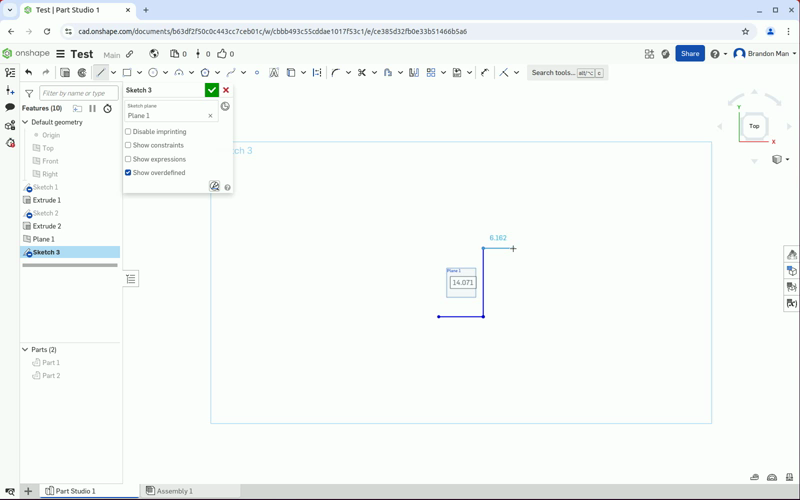
mouse_move(438, 248)
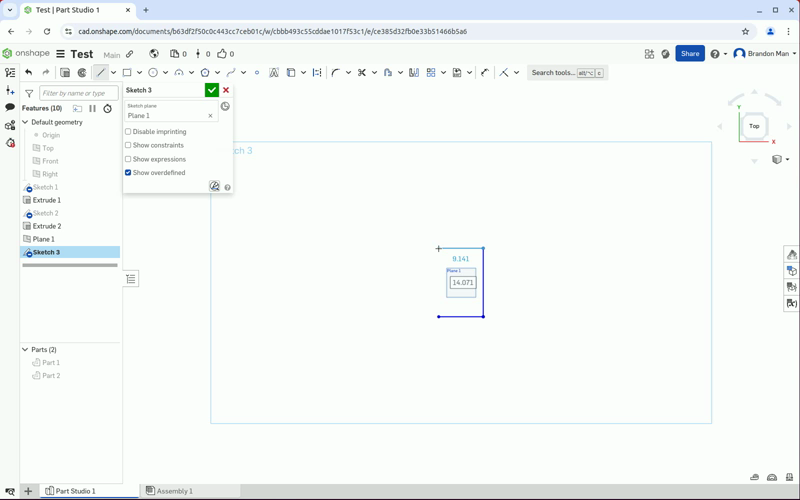
click(438, 248)
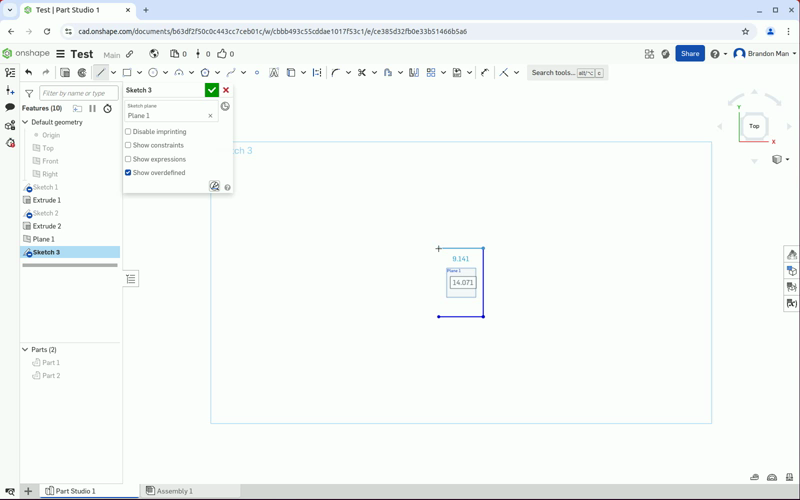
key_up(shift)
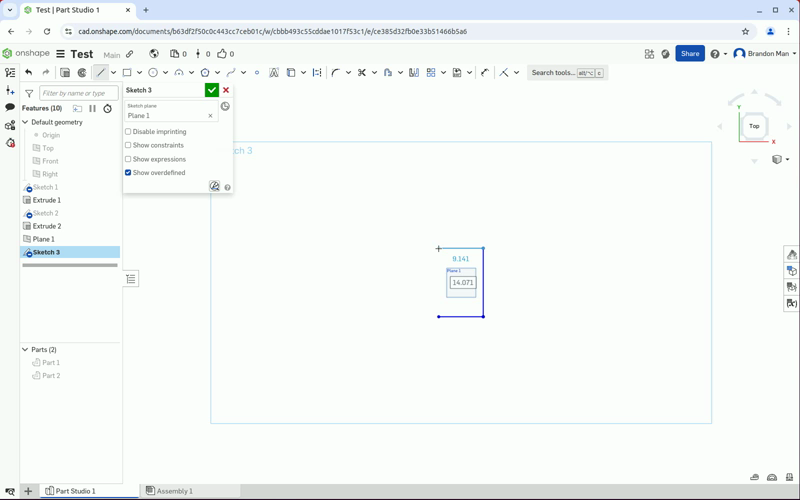
key_down(shift)
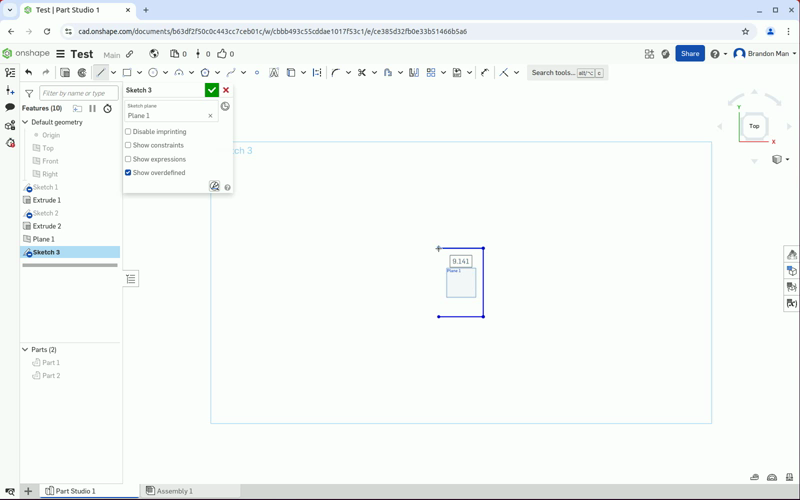
mouse_move(438, 316)
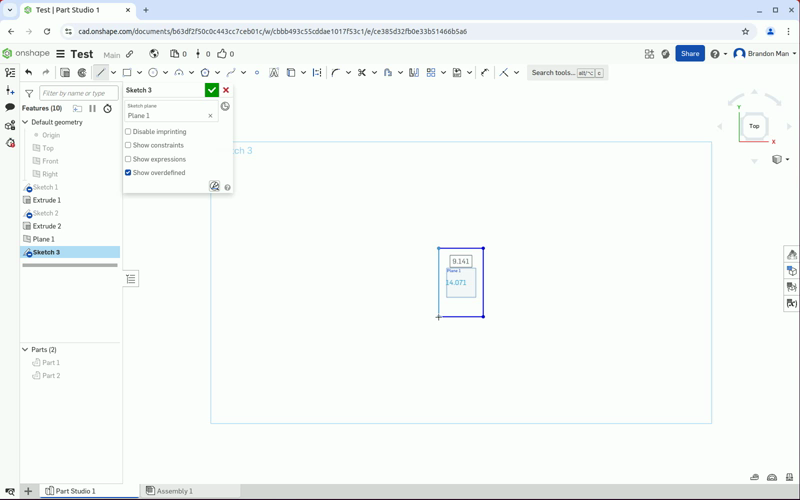
key_up(shift)
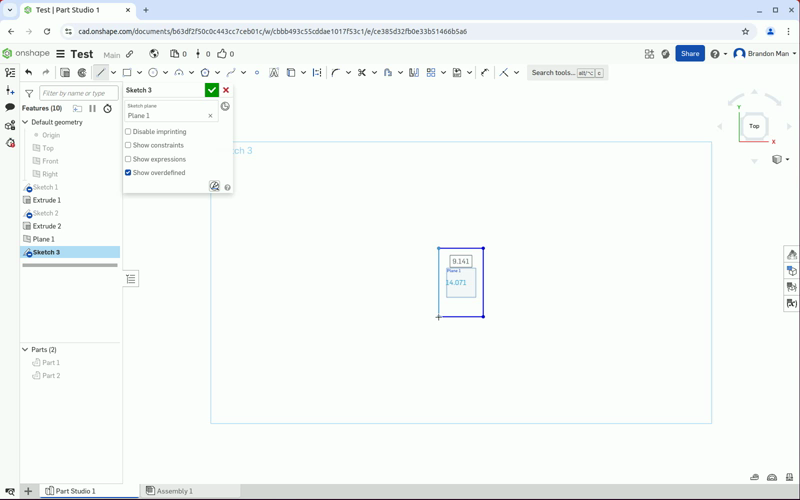
click(438, 316)
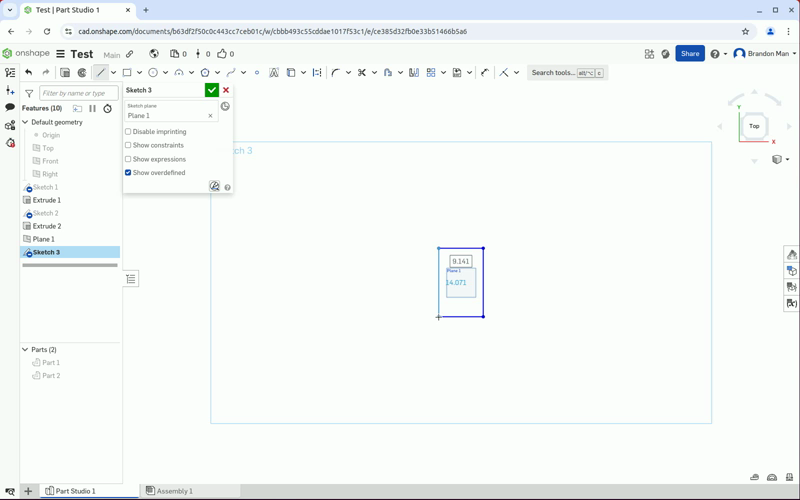
key(esc)
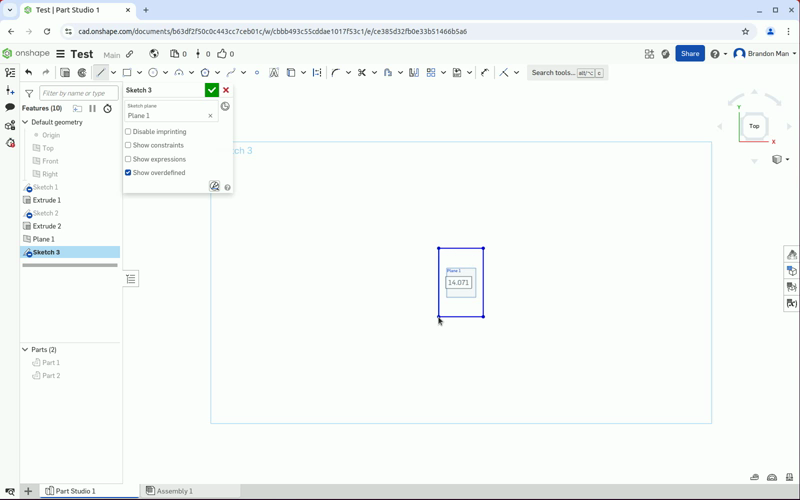
mouse_move(443, 256)
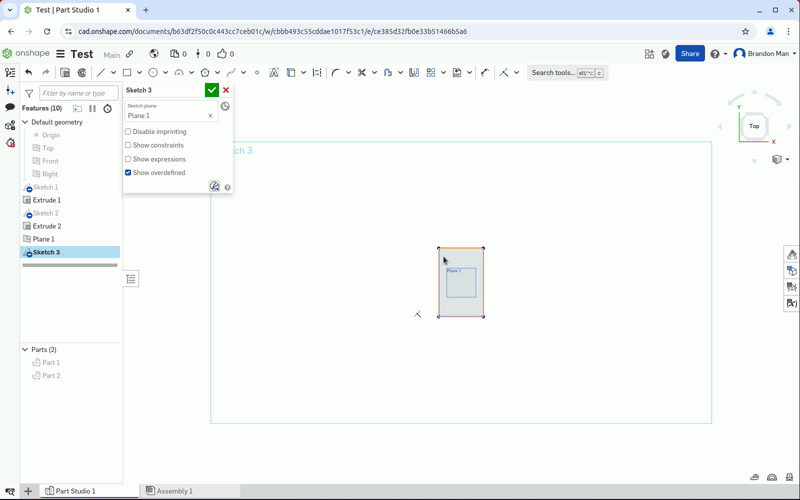
click(443, 256)
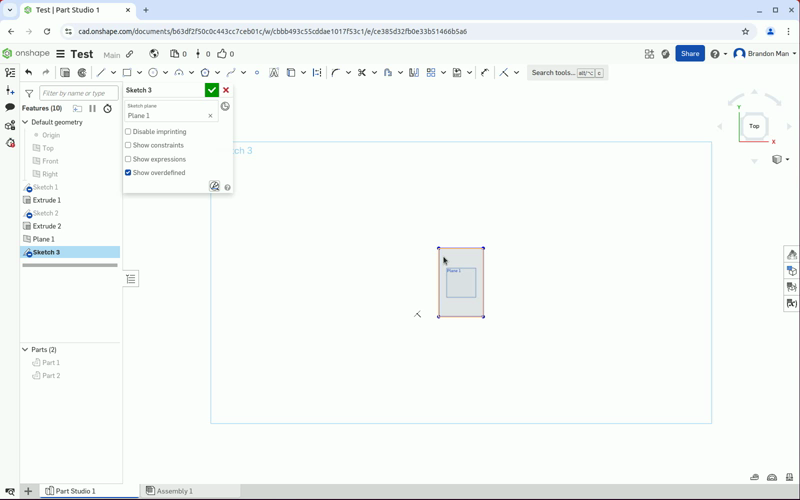
mouse_move(73, 352)
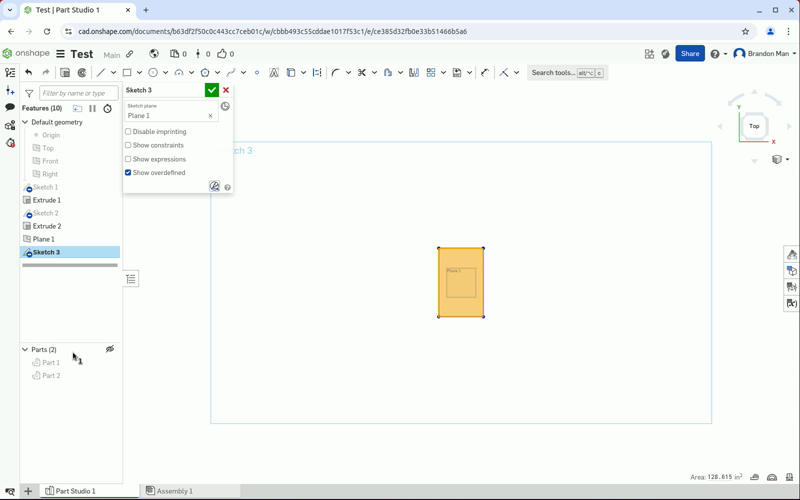
key(shift+y)
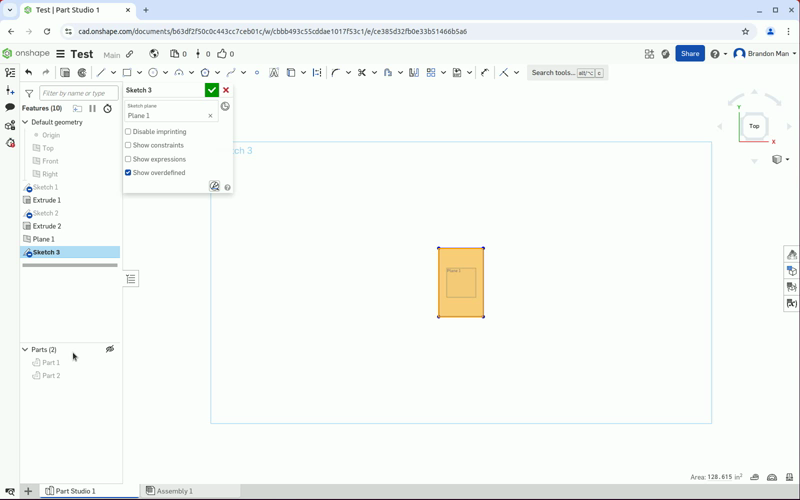
key(shift+e)
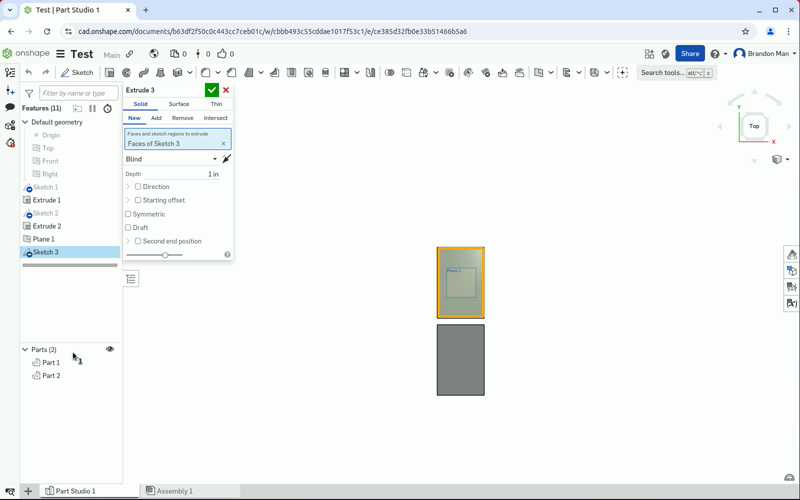
mouse_move(143, 106)
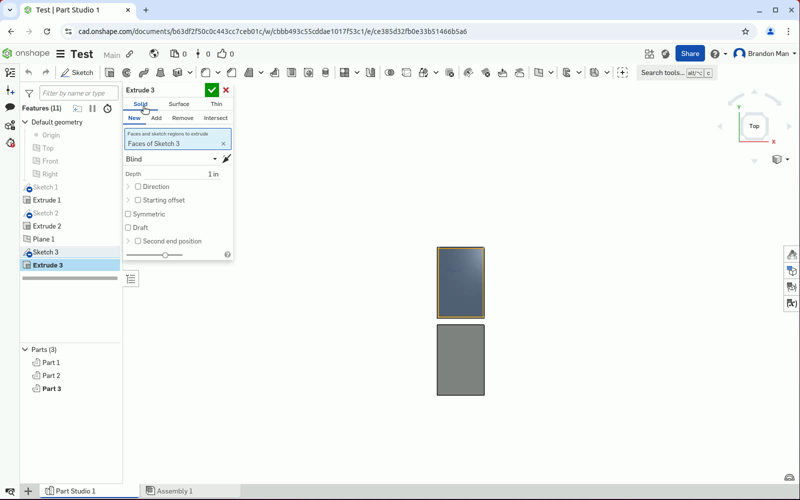
click(143, 106)
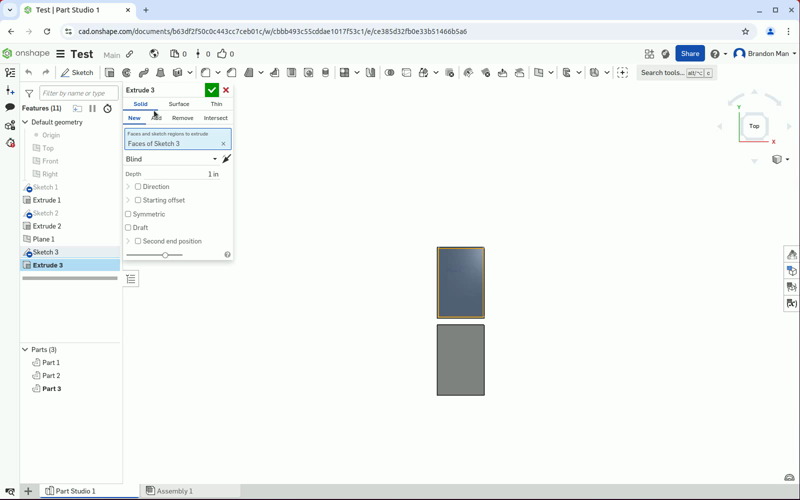
mouse_move(186, 120)
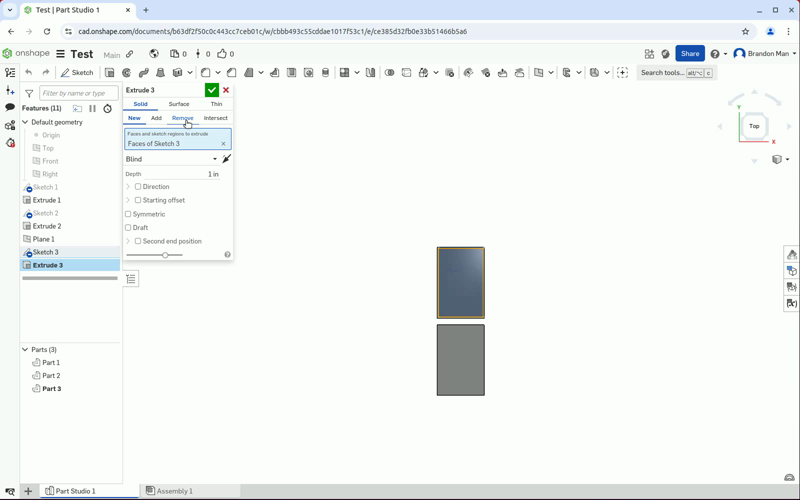
click(186, 120)
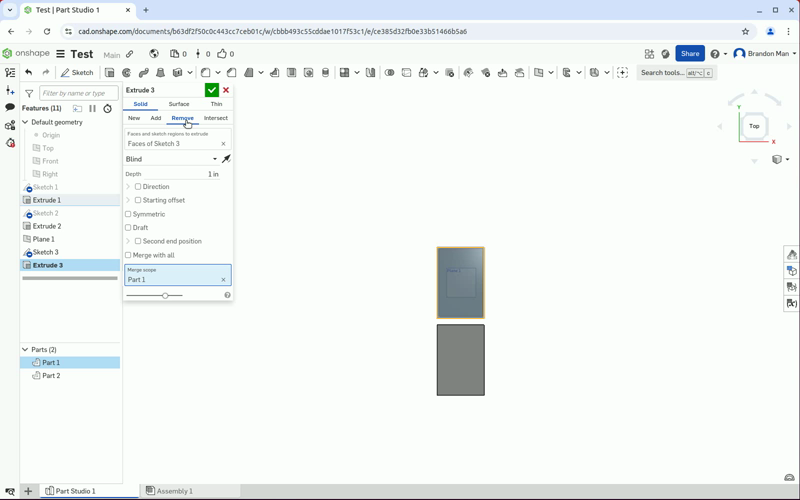
key(tab, 4)
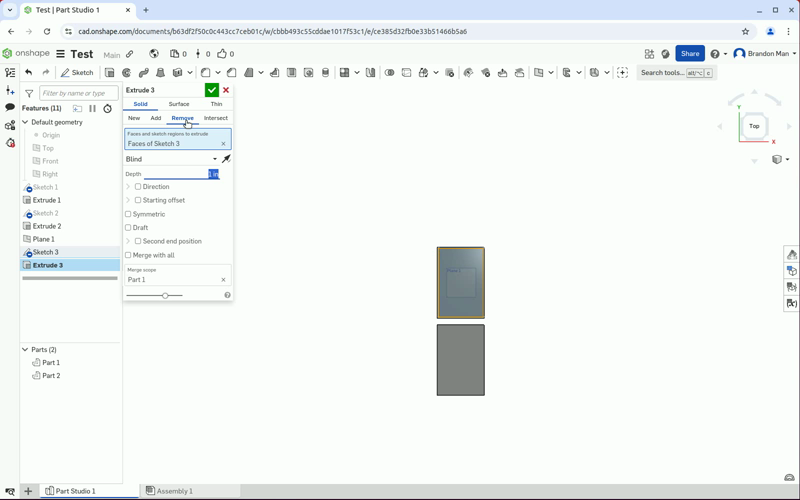
text(7.943)
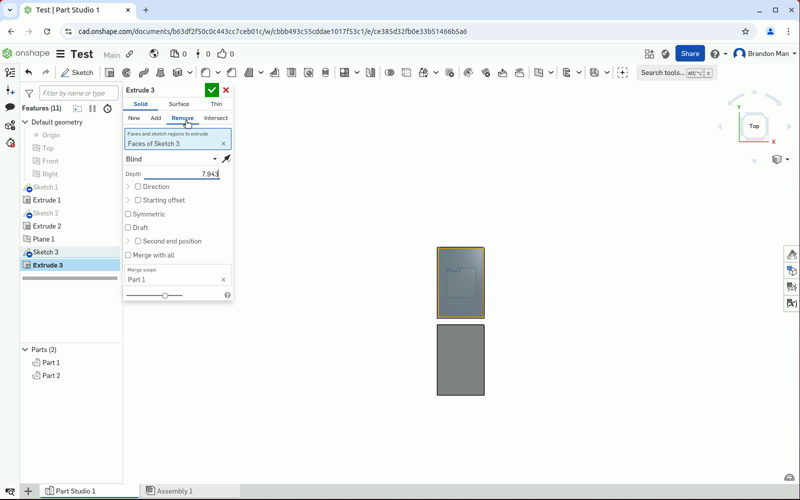
key(tab, 6)
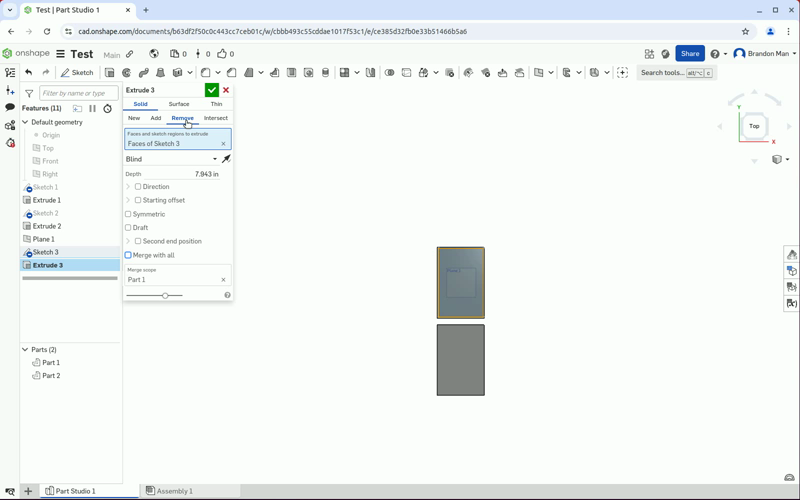
key(space)
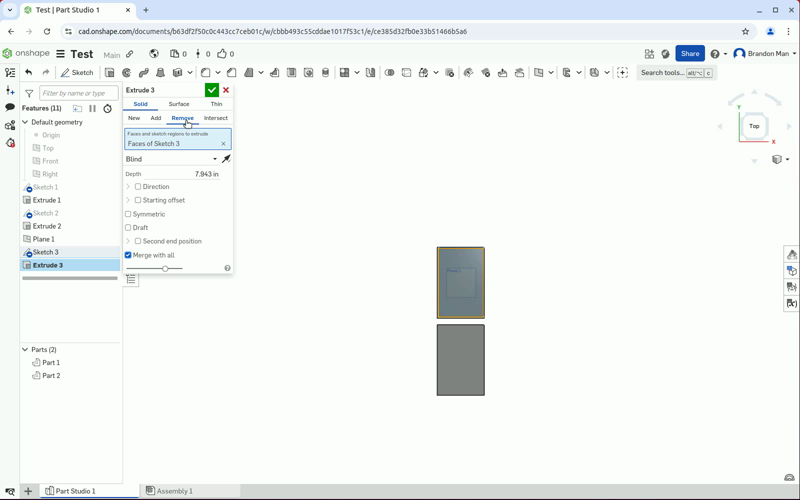
key(enter)
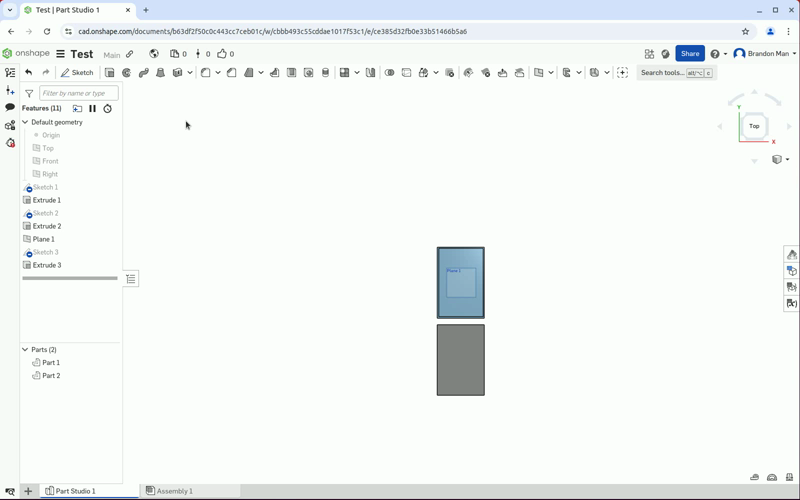
key(shift+h)
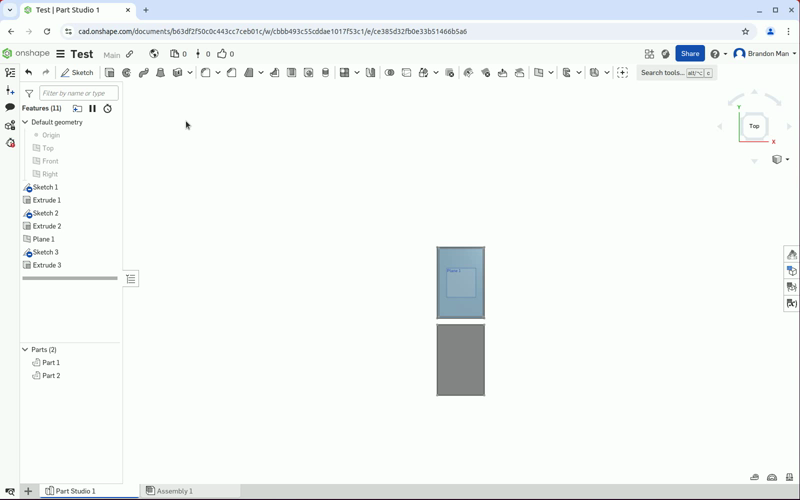
key(shift+h)
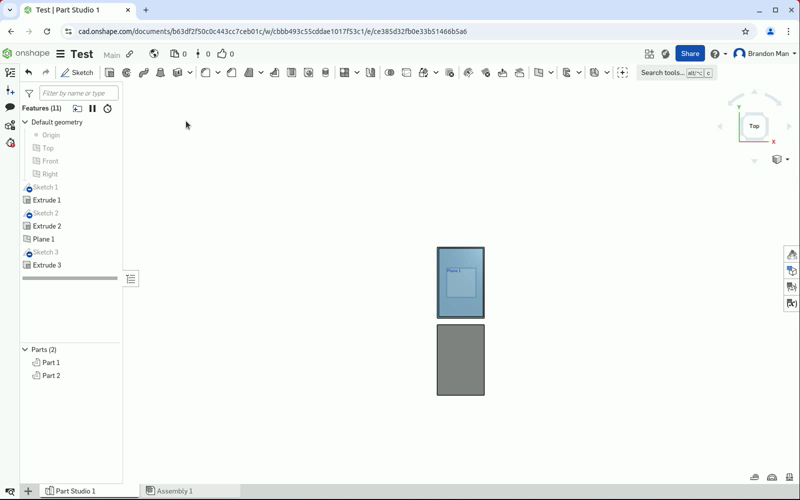
mouse_move(73, 189)
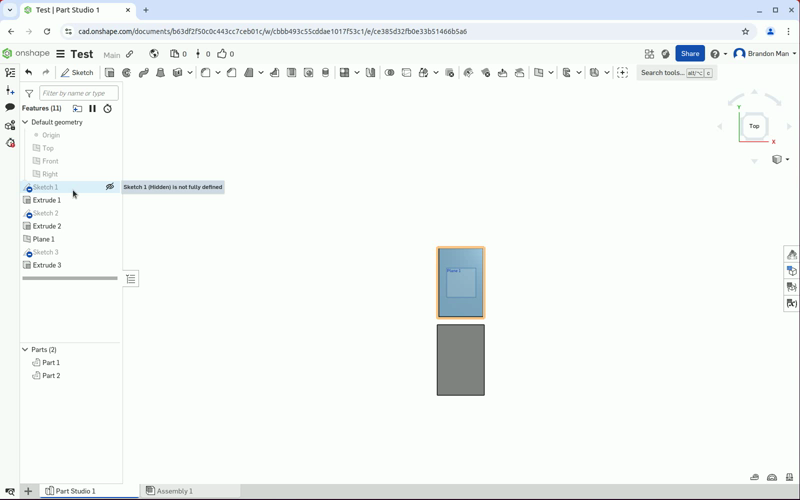
click(73, 189)
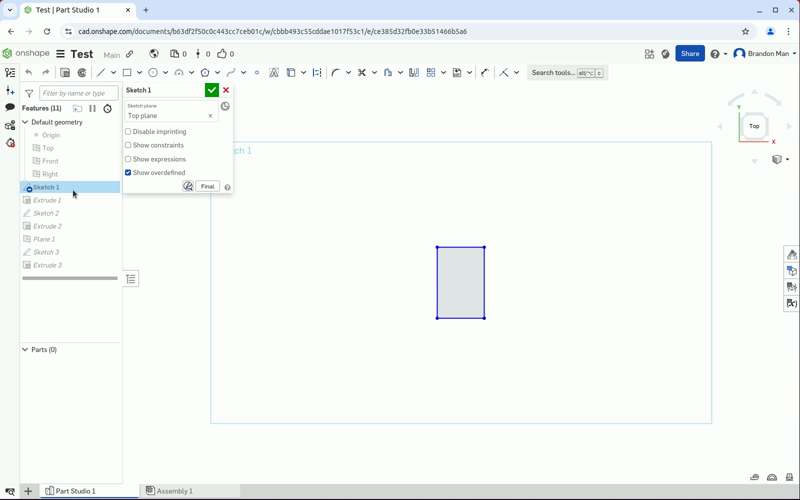
mouse_move(229, 92)
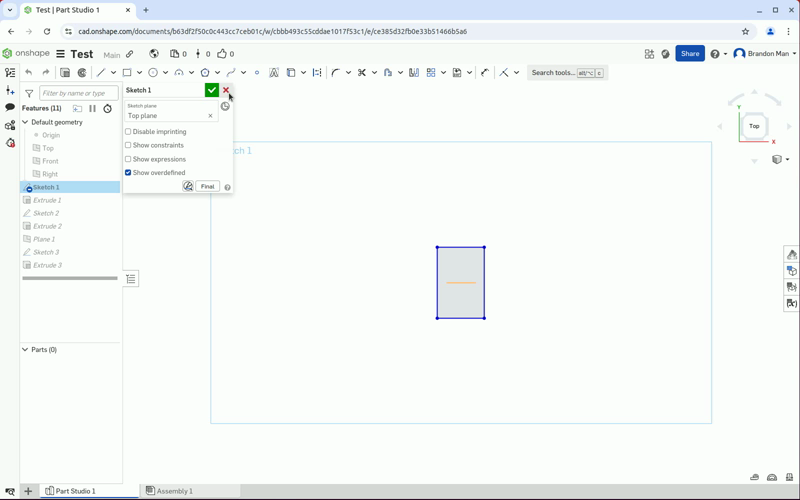
click(229, 92)
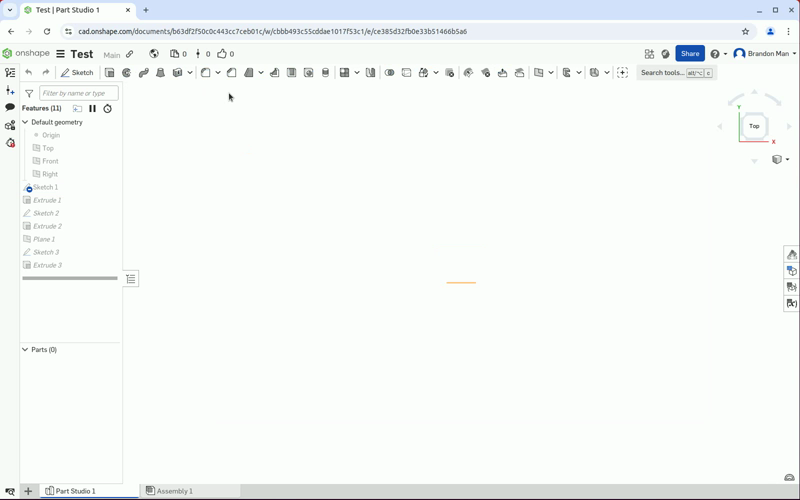
key(shift+s)
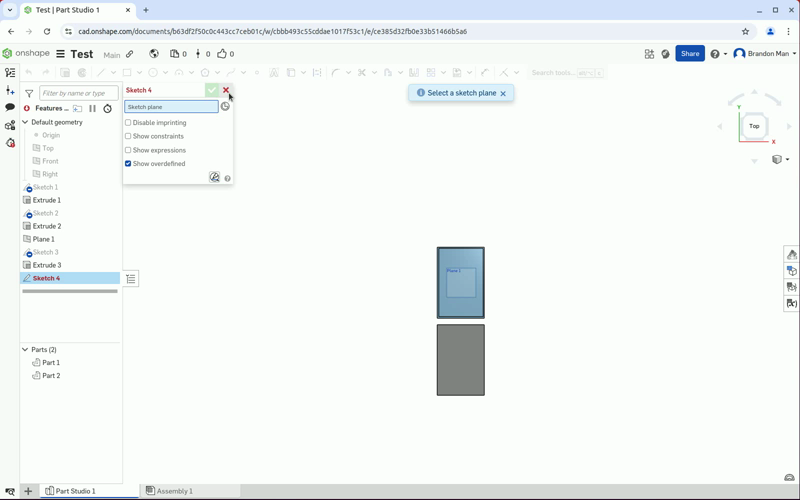
mouse_move(73, 241)
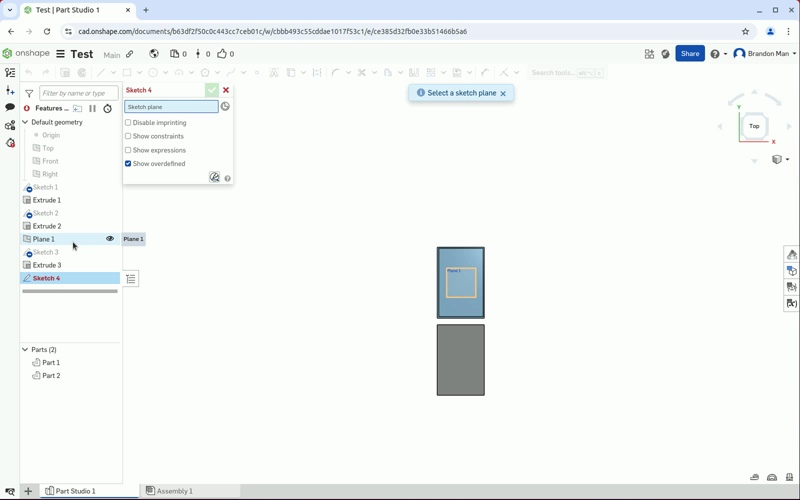
click(73, 241)
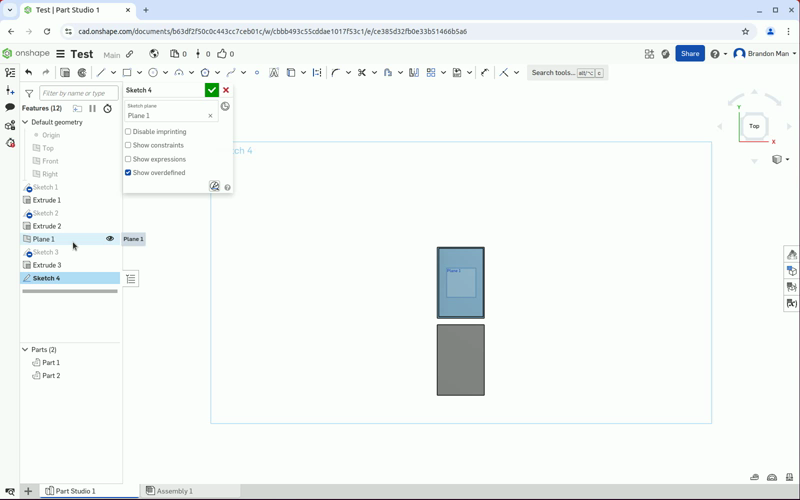
mouse_move(73, 352)
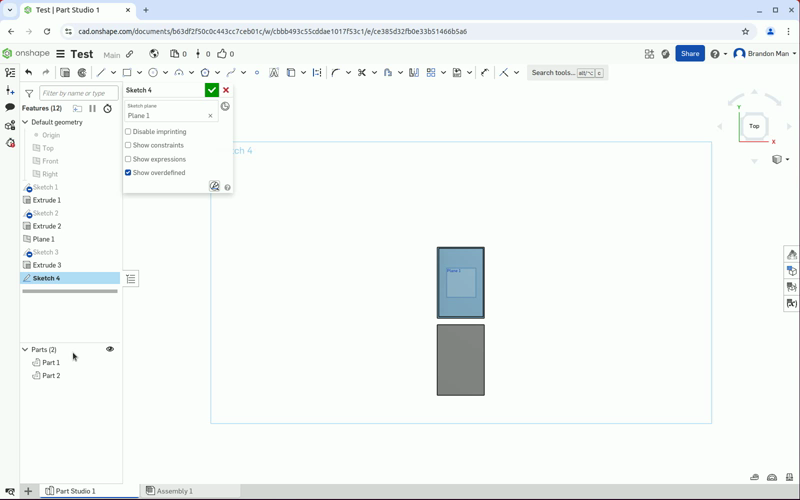
key(y)
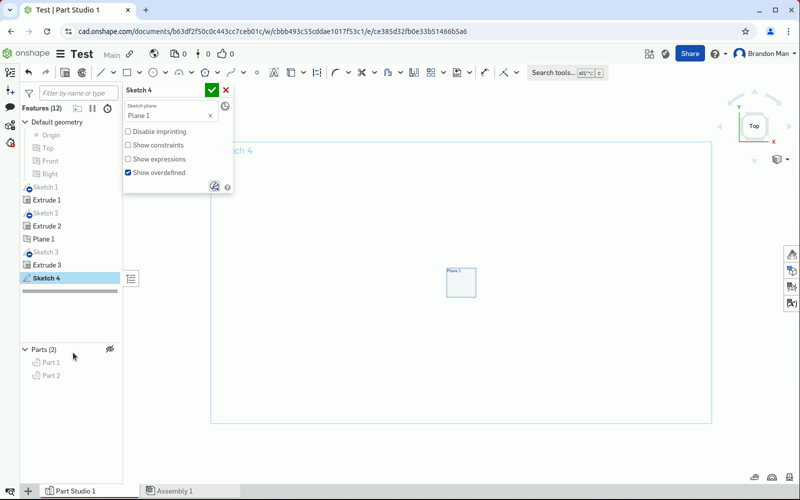
key(l)
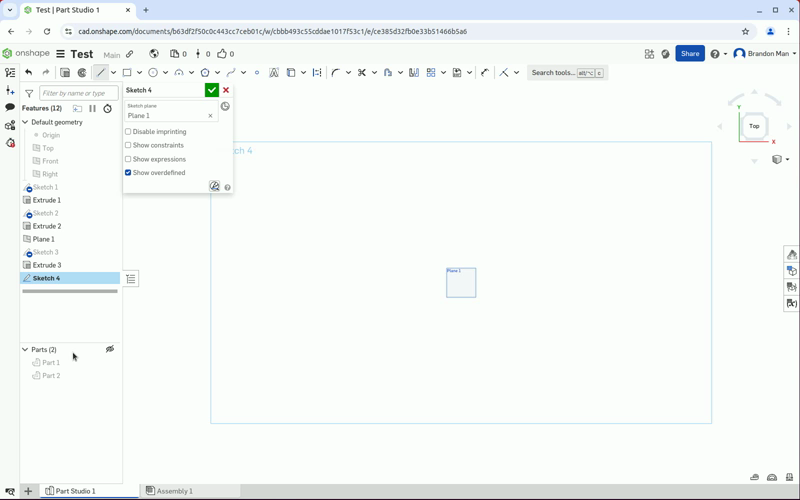
key_down(shift)
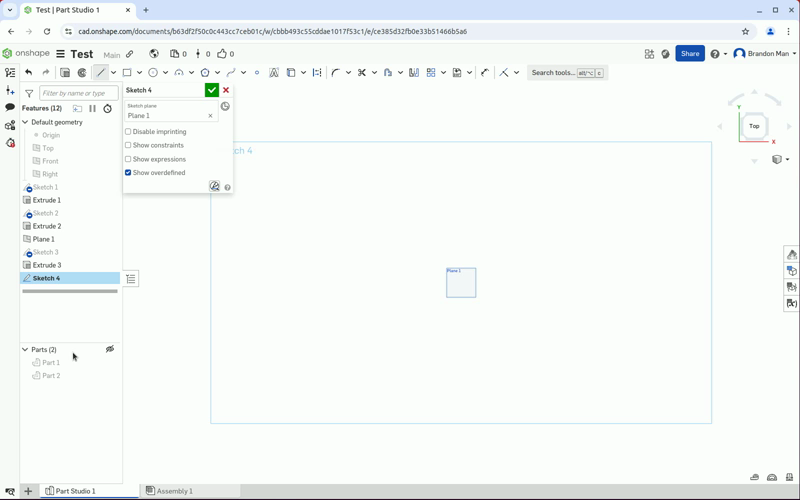
mouse_move(438, 394)
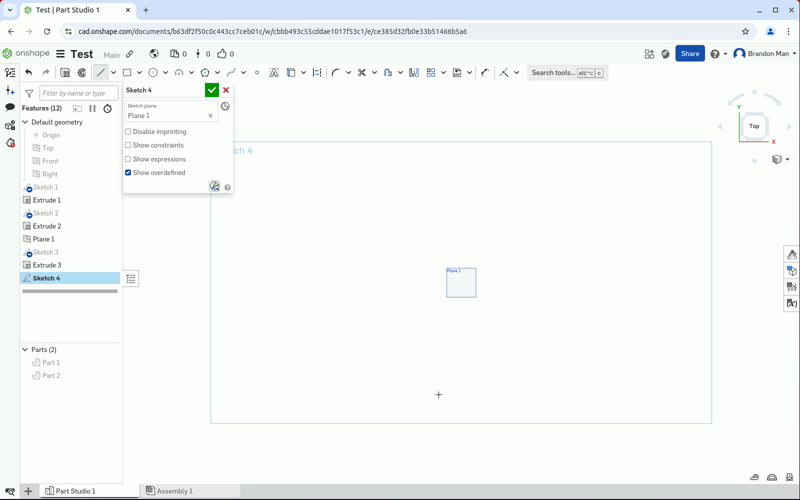
click(438, 394)
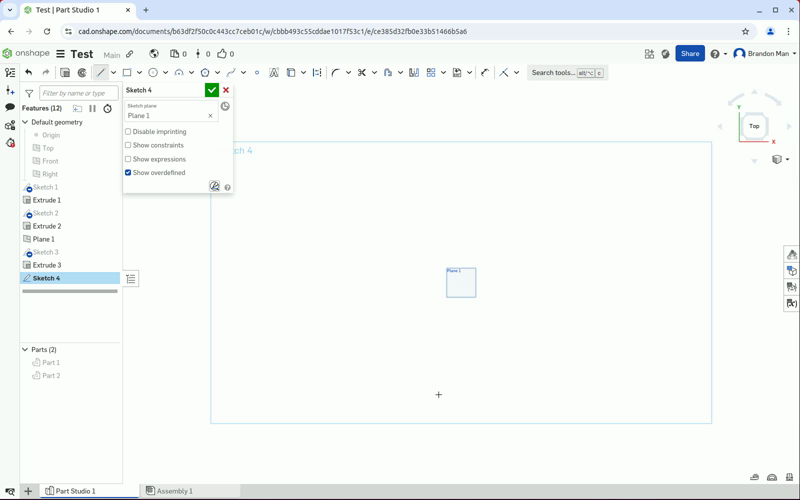
key_up(shift)
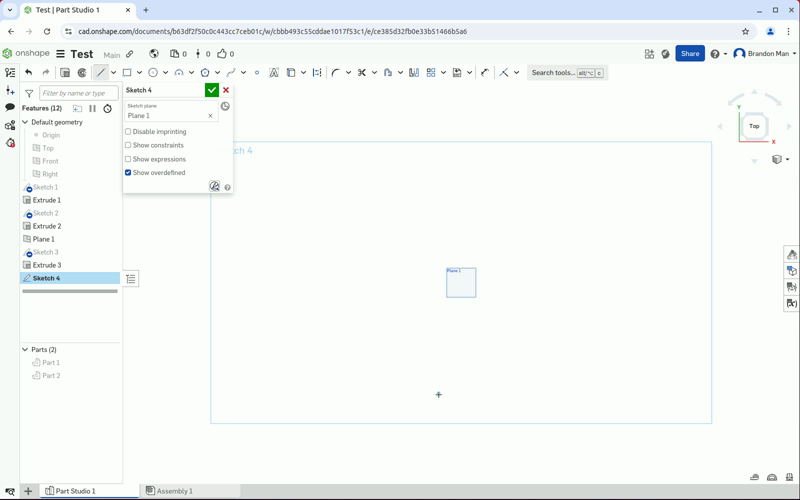
key_down(shift)
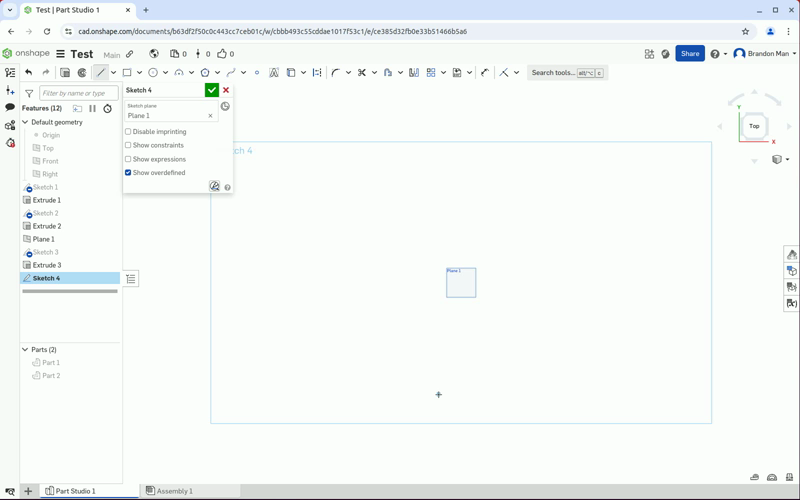
mouse_move(468, 394)
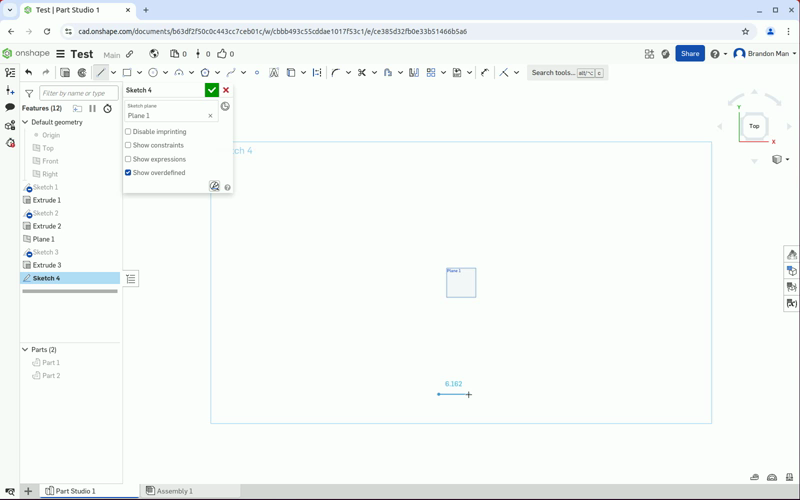
mouse_move(483, 394)
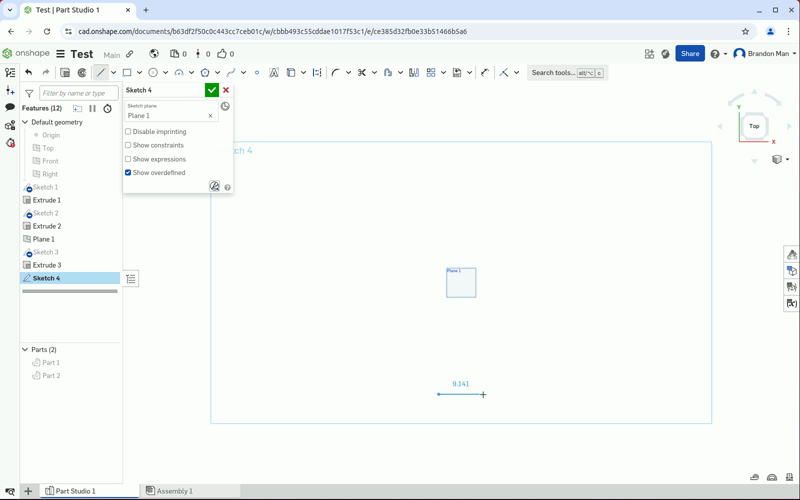
click(483, 394)
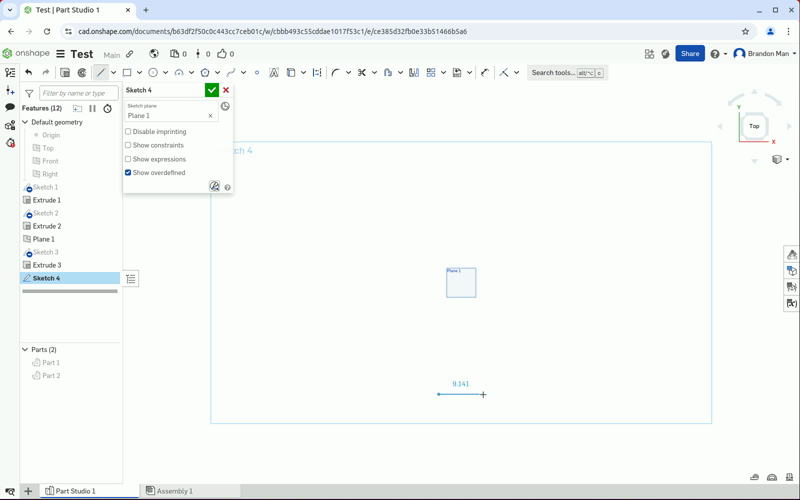
key_up(shift)
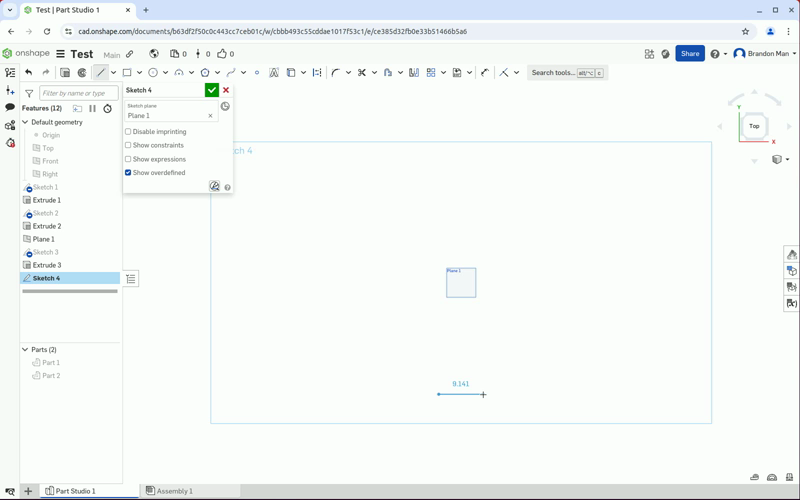
key_down(shift)
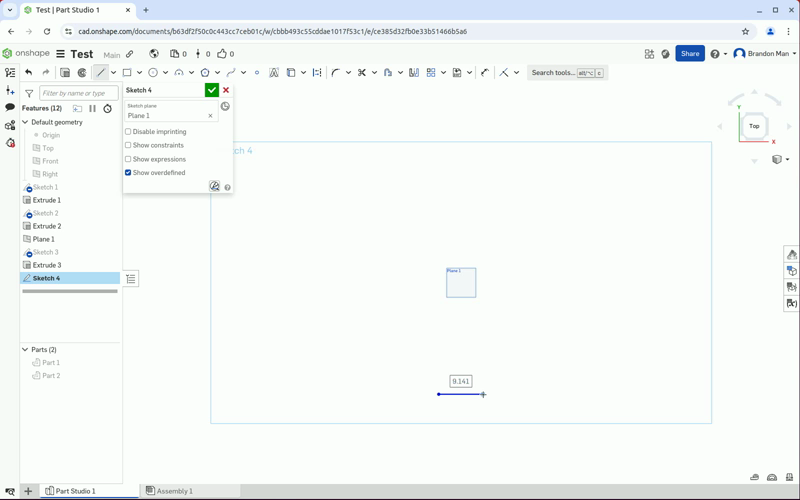
mouse_move(483, 325)
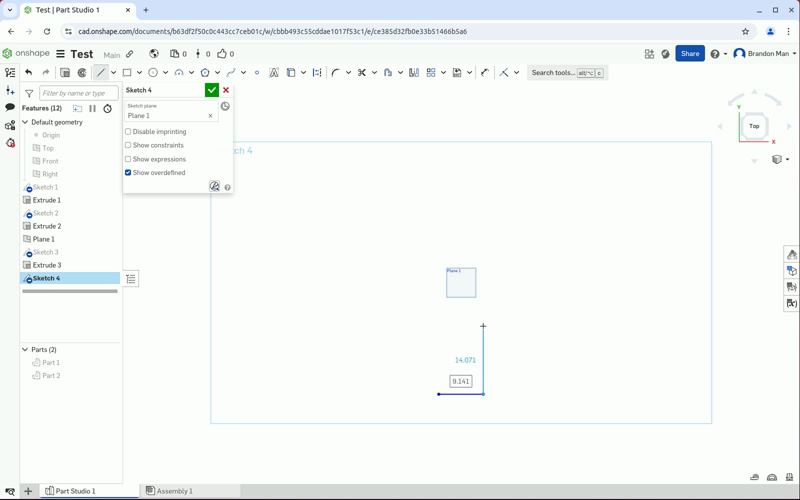
click(483, 325)
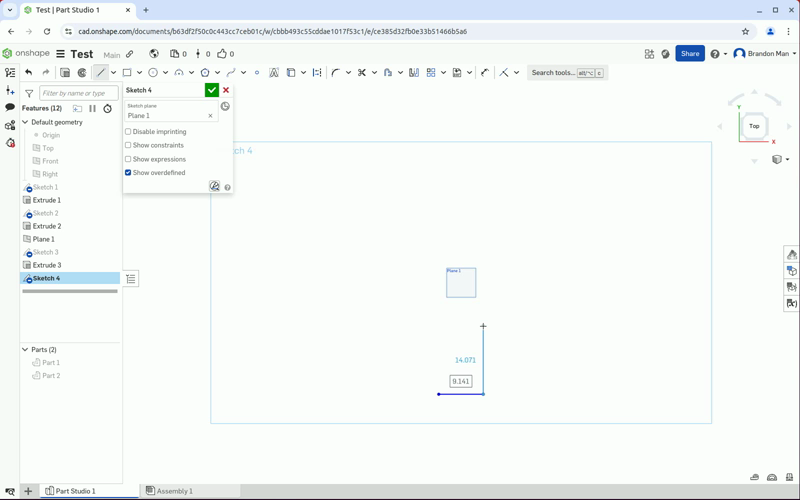
key_up(shift)
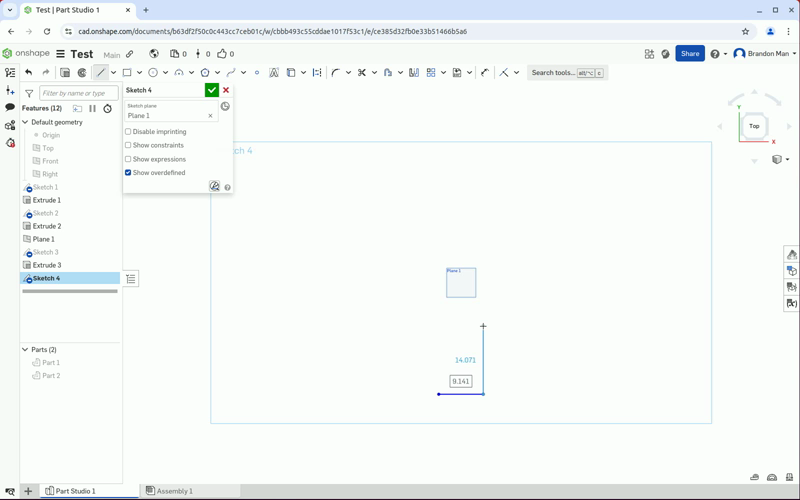
key_down(shift)
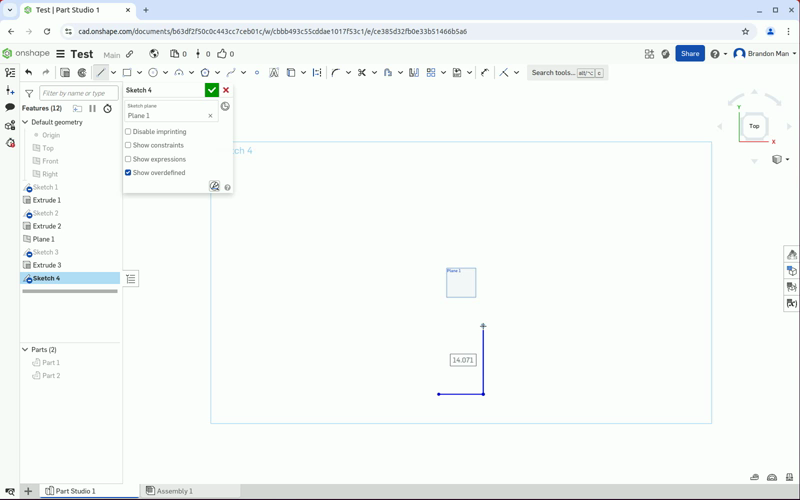
mouse_move(513, 325)
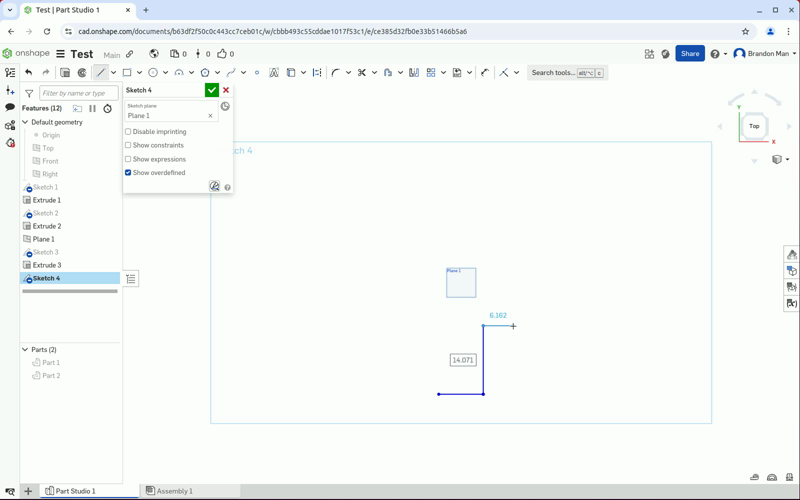
mouse_move(438, 325)
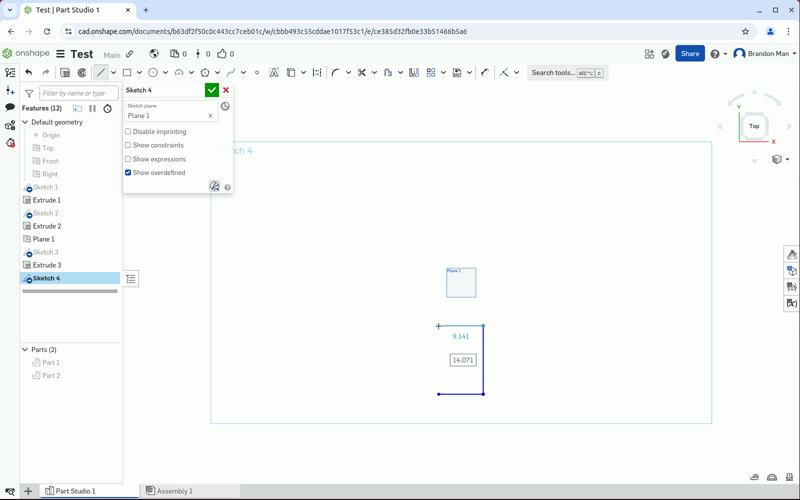
click(438, 325)
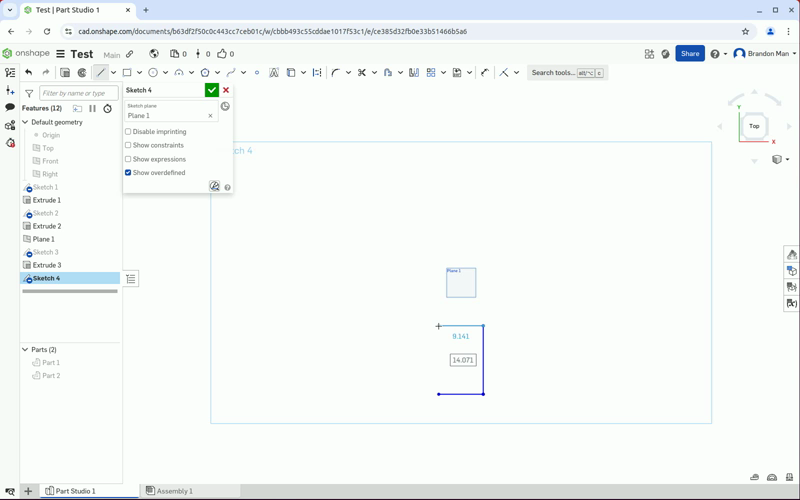
key_up(shift)
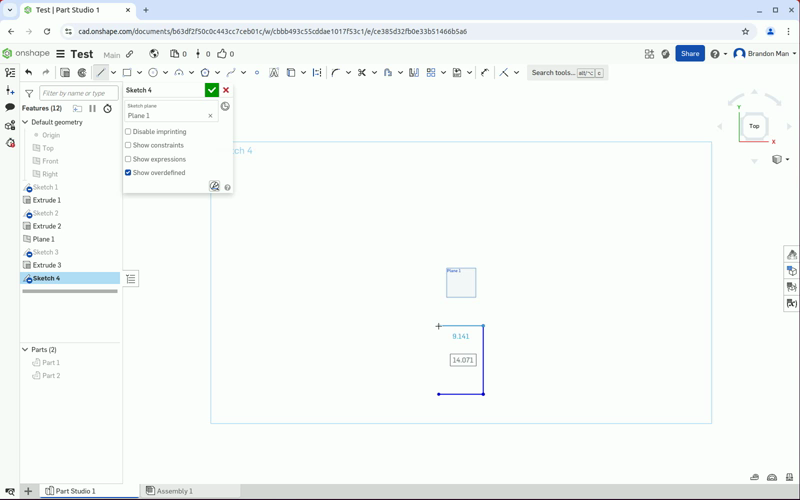
key_down(shift)
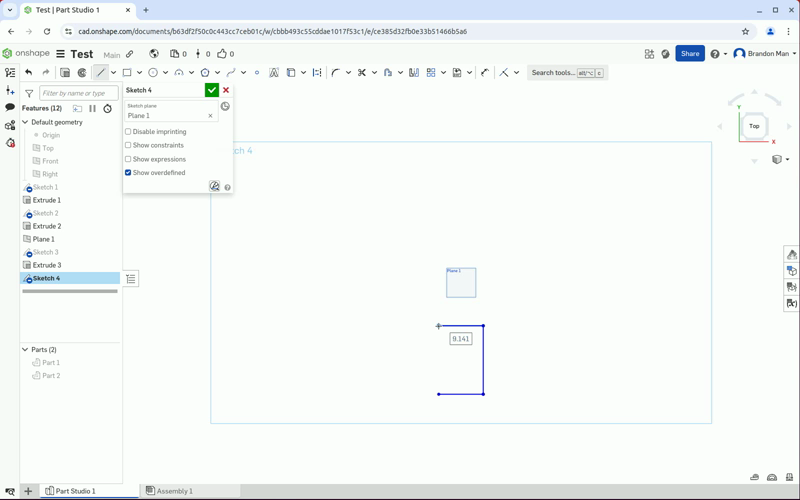
mouse_move(438, 394)
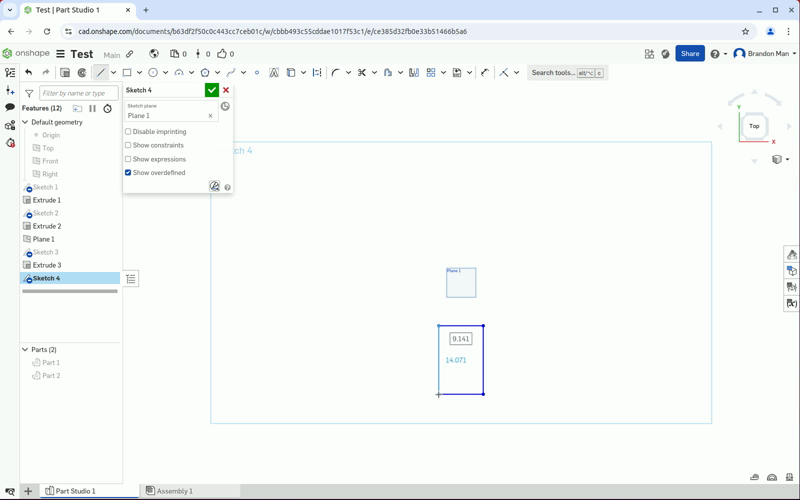
key_up(shift)
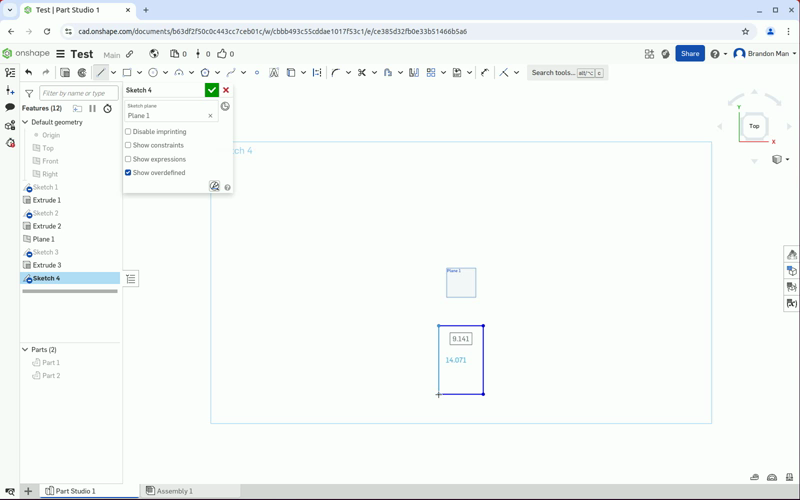
click(438, 394)
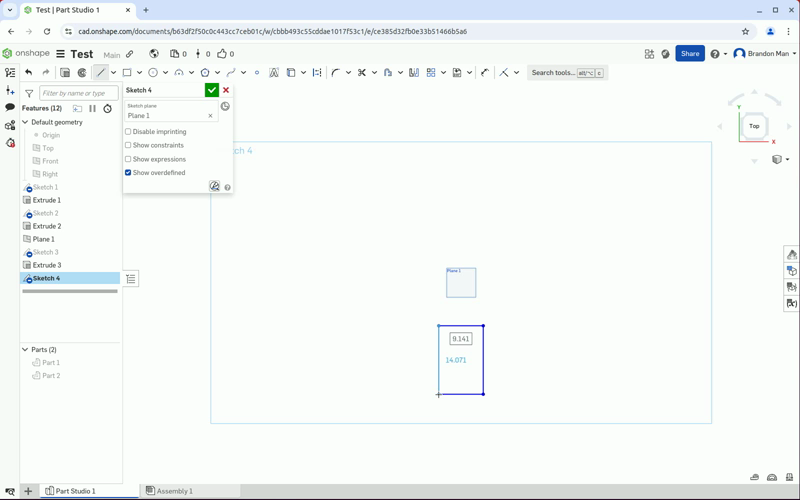
key(esc)
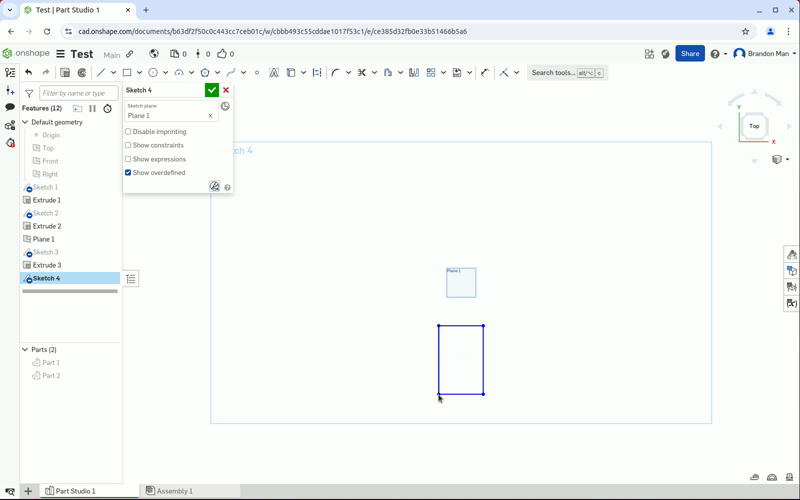
mouse_move(445, 345)
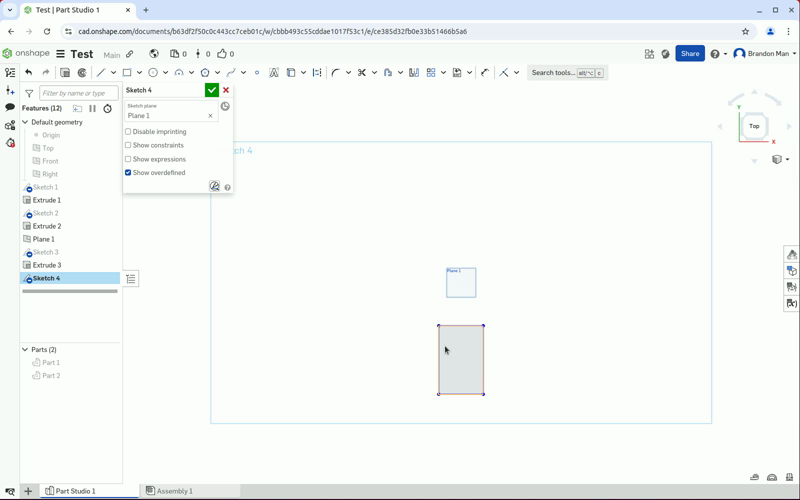
click(445, 345)
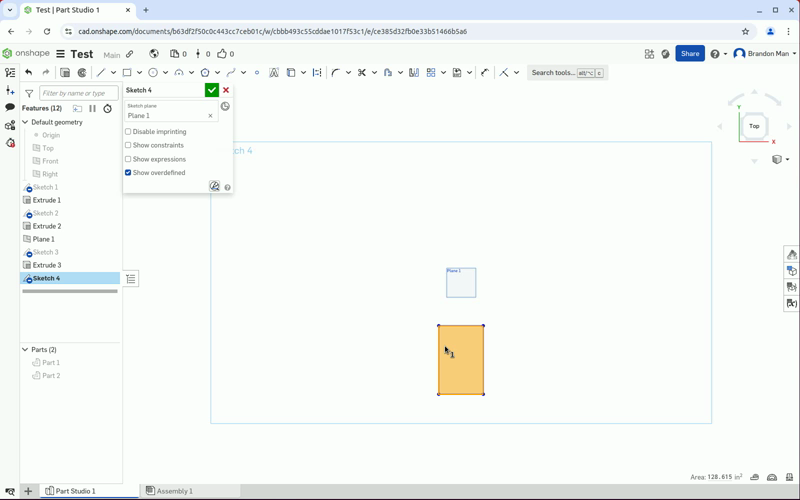
mouse_move(73, 352)
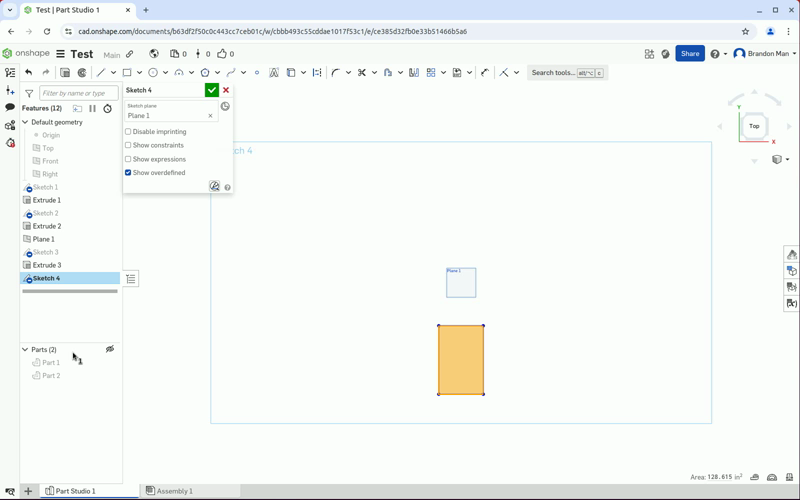
key(shift+y)
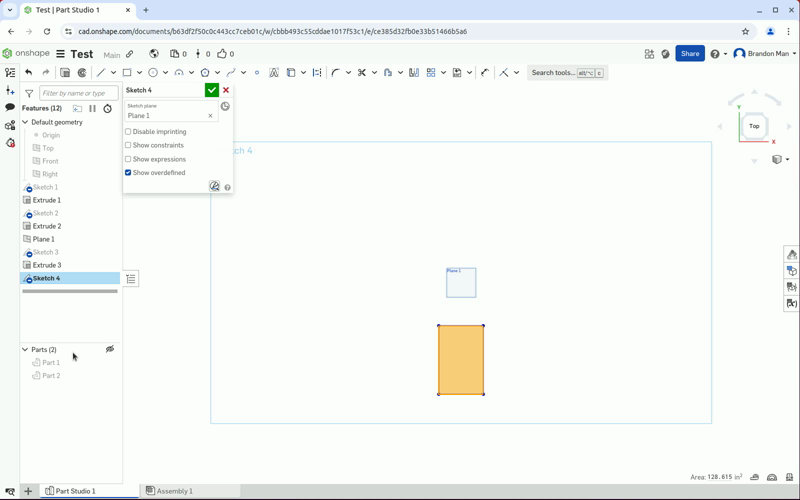
key(shift+e)
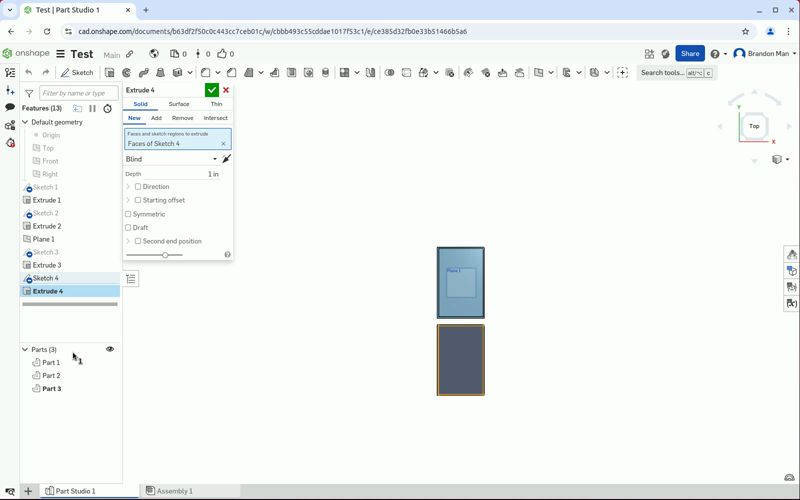
mouse_move(143, 106)
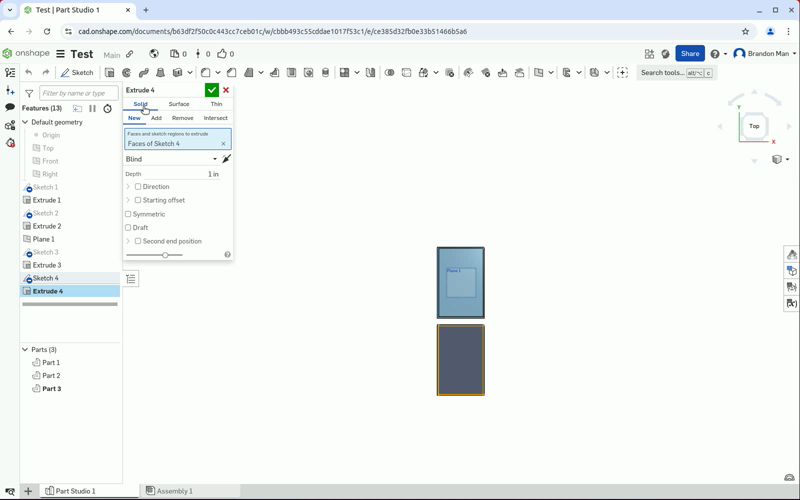
click(143, 106)
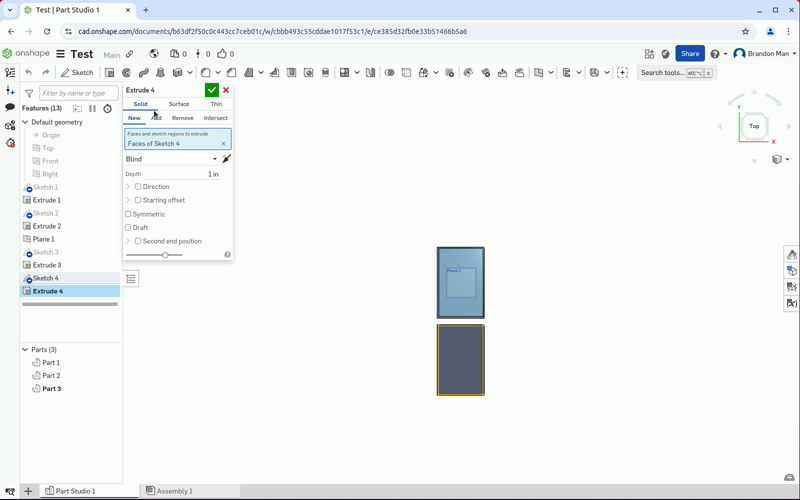
mouse_move(186, 120)
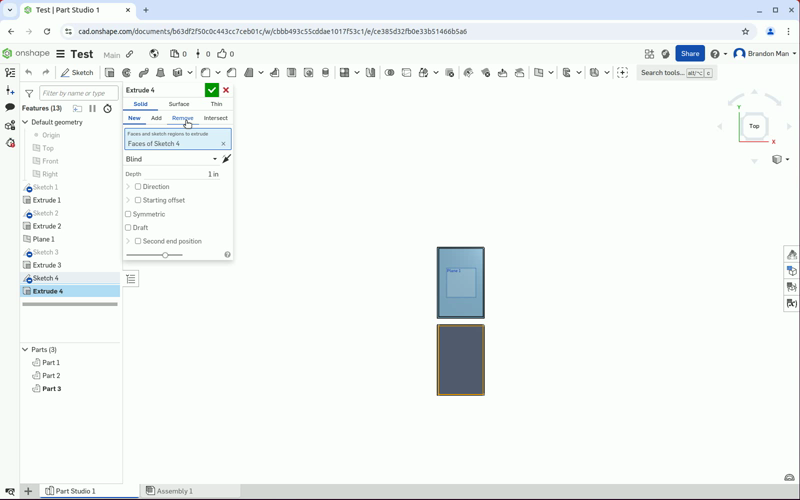
click(186, 120)
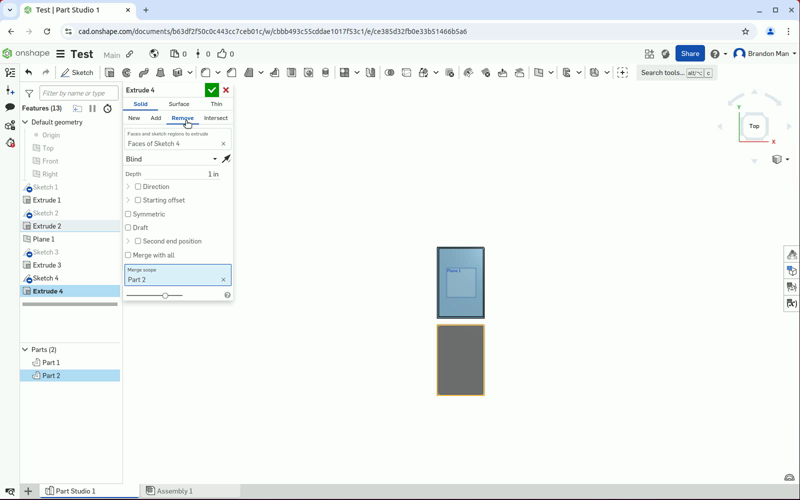
key(tab, 4)
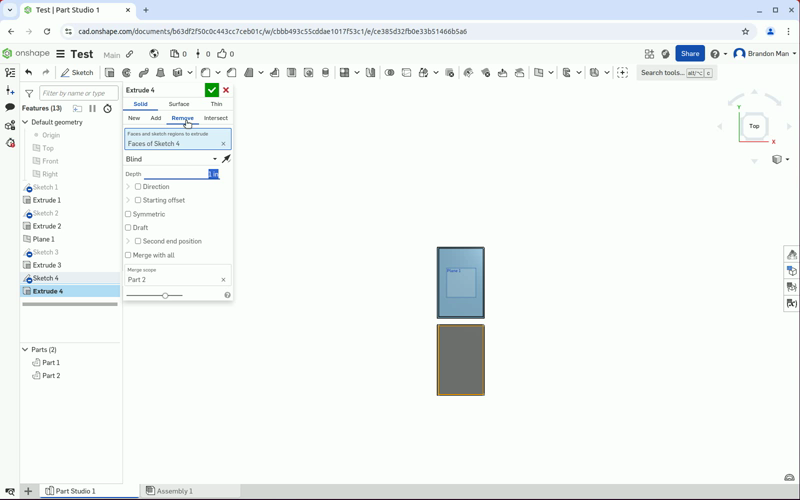
text(9.628)
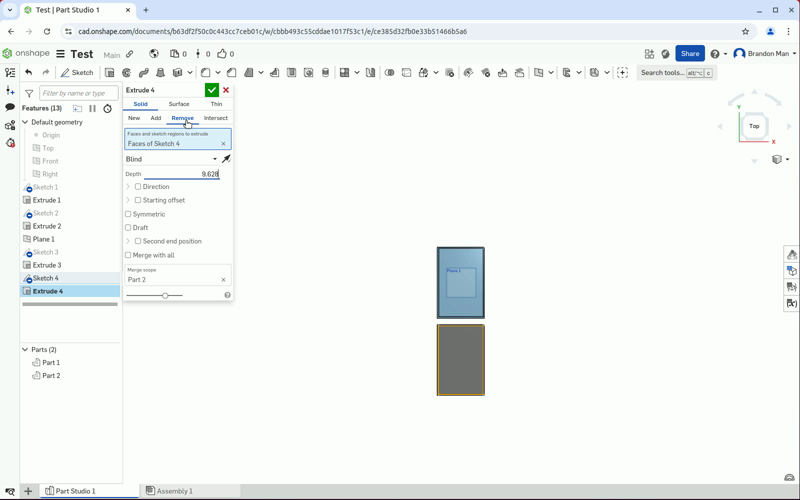
key(tab, 6)
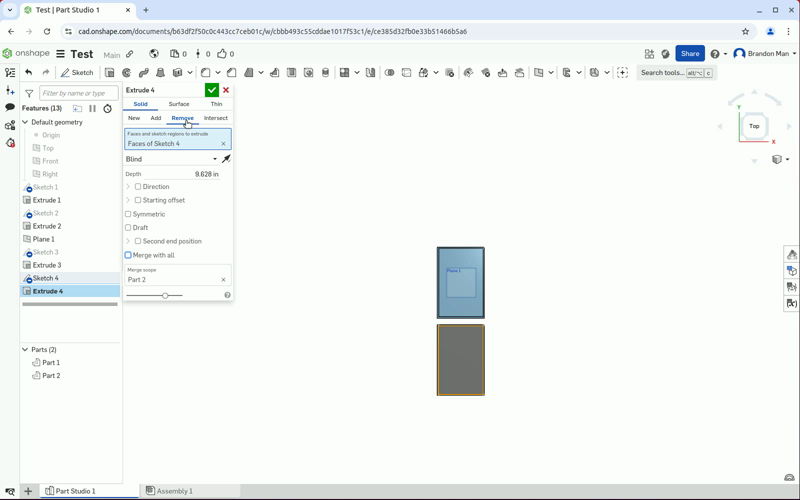
key(space)
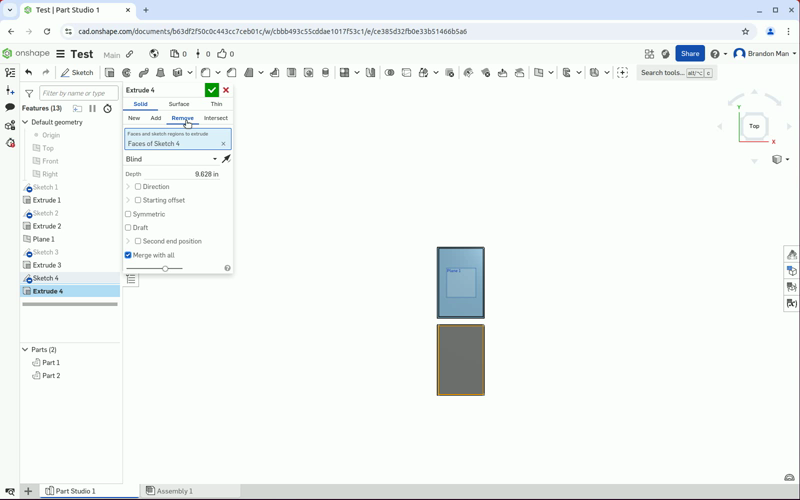
key(enter)
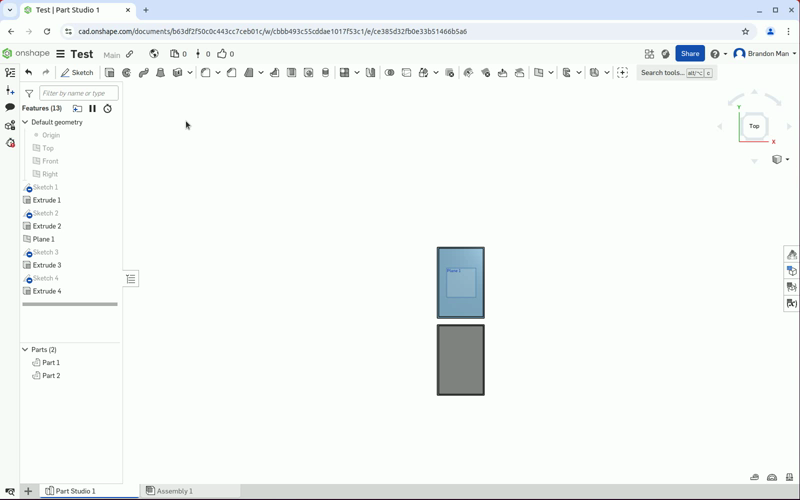
key(shift+h)
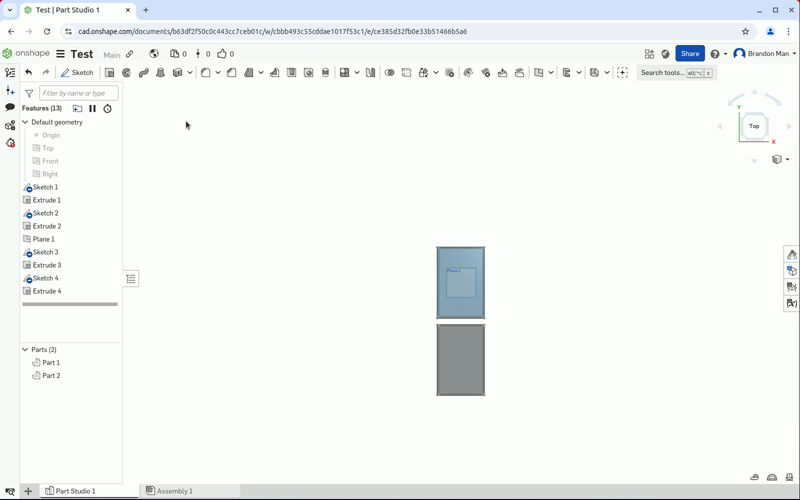
key(shift+h)
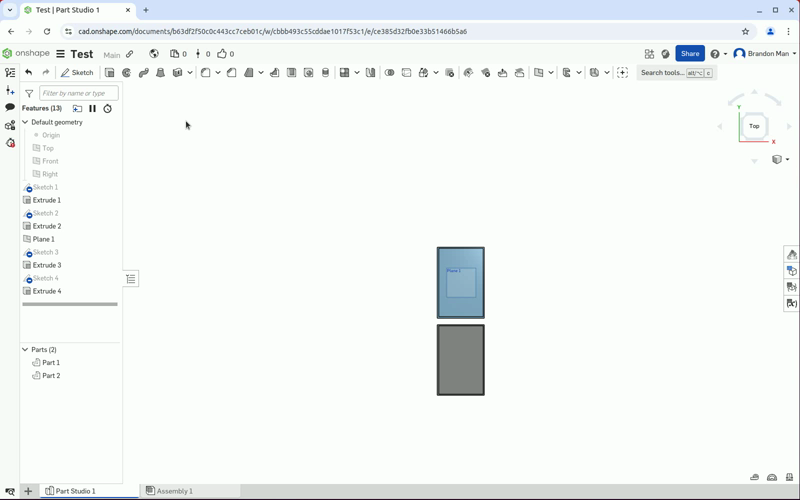
mouse_move(73, 189)
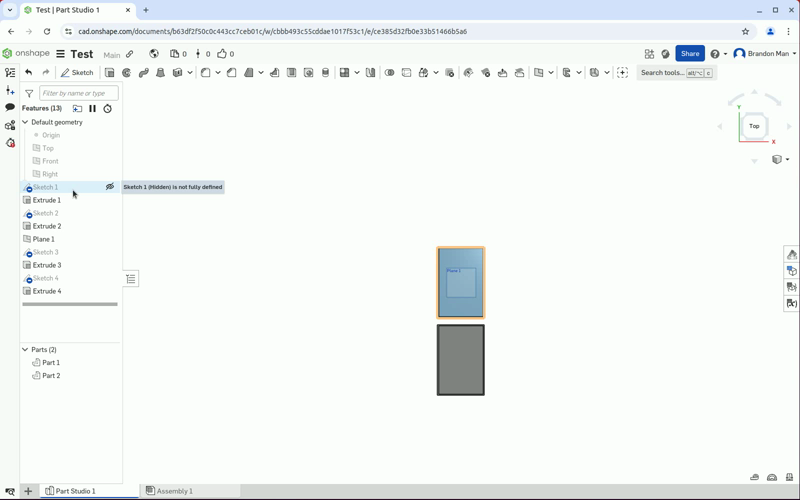
click(73, 189)
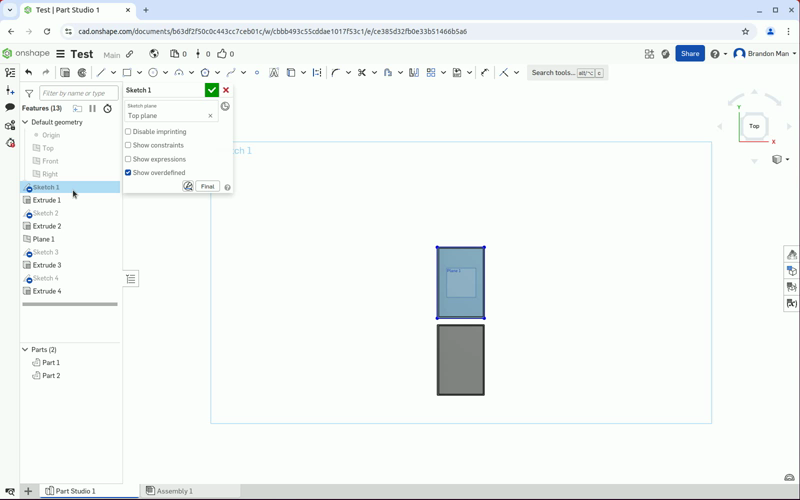
mouse_move(229, 92)
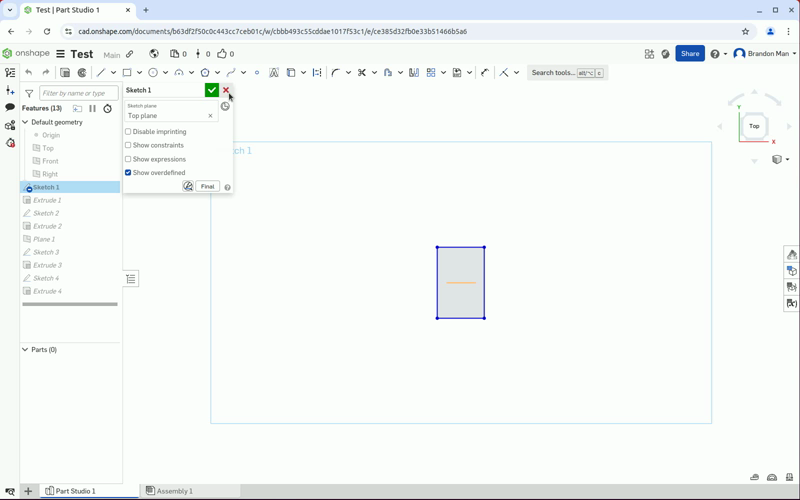
click(229, 92)
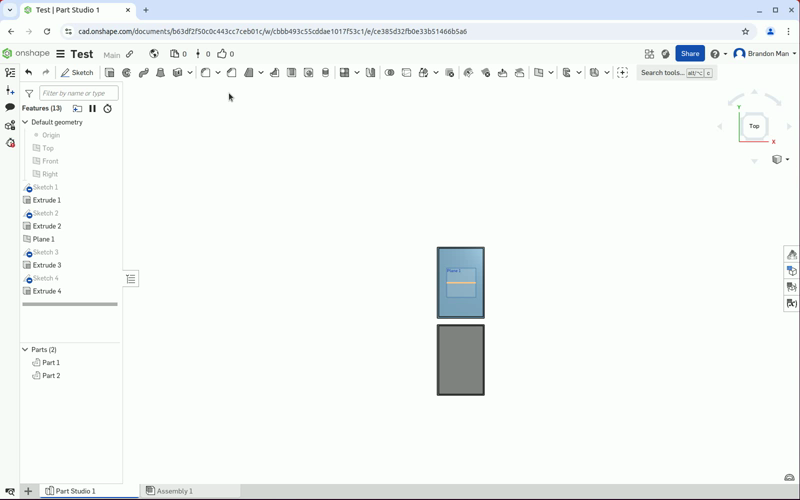
mouse_move(73, 352)
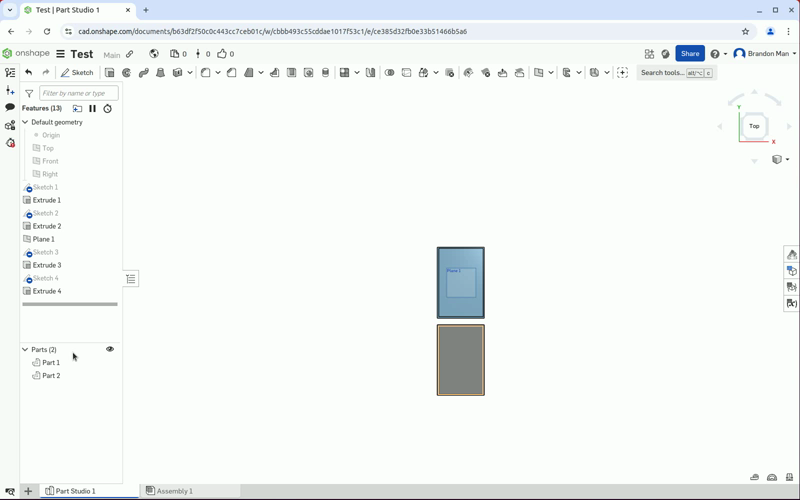
key(y)
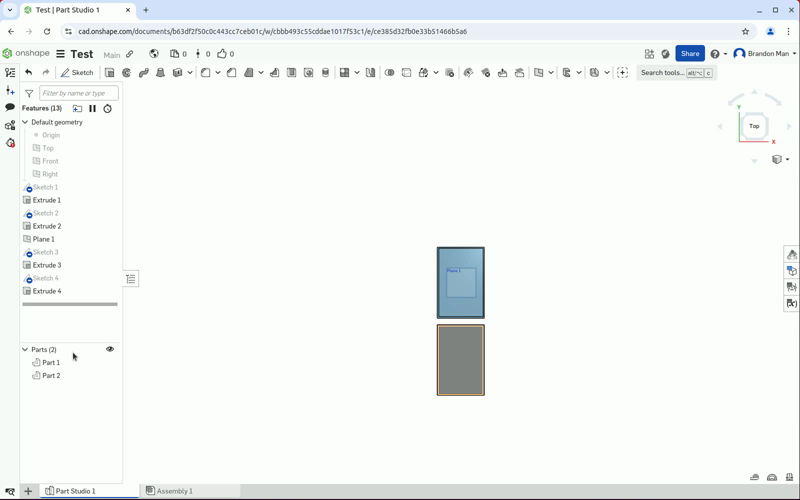
key(shift+p)
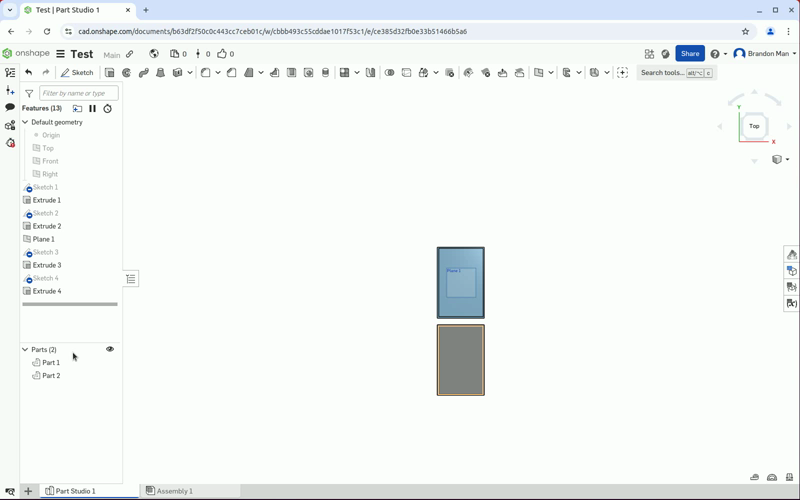
key(space)
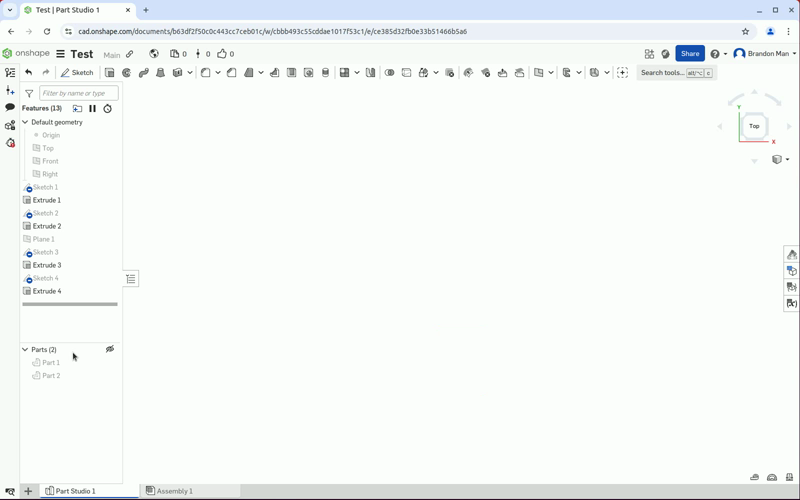
key_down(shift)
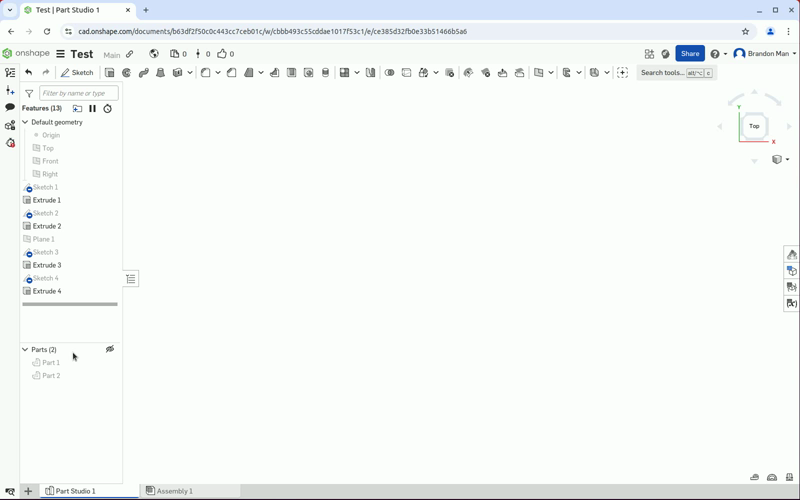
key(up)
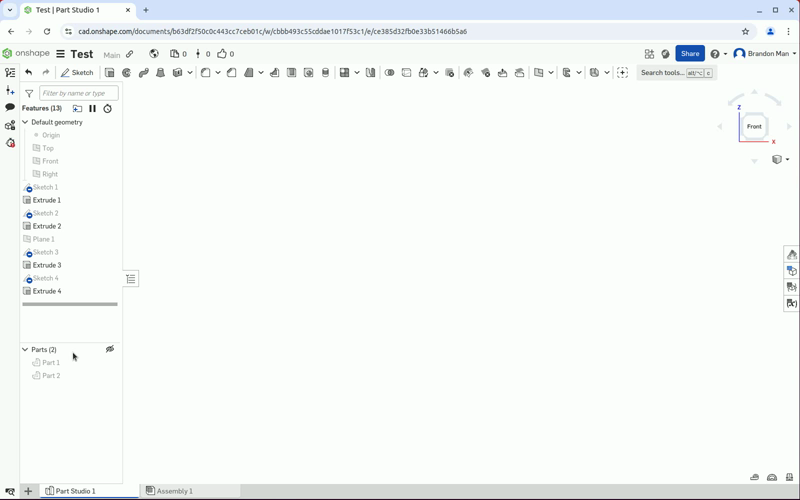
key_up(shift)
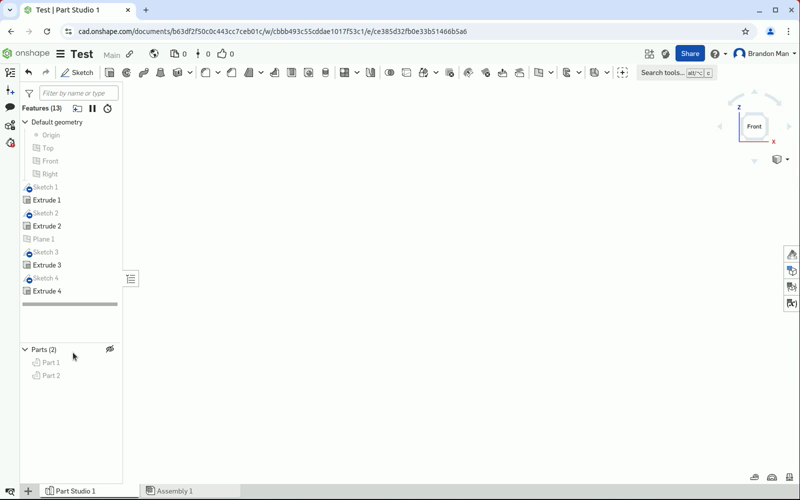
key(space)
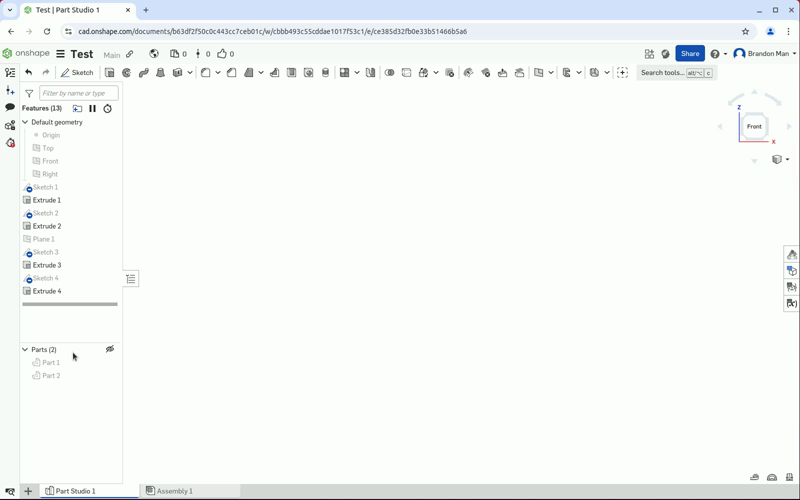
key_down(shift)
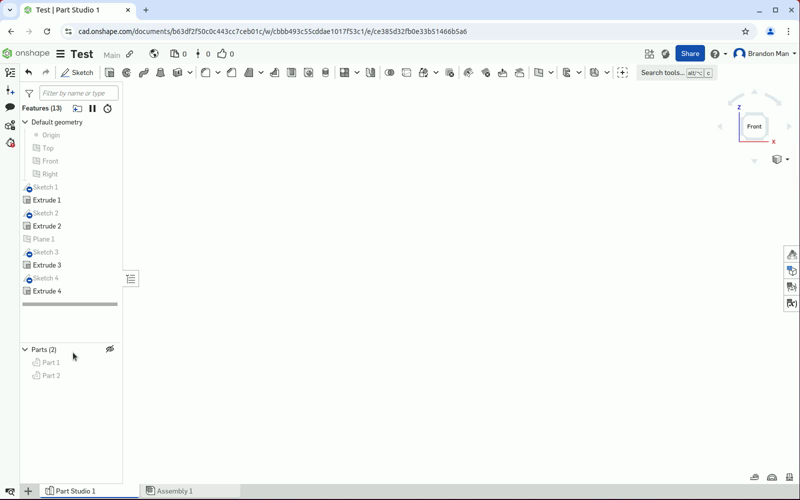
key(left)
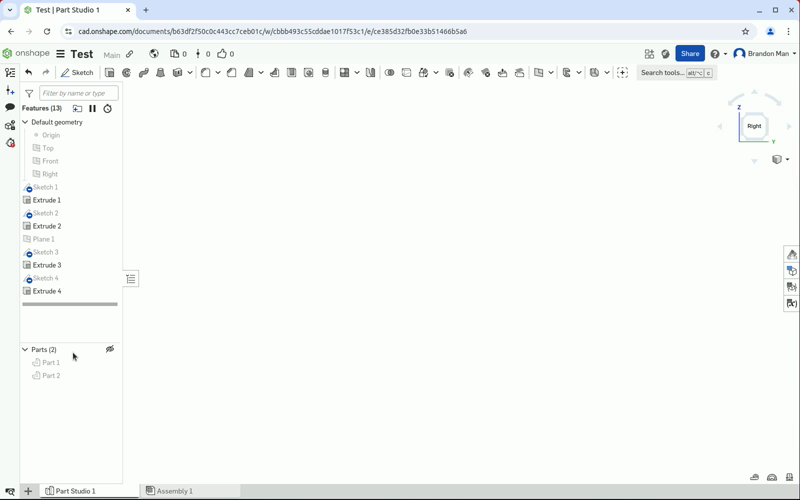
key_up(shift)
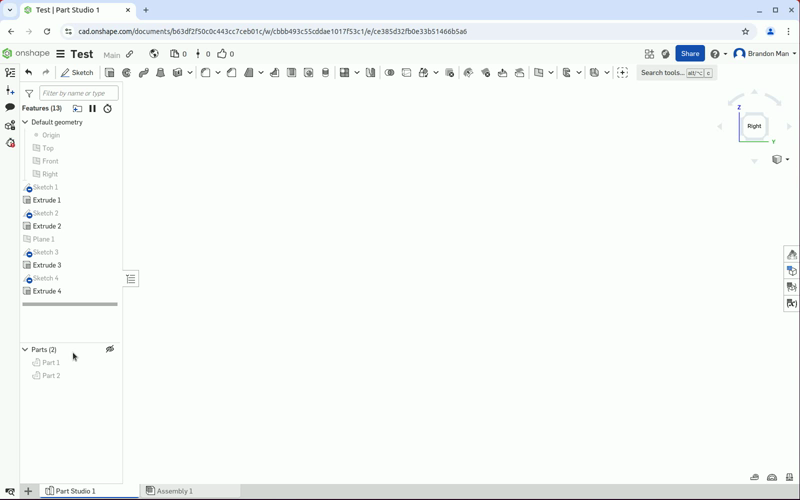
mouse_move(73, 352)
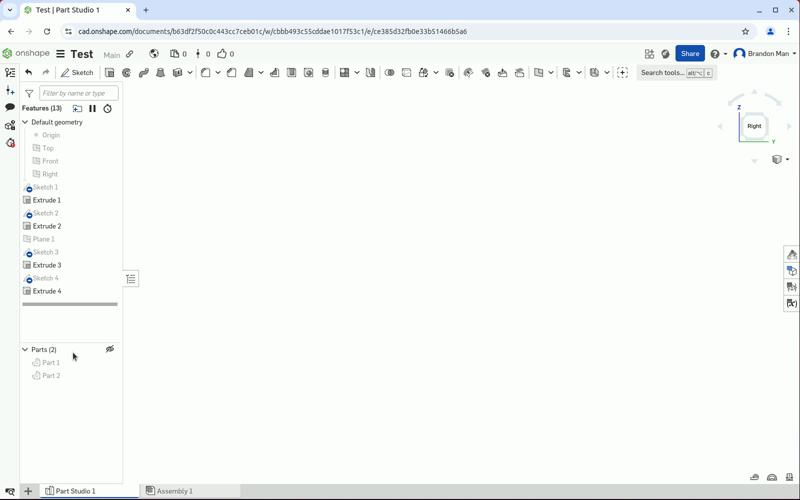
key(shift+y)
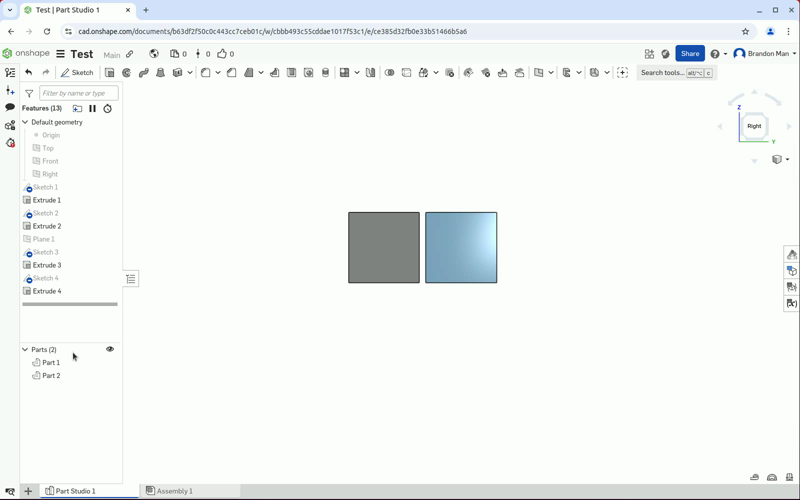
mouse_move(541, 75)
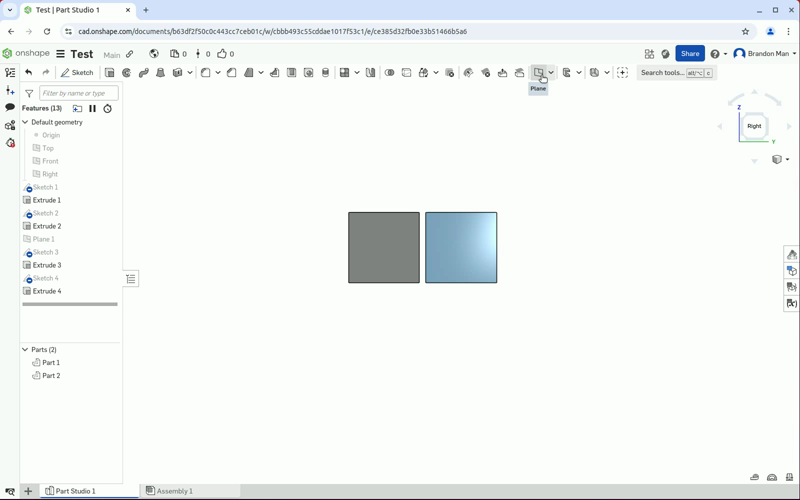
click(541, 75)
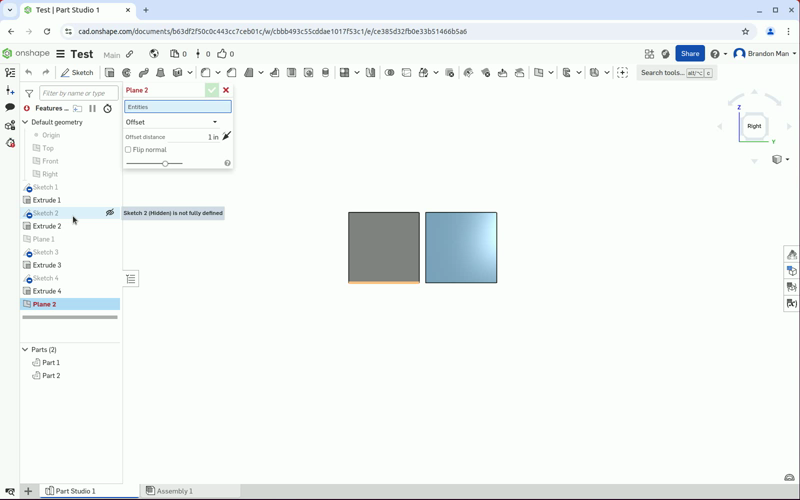
scroll(3)
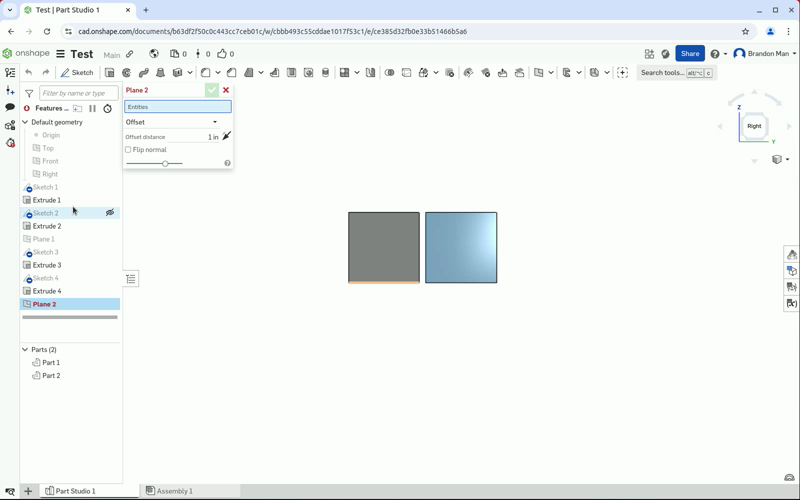
mouse_move(73, 176)
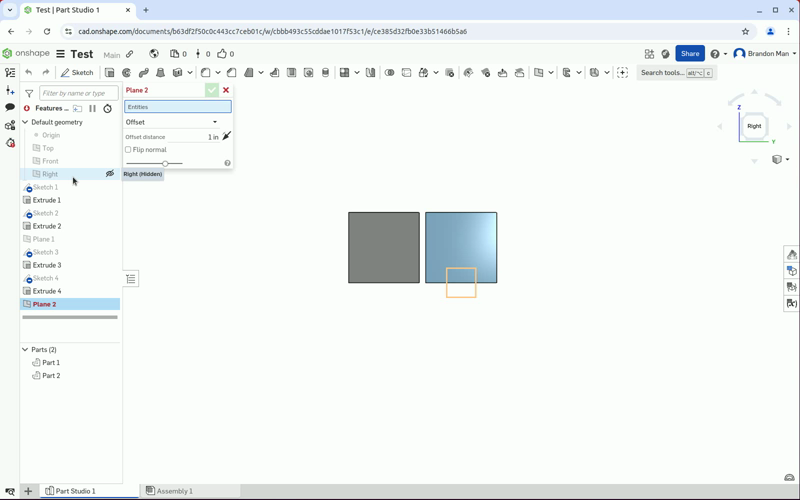
click(73, 176)
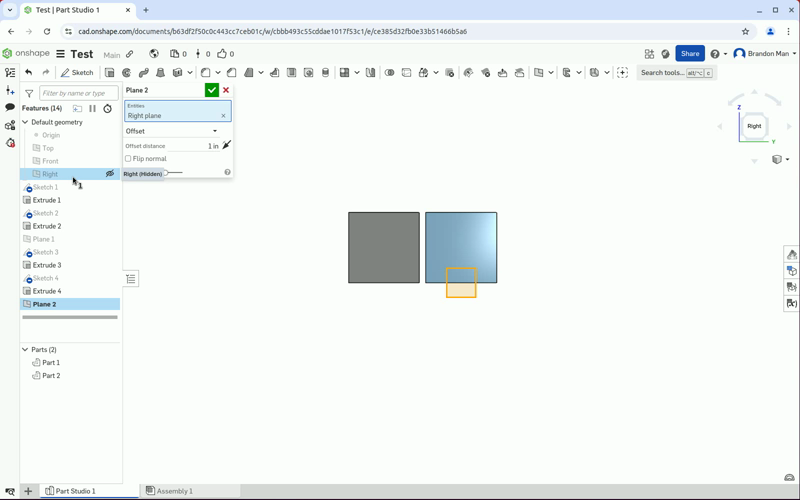
key(tab, 2)
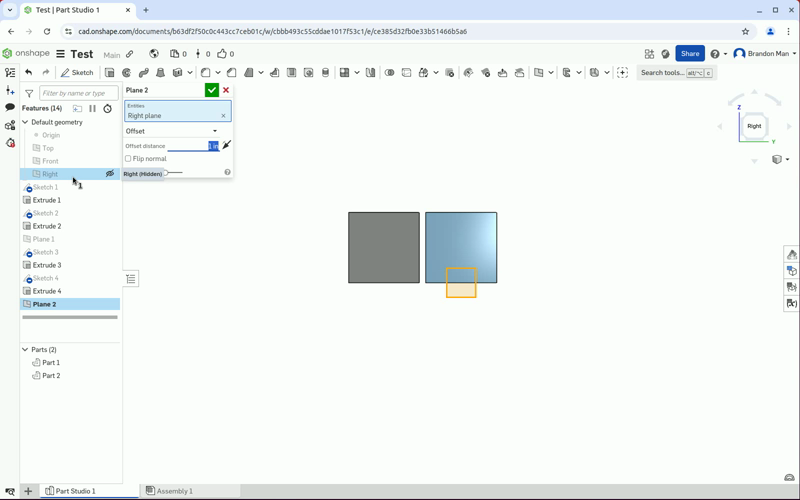
text(4.807)
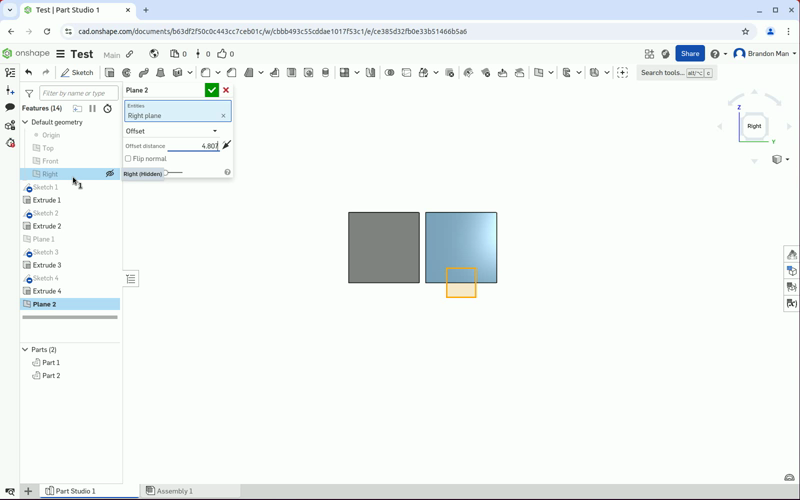
key(enter, 2)
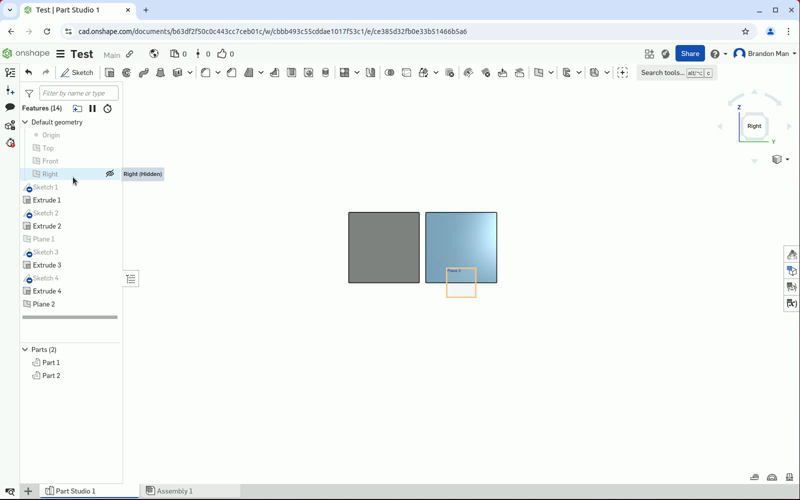
key(shift+s)
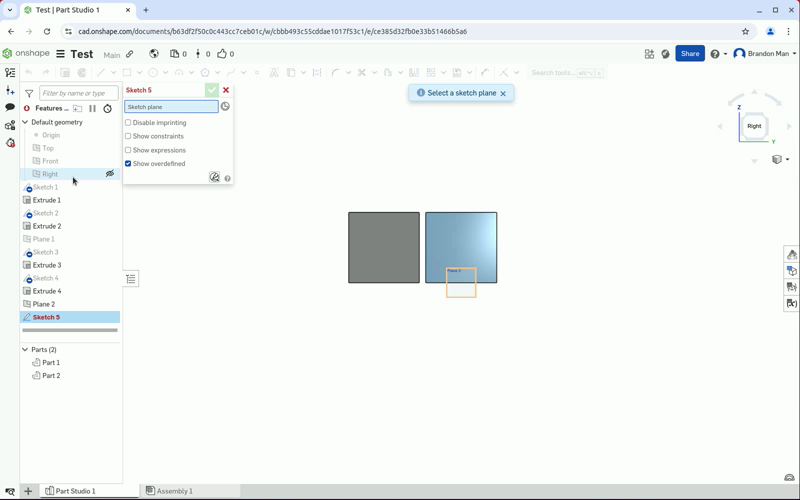
mouse_move(73, 306)
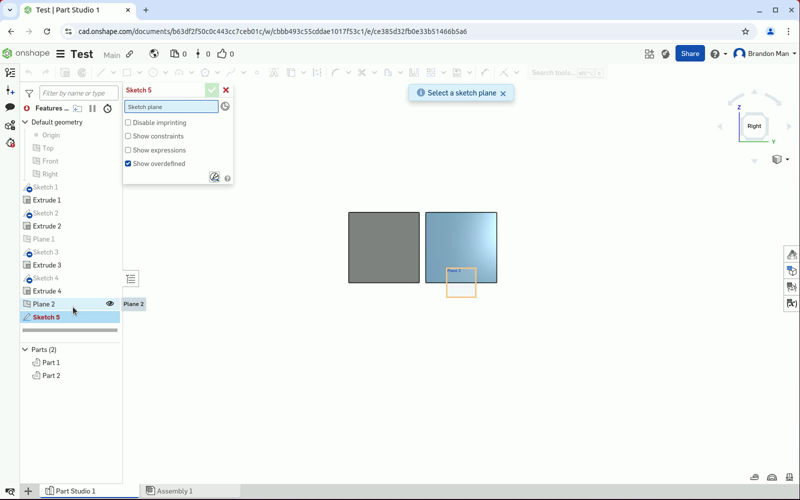
click(73, 306)
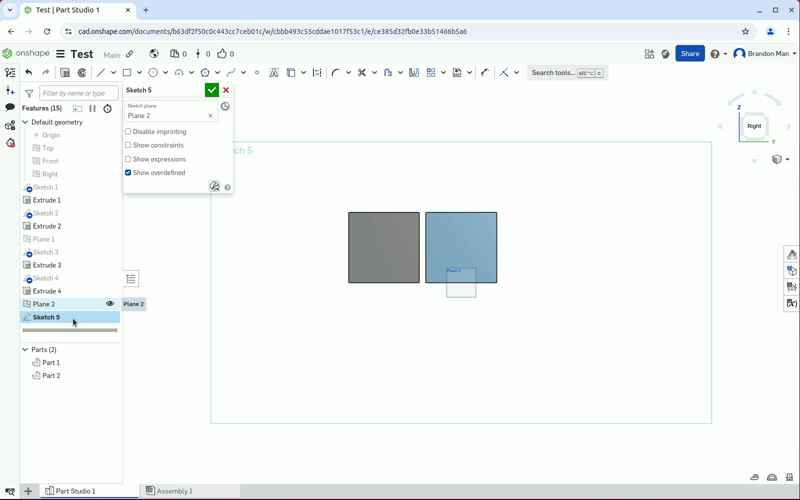
mouse_move(73, 352)
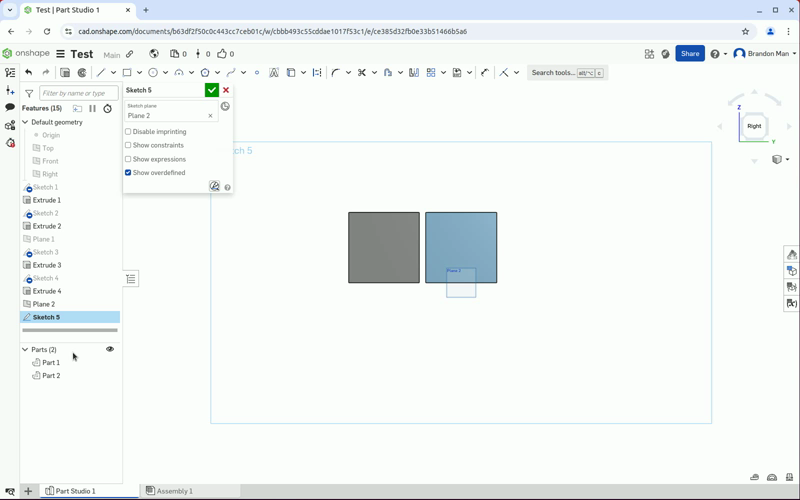
key(y)
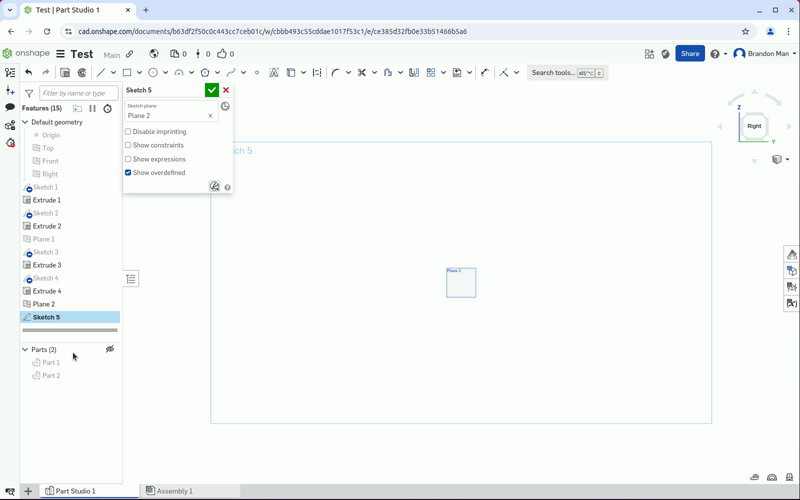
key(c)
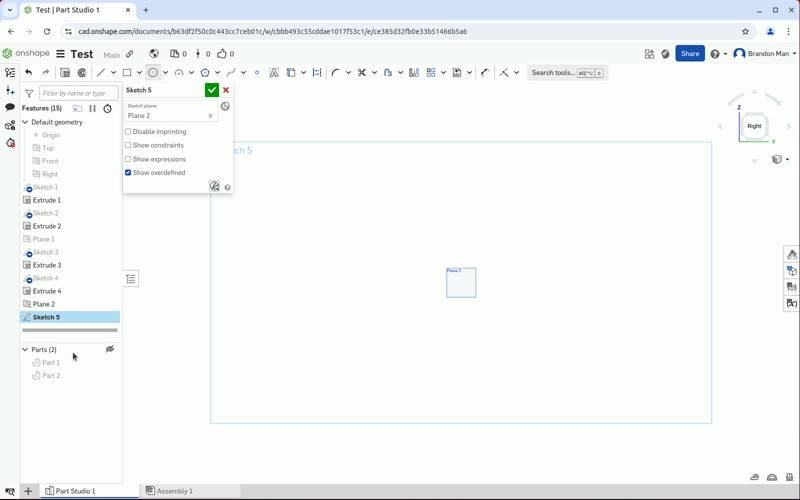
key_down(shift)
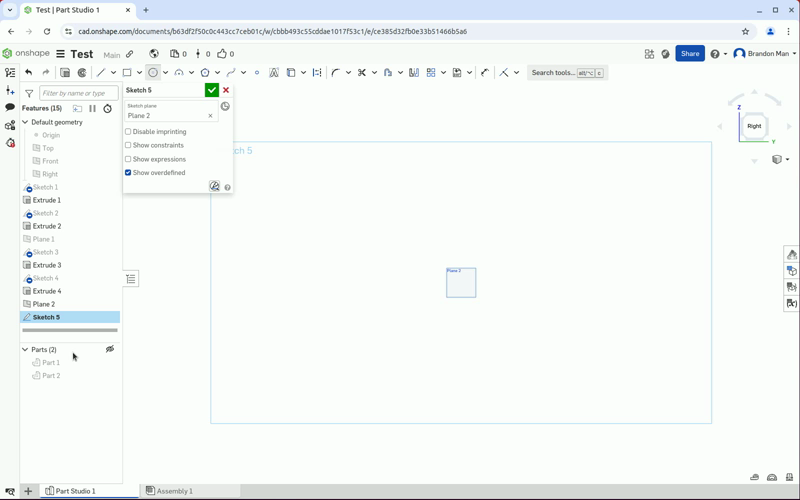
mouse_move(484, 250)
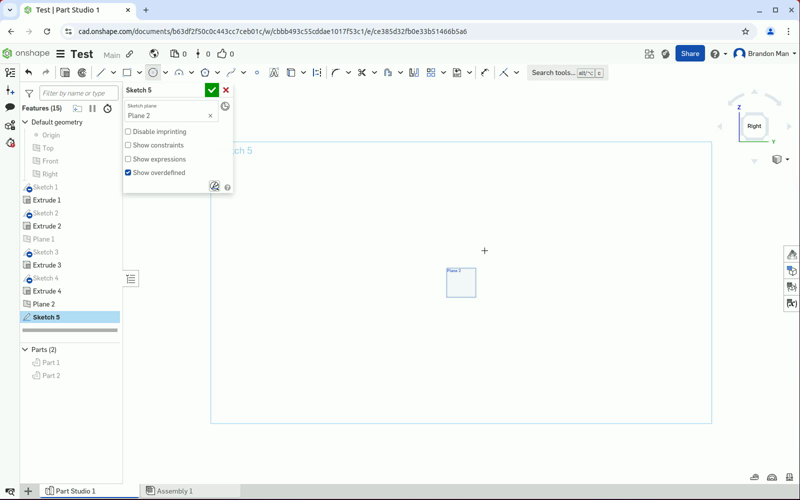
click(484, 250)
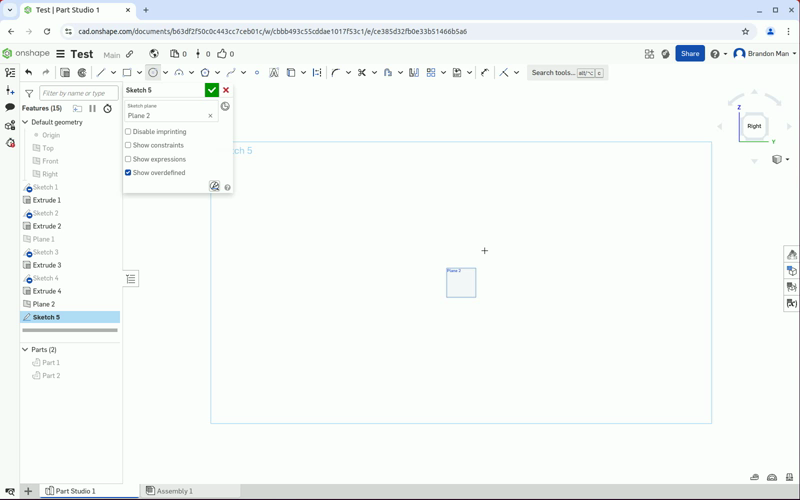
key_up(shift)
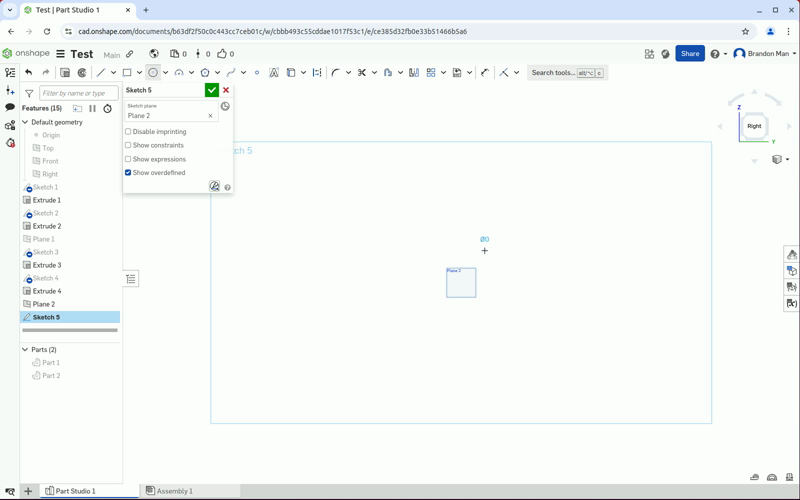
mouse_move(486, 250)
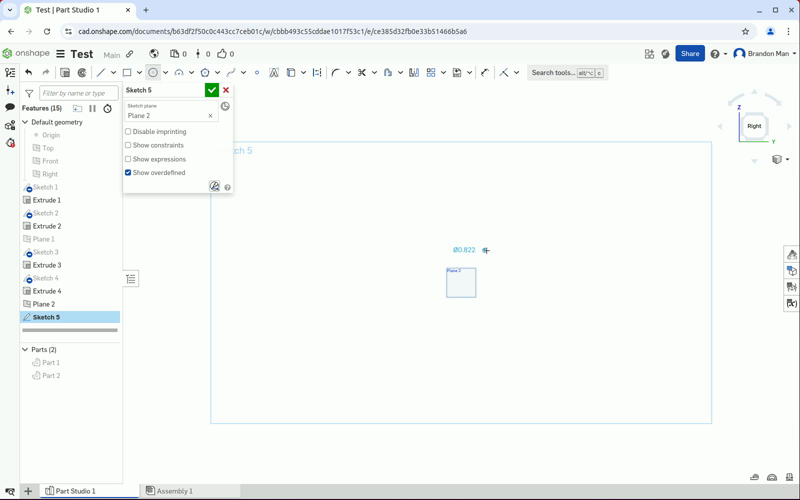
scroll(6)
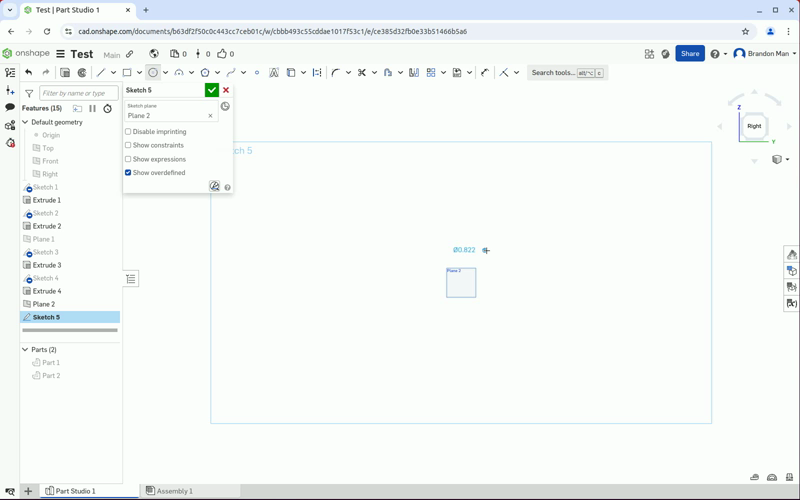
scroll(6)
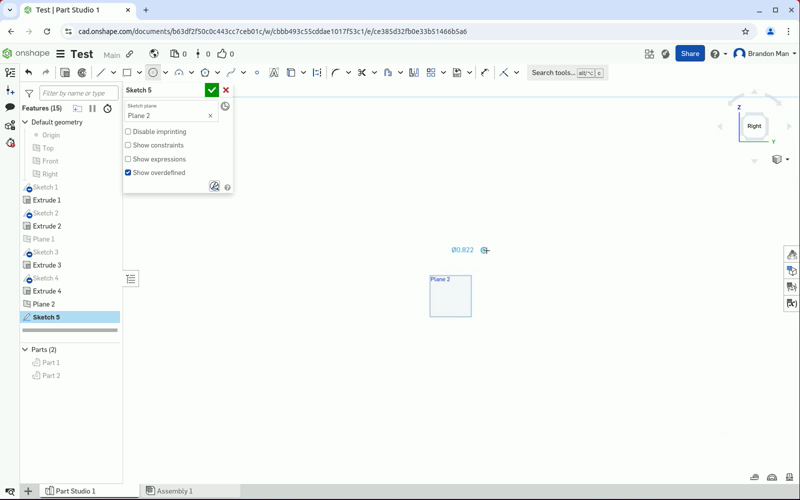
scroll(6)
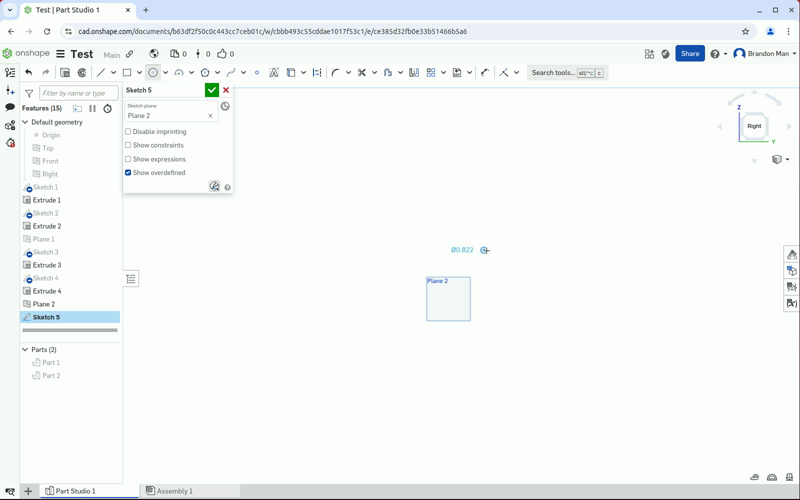
scroll(6)
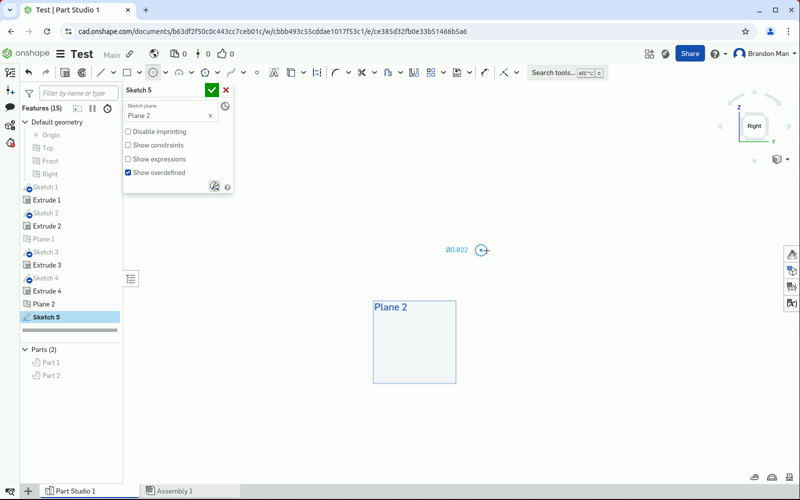
scroll(6)
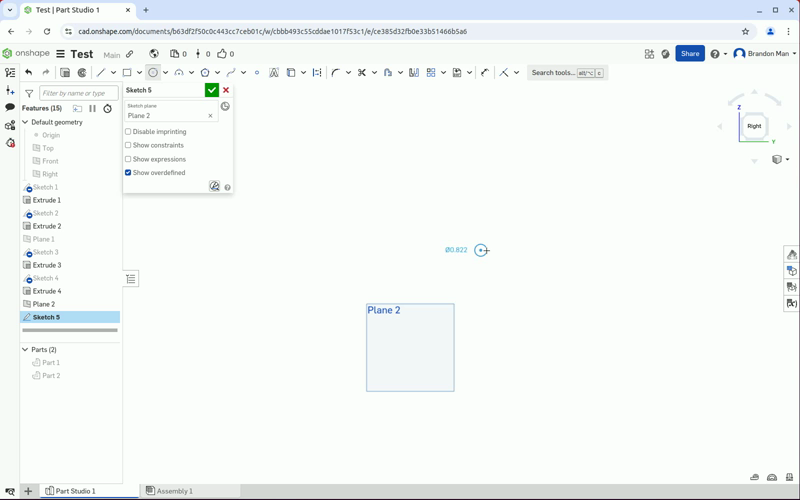
scroll(6)
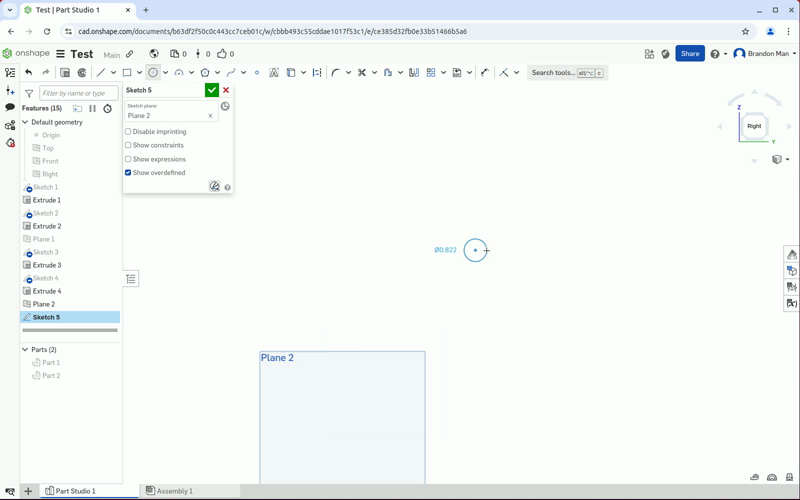
scroll(6)
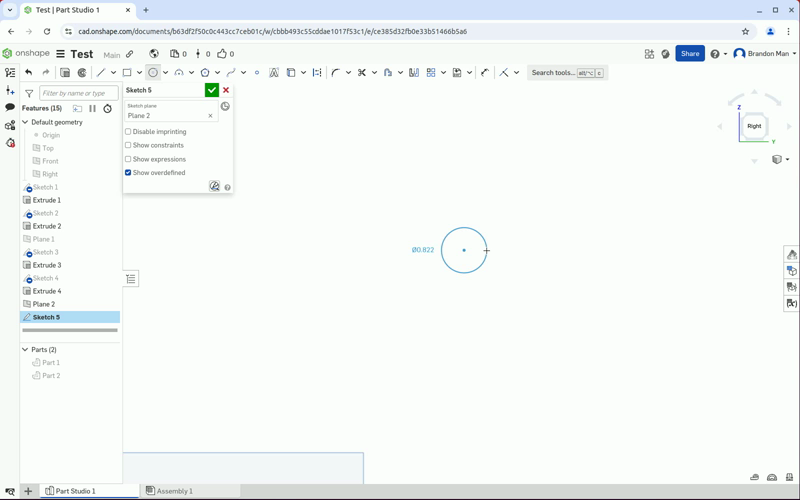
click(486, 250)
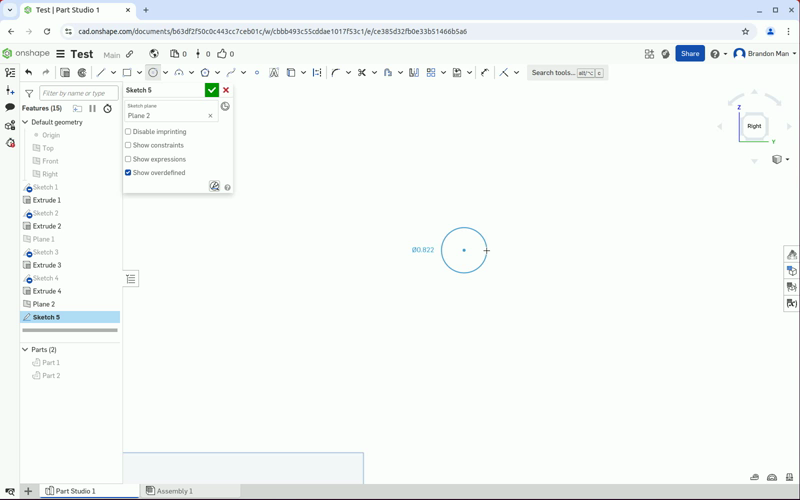
scroll(-6)
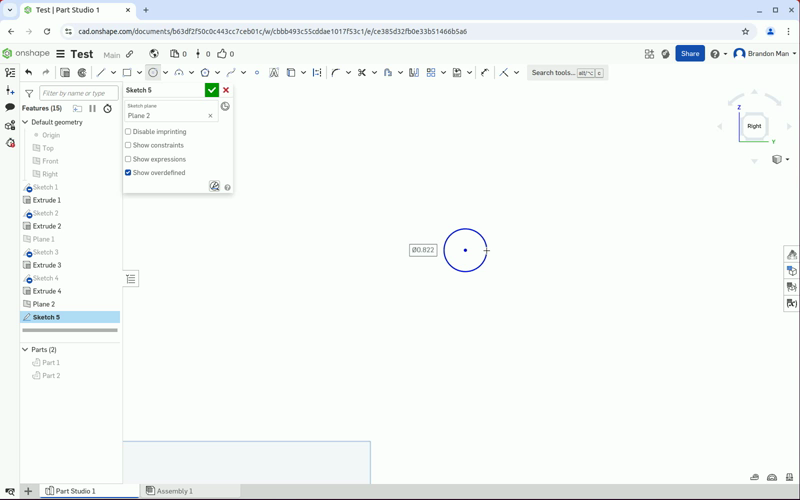
scroll(-6)
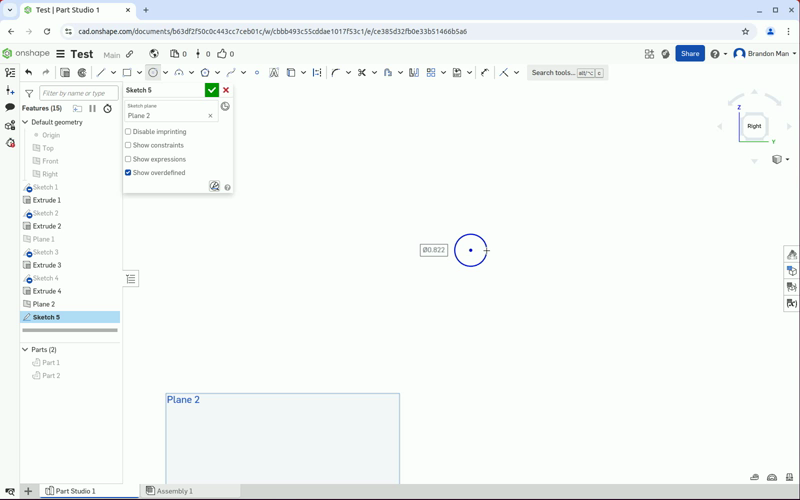
scroll(-6)
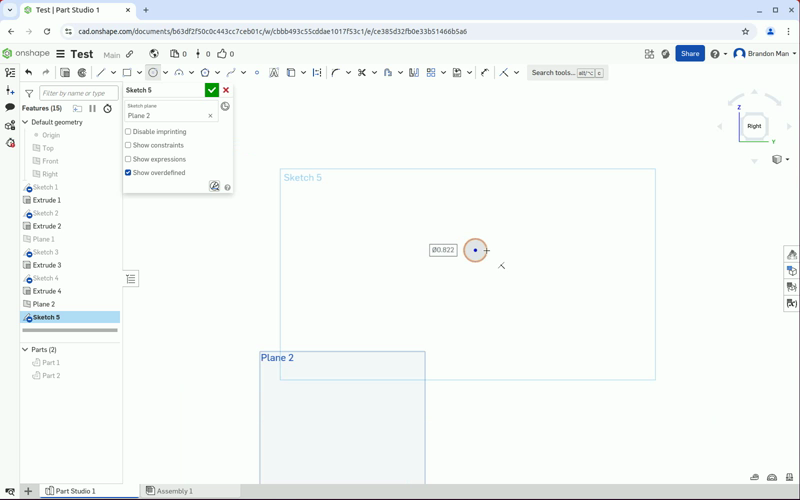
scroll(-6)
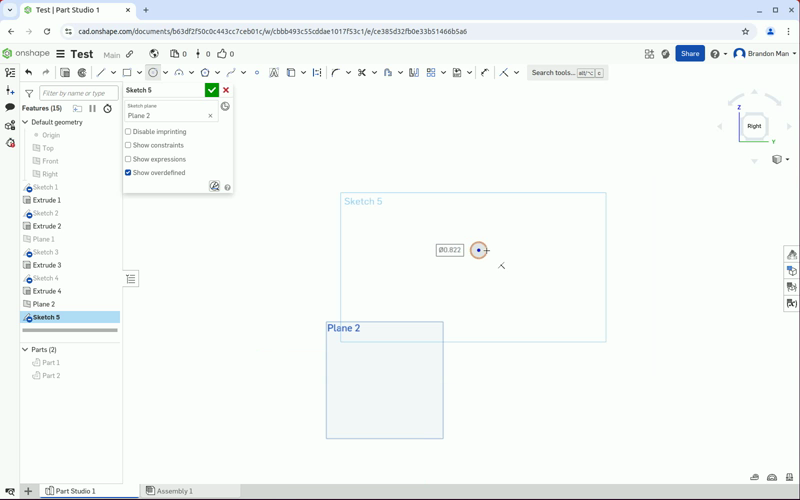
scroll(-6)
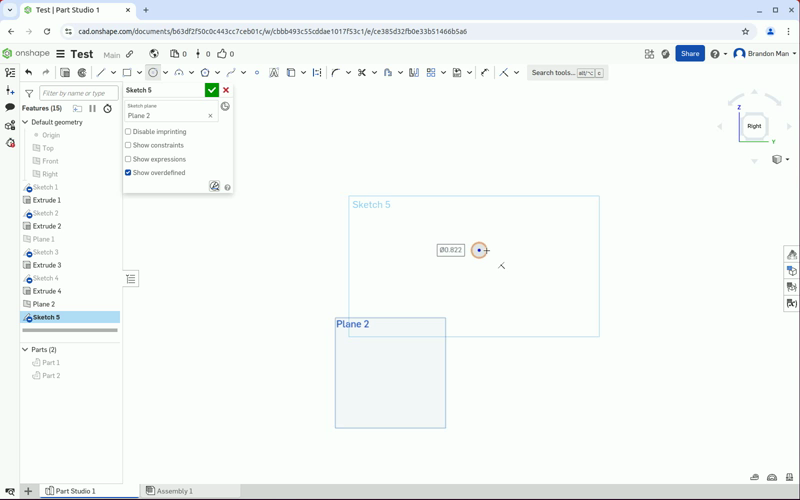
scroll(-6)
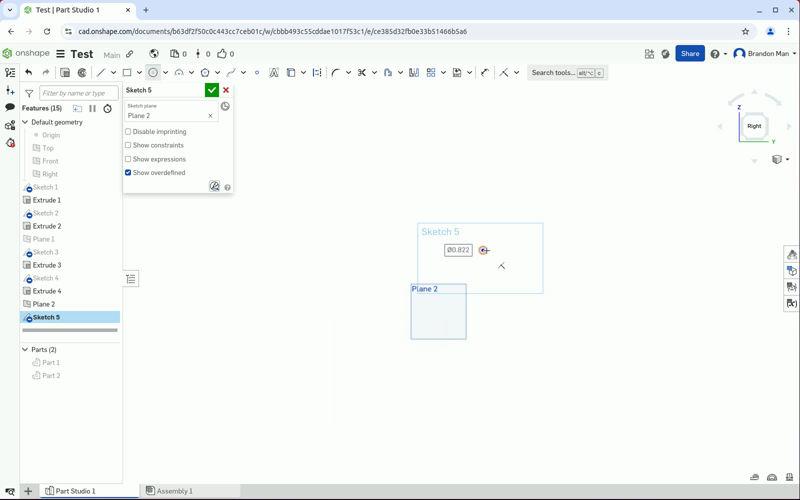
scroll(-6)
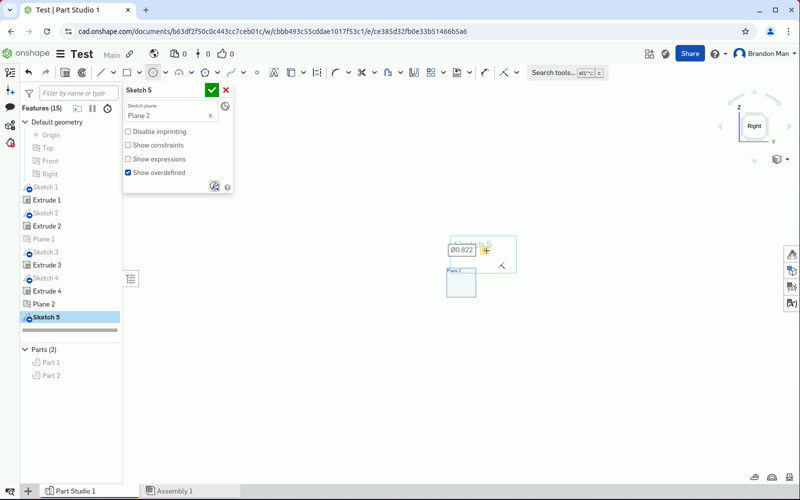
key(esc)
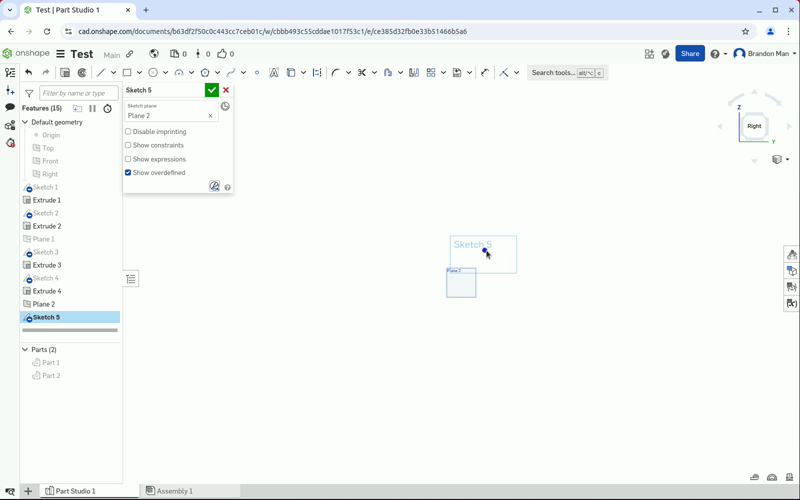
mouse_move(484, 248)
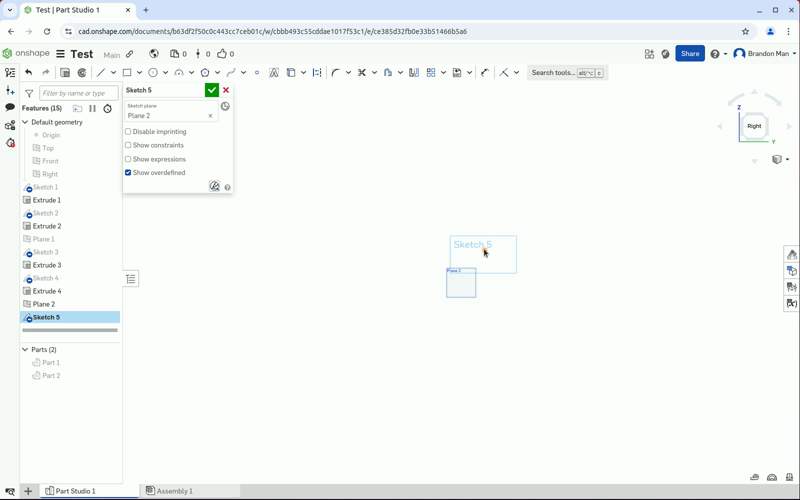
scroll(6)
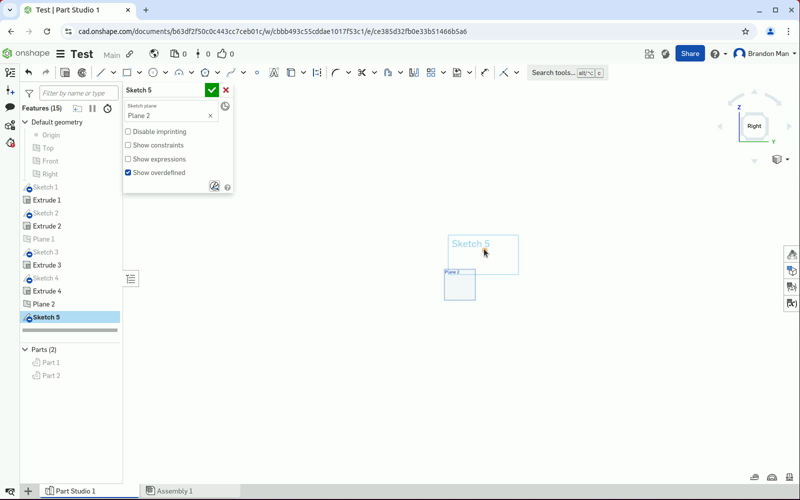
scroll(6)
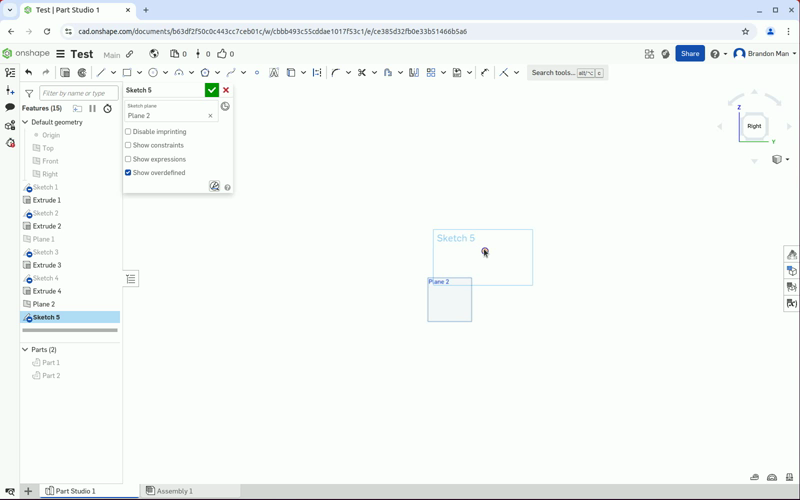
scroll(6)
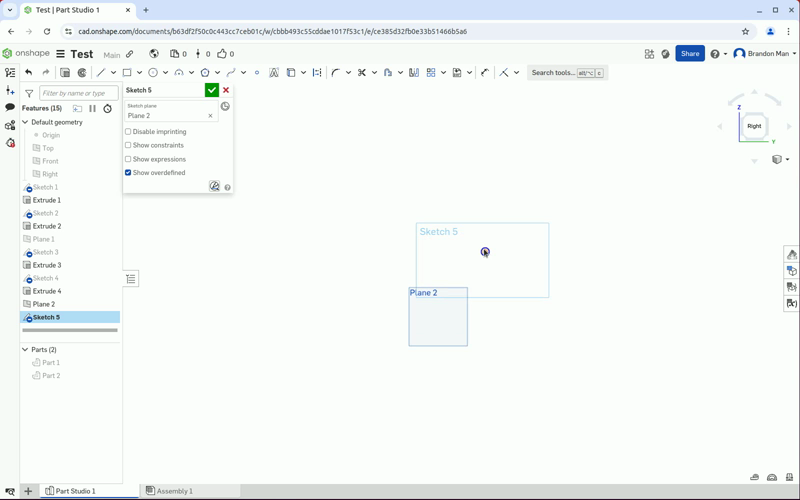
scroll(6)
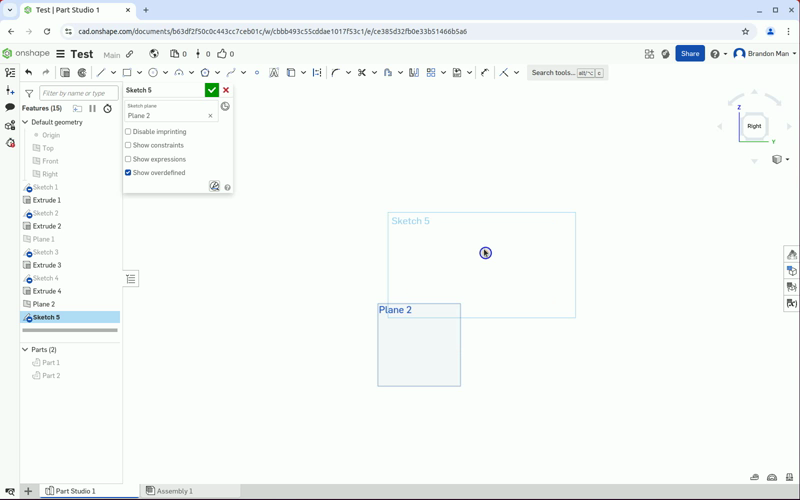
scroll(6)
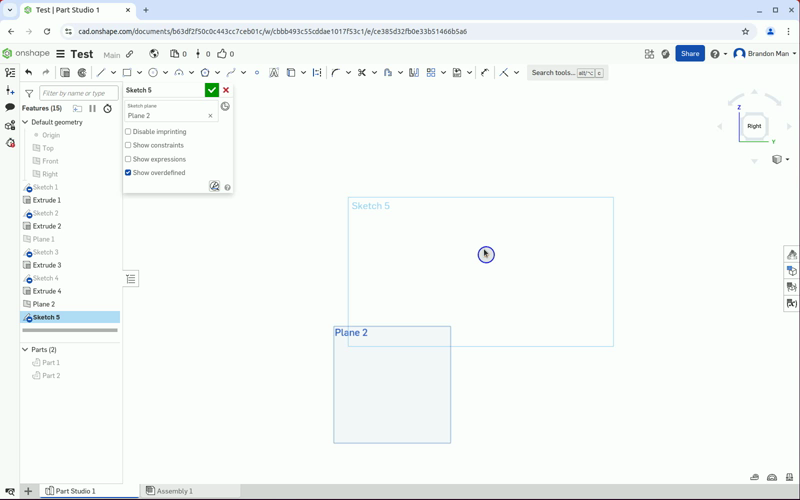
scroll(6)
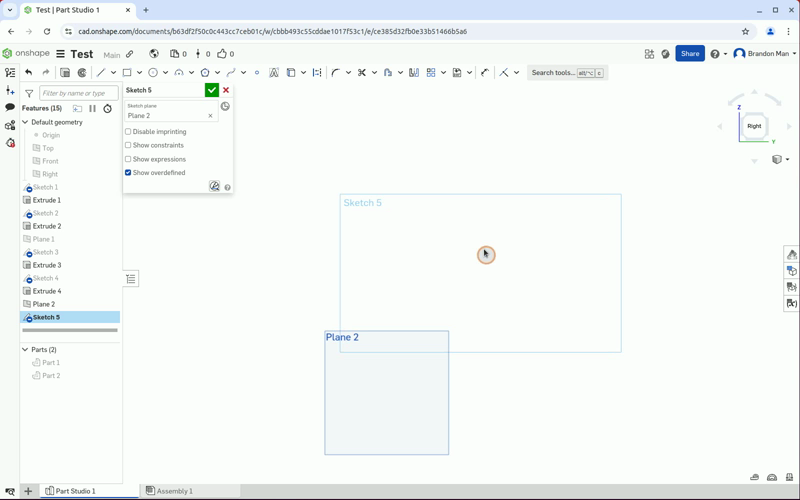
scroll(6)
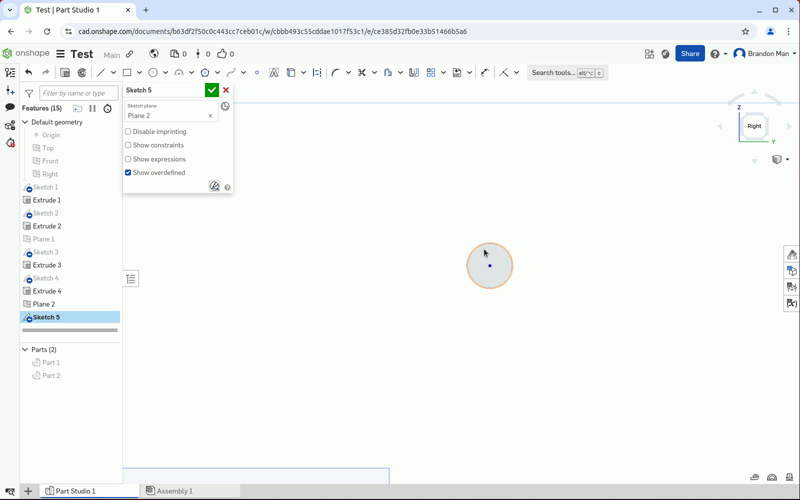
click(484, 248)
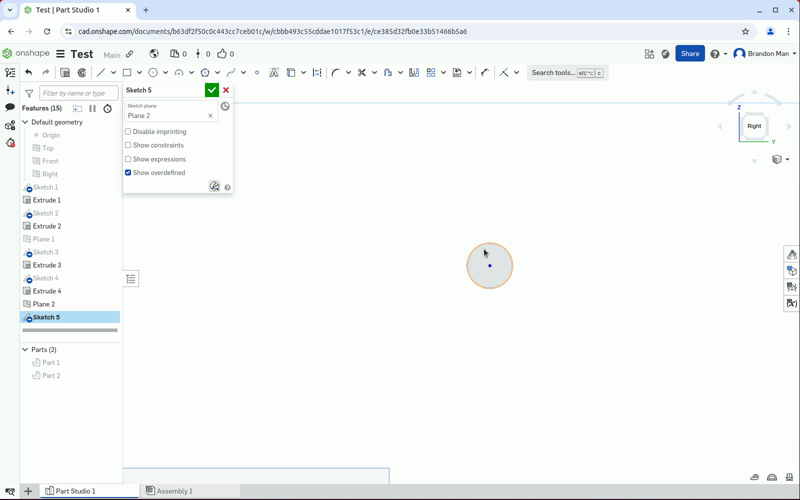
scroll(-6)
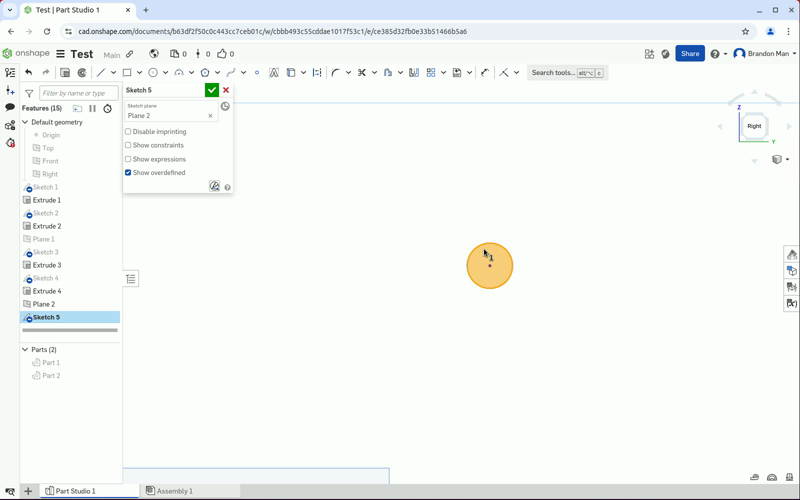
scroll(-6)
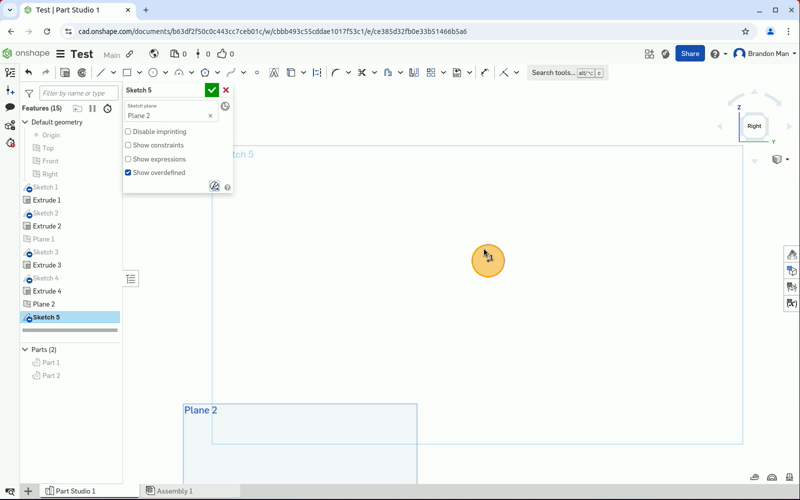
scroll(-6)
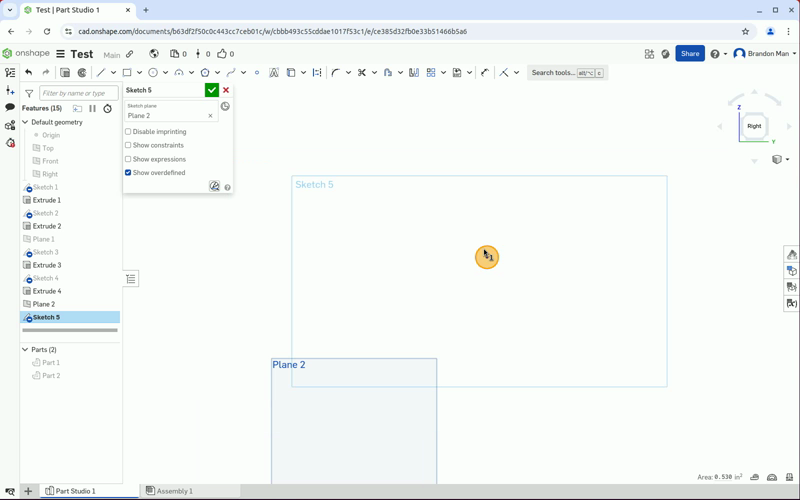
scroll(-6)
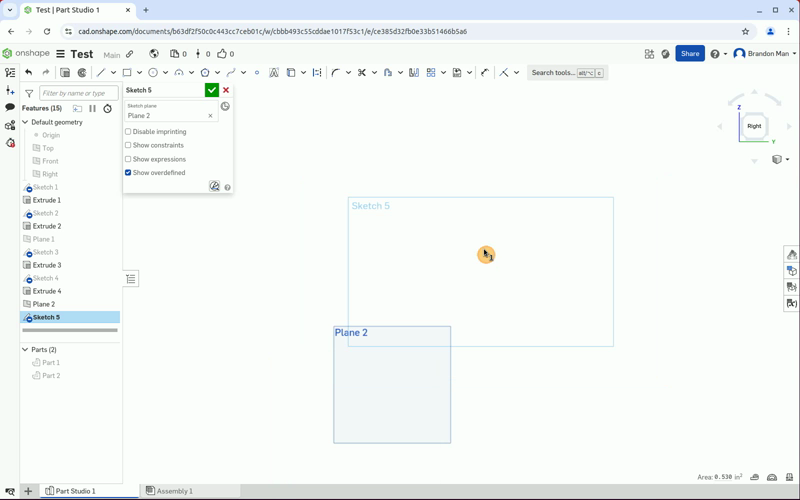
scroll(-6)
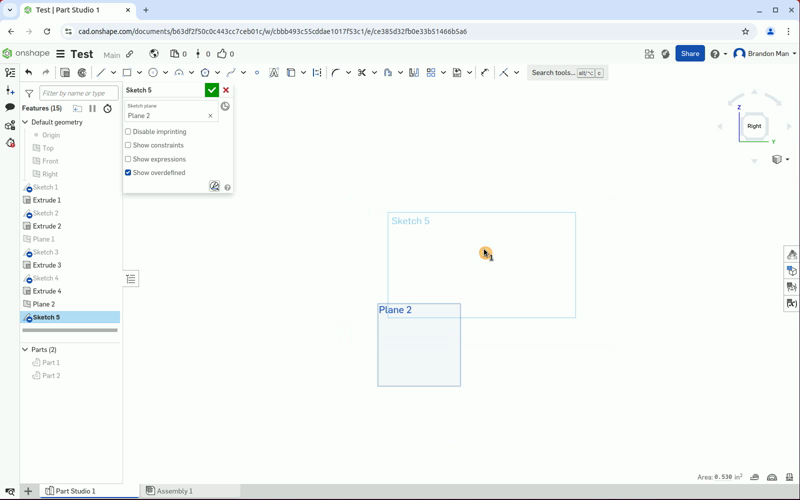
scroll(-6)
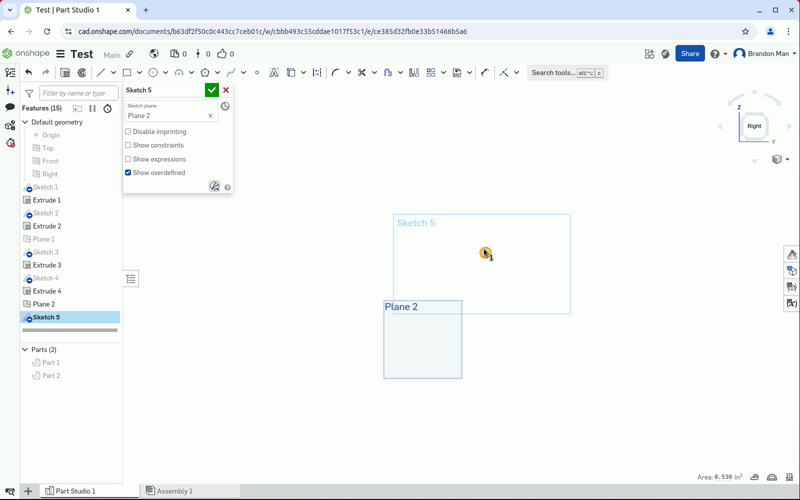
scroll(-6)
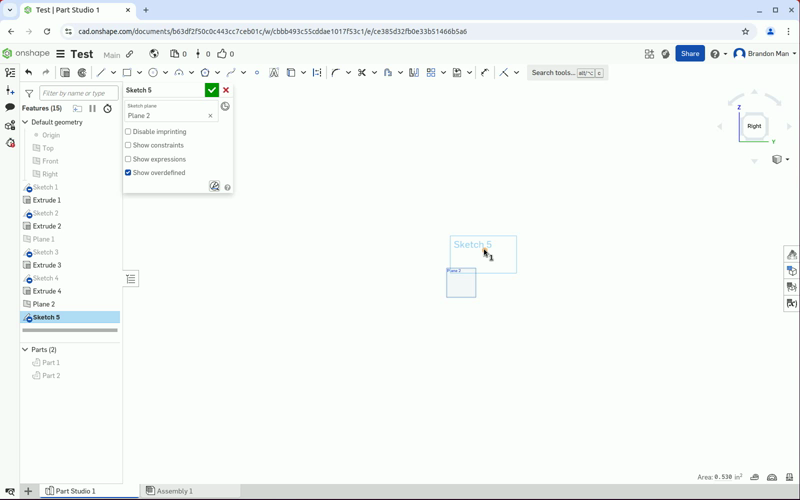
mouse_move(73, 352)
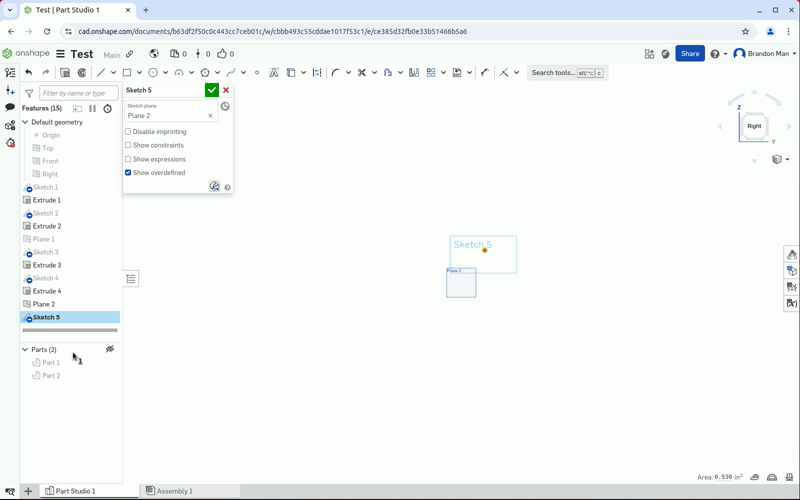
key(shift+y)
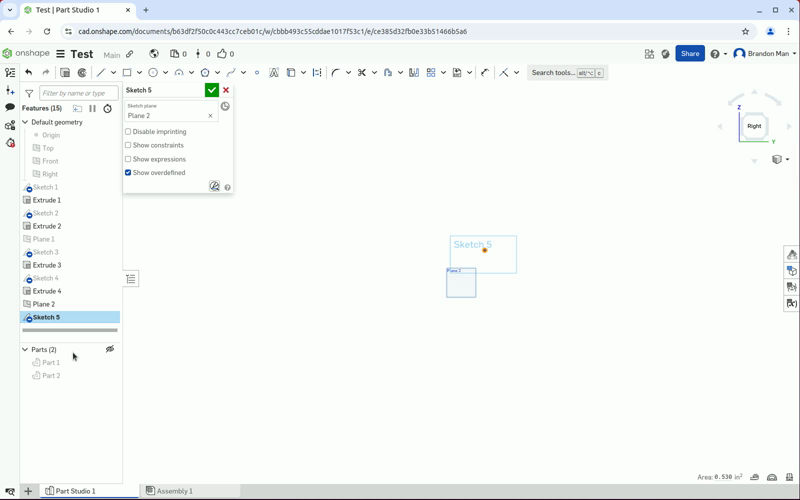
key(shift+e)
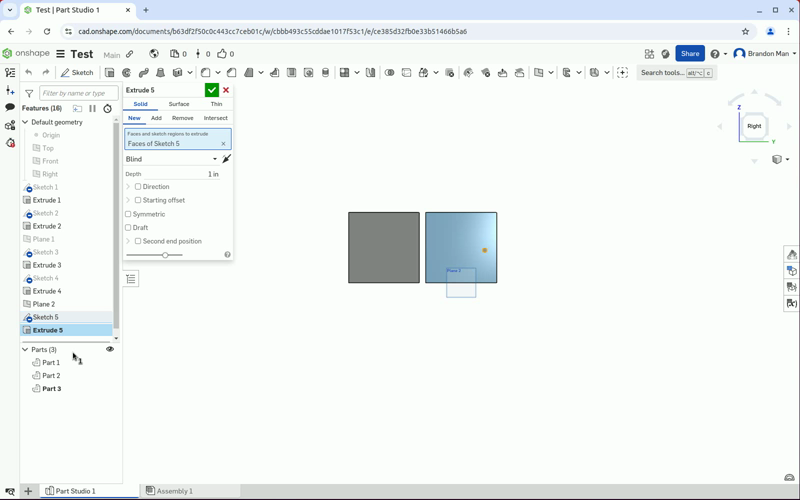
mouse_move(143, 106)
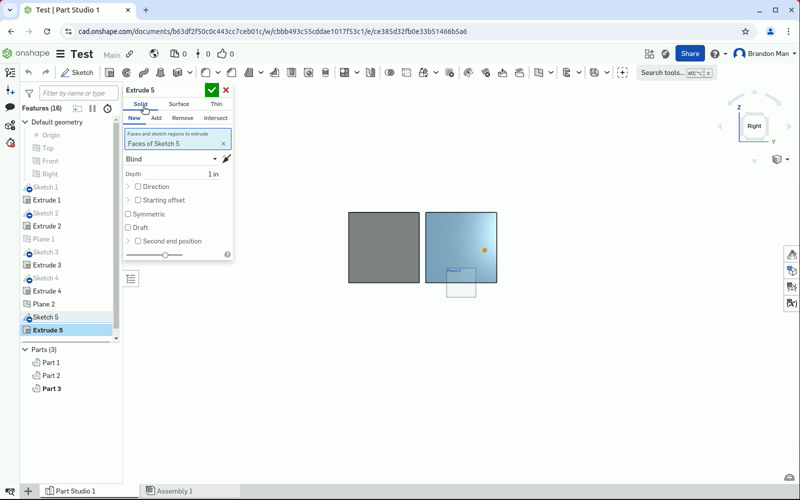
click(143, 106)
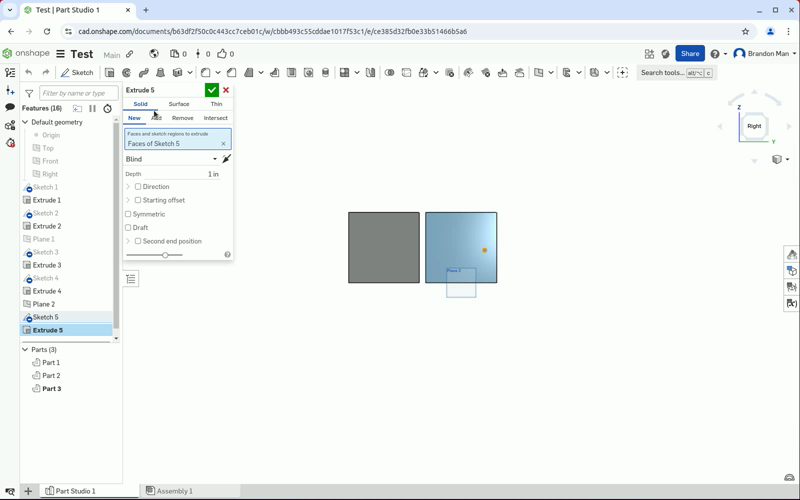
mouse_move(186, 120)
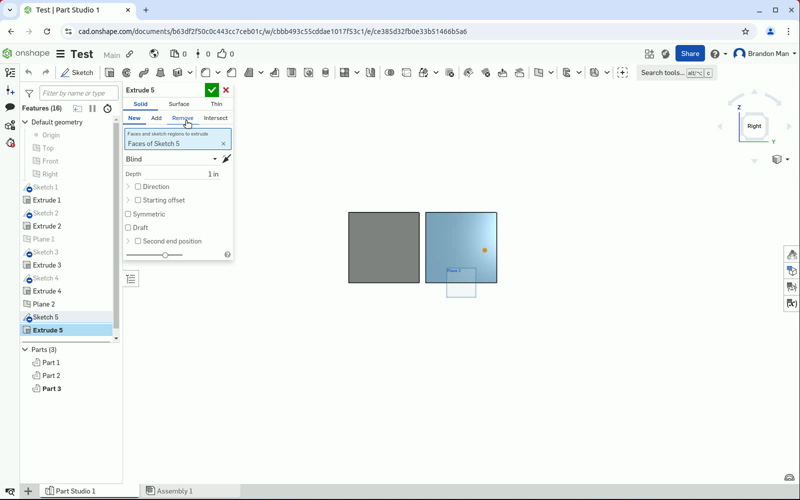
click(186, 120)
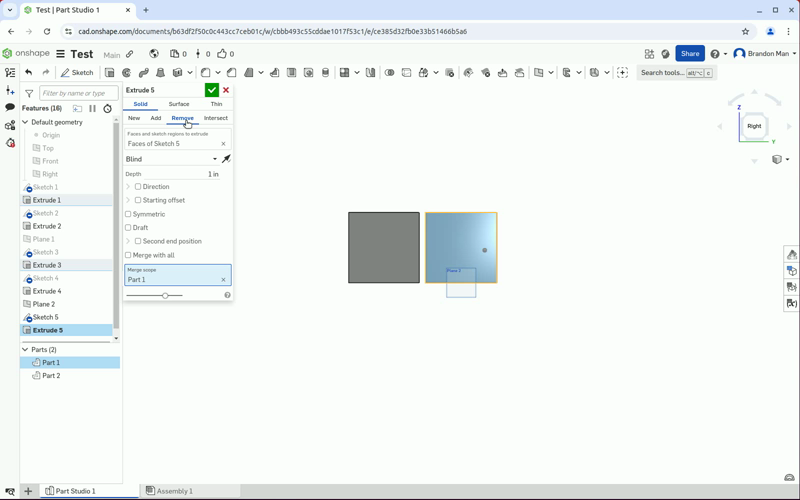
key(tab, 4)
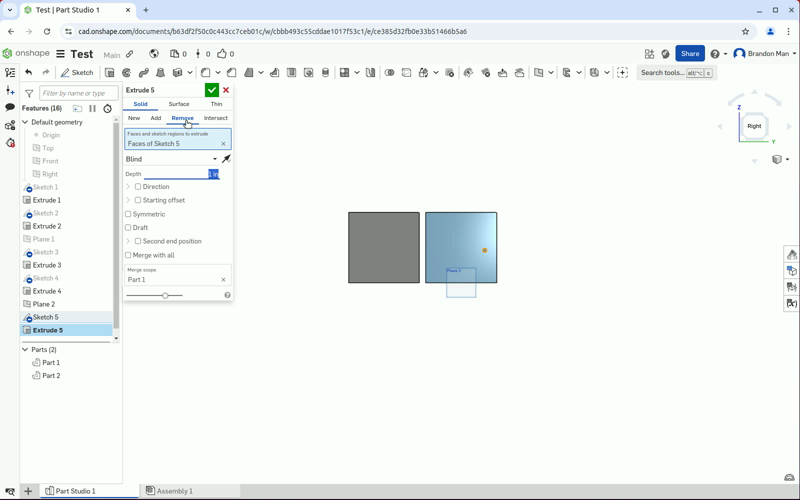
text(0.481)
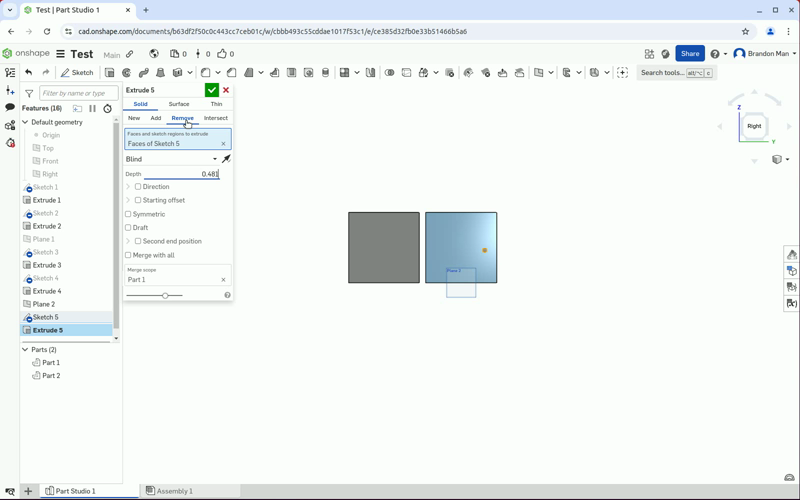
key(tab, 6)
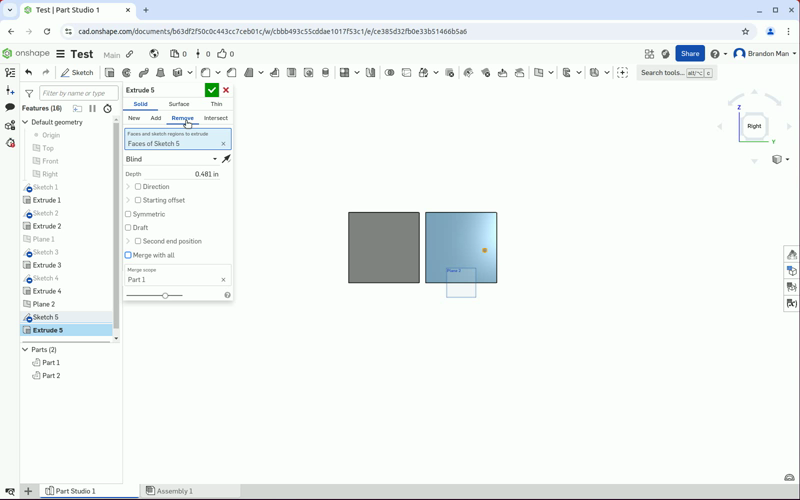
key(space)
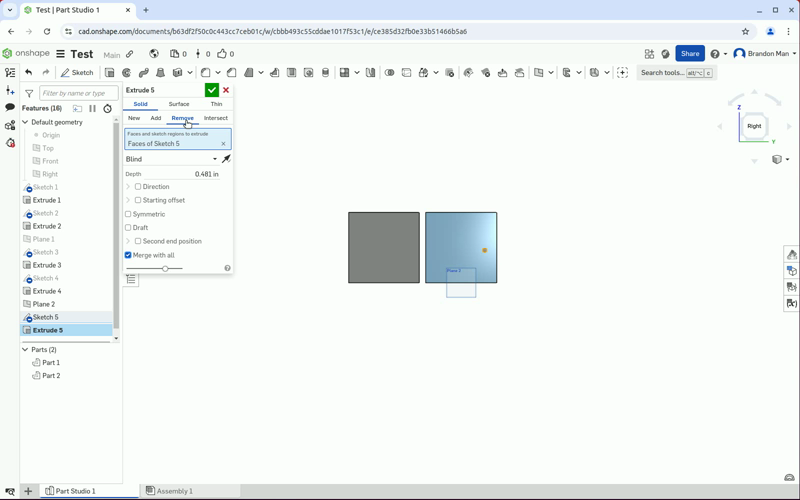
key(enter)
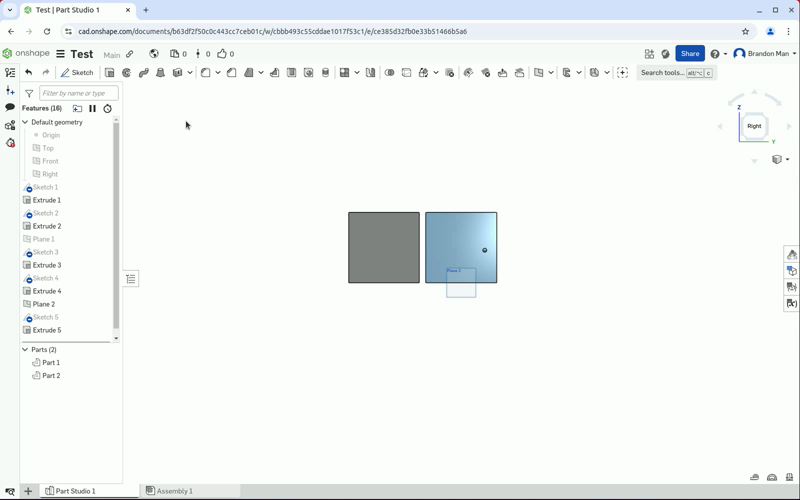
key(shift+h)
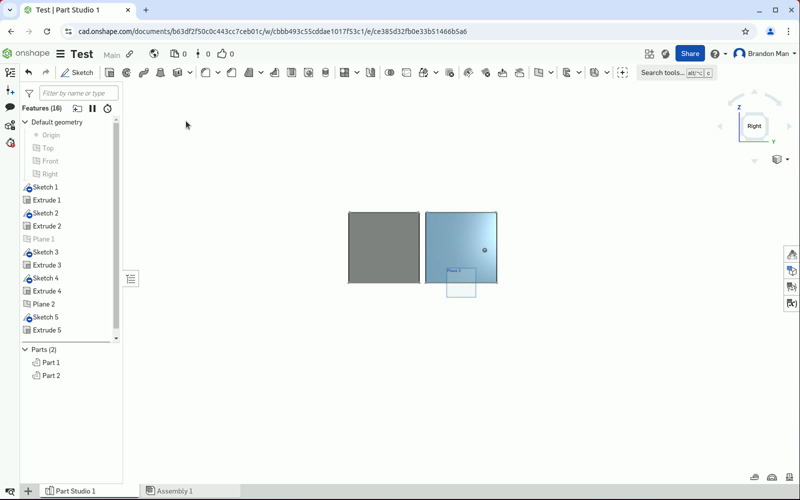
key(shift+h)
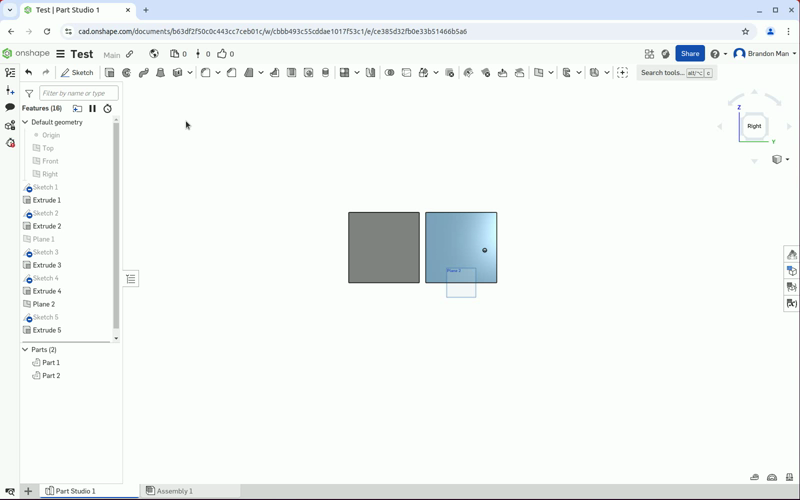
mouse_move(69, 189)
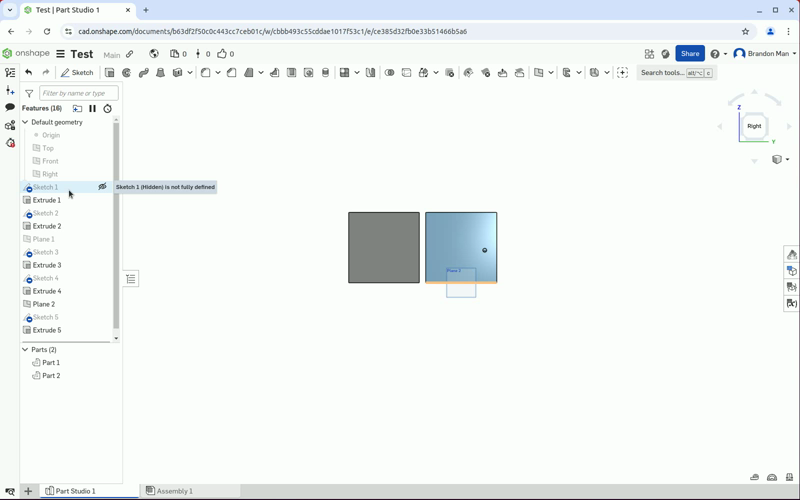
click(69, 189)
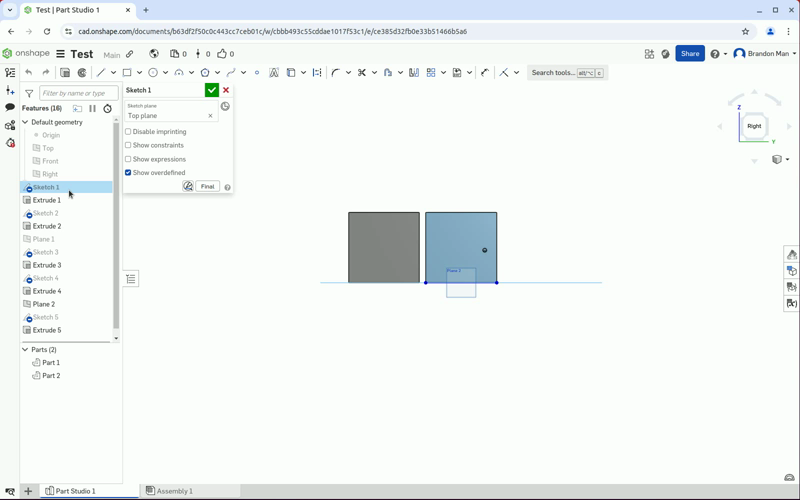
mouse_move(229, 92)
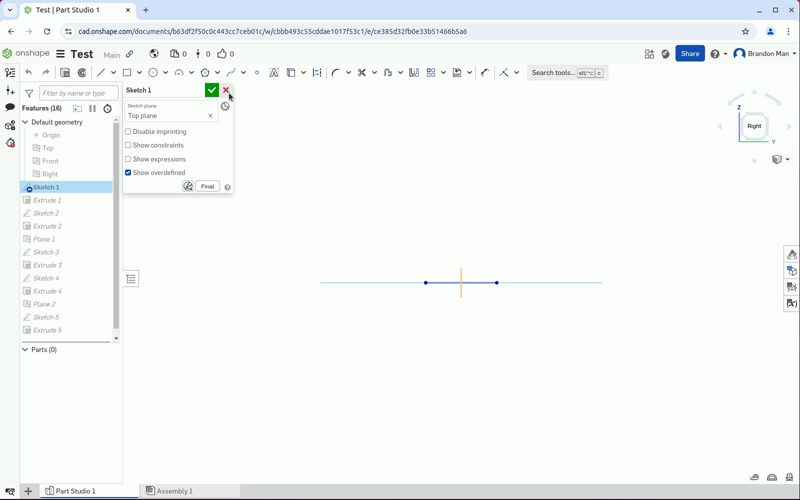
click(229, 92)
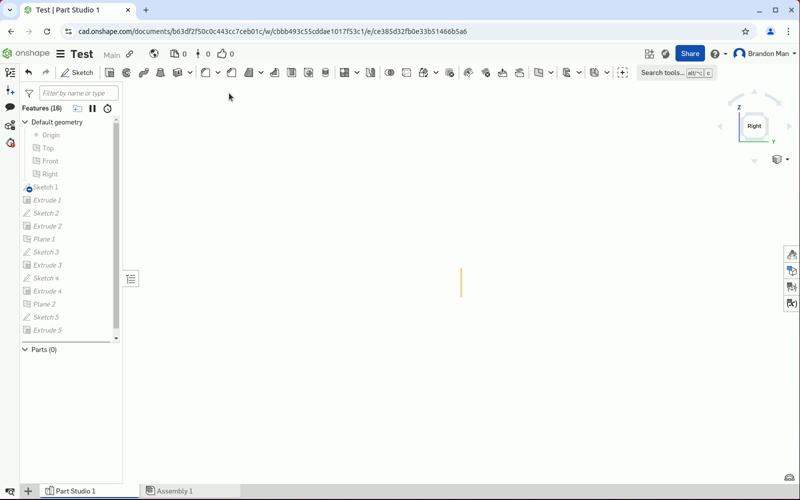
key(shift+s)
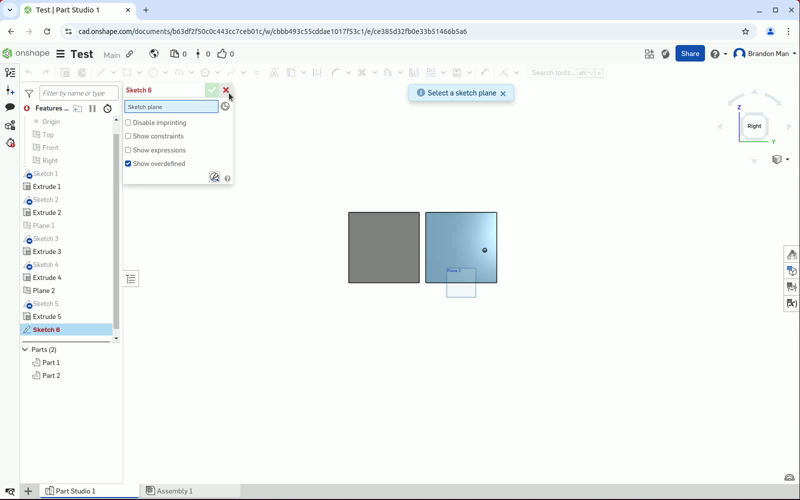
mouse_move(69, 293)
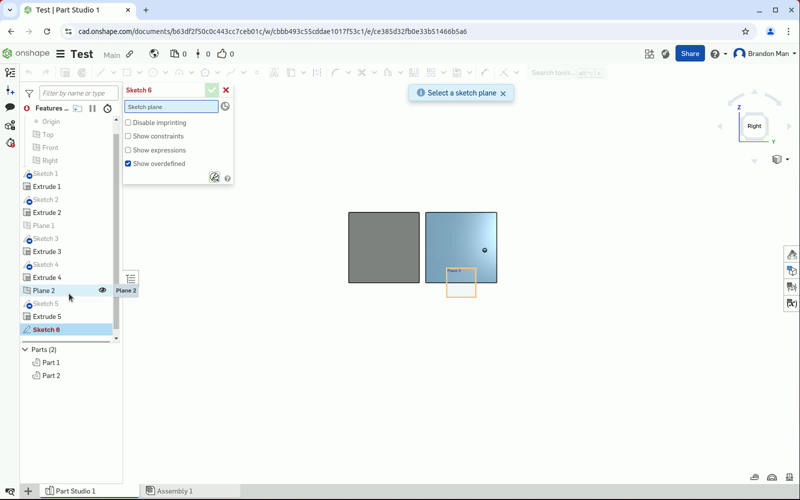
click(69, 293)
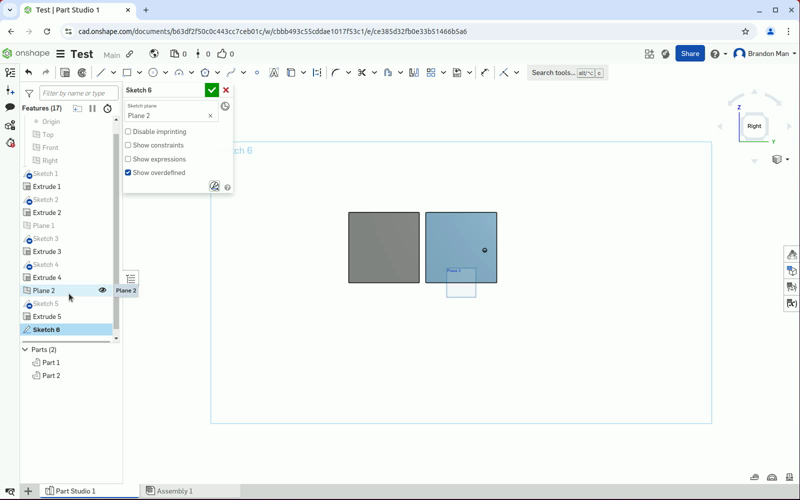
mouse_move(73, 352)
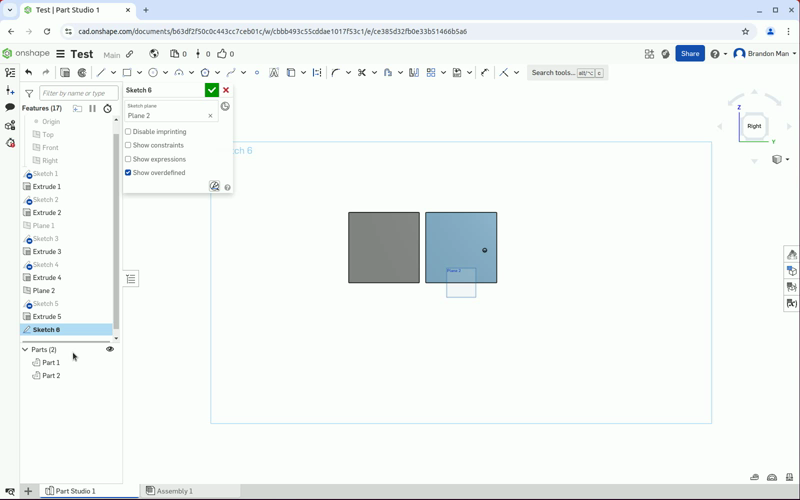
key(y)
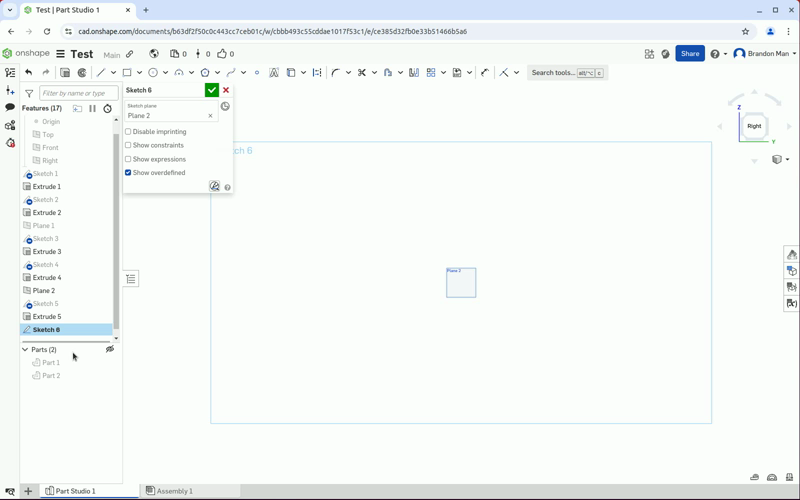
key(c)
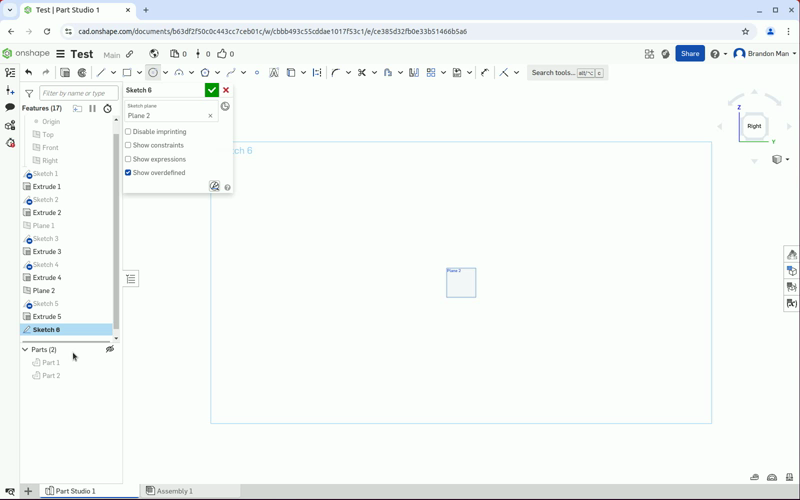
key_down(shift)
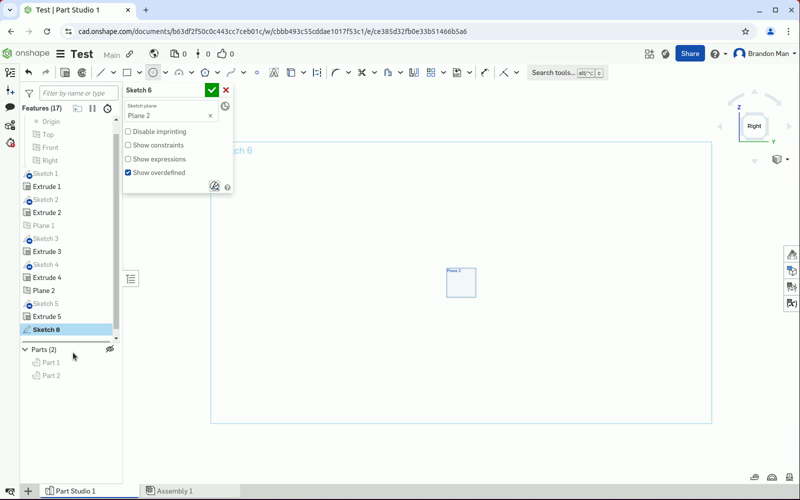
mouse_move(404, 258)
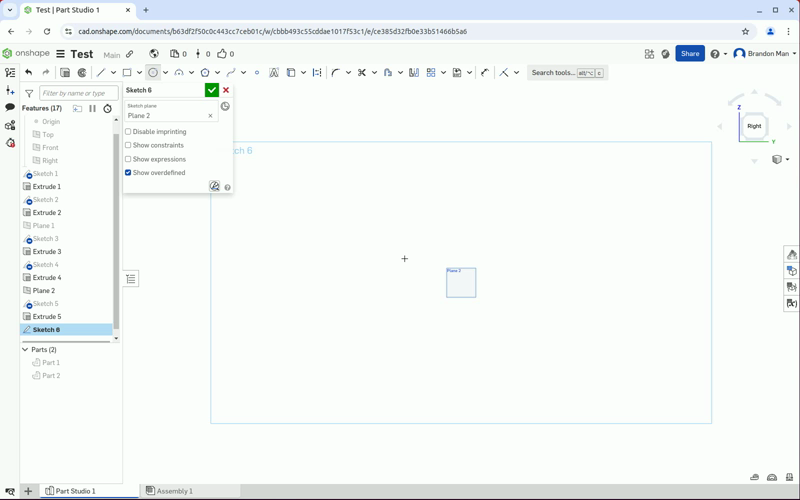
click(404, 258)
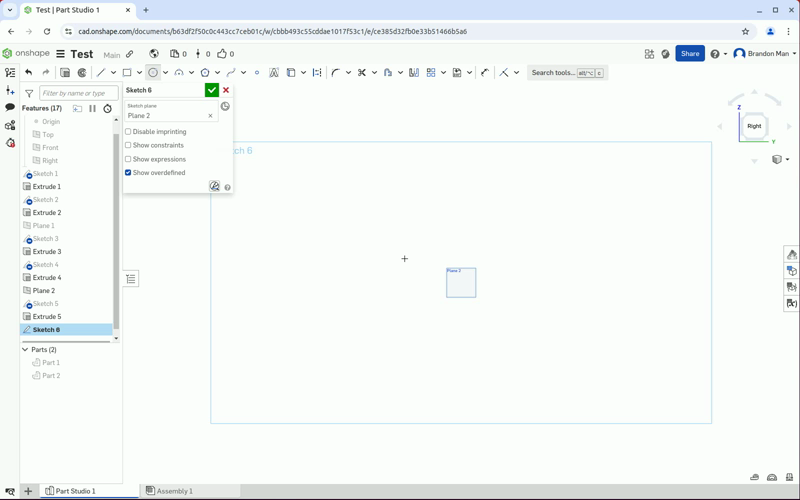
key_up(shift)
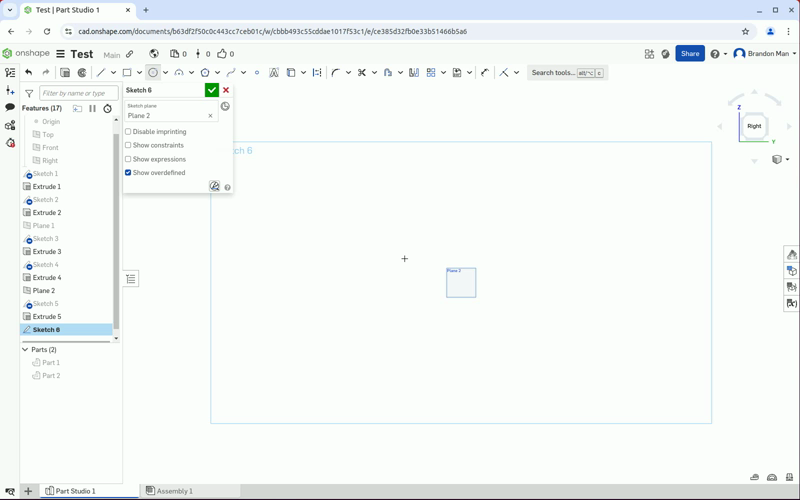
mouse_move(406, 258)
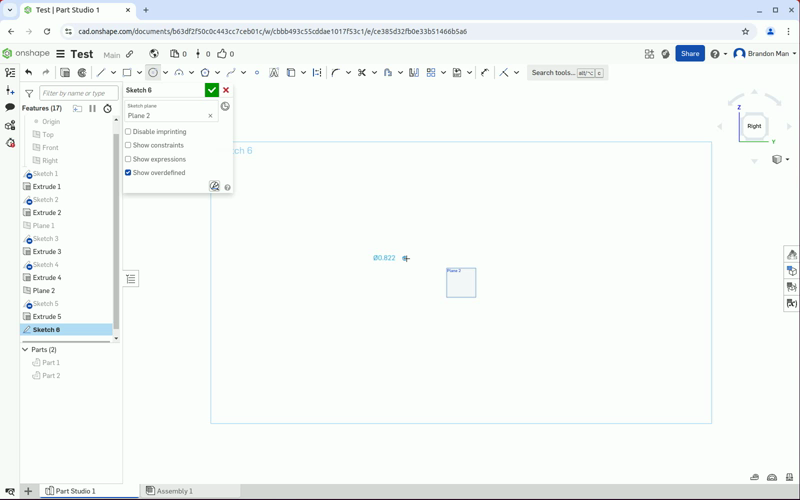
scroll(6)
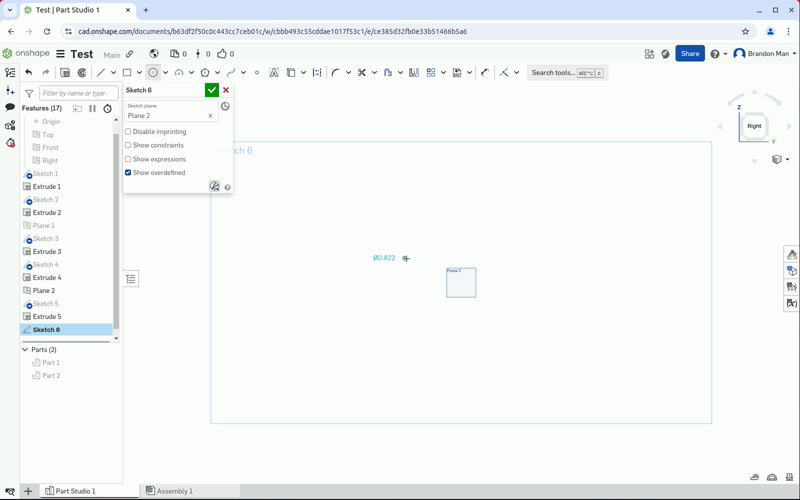
scroll(6)
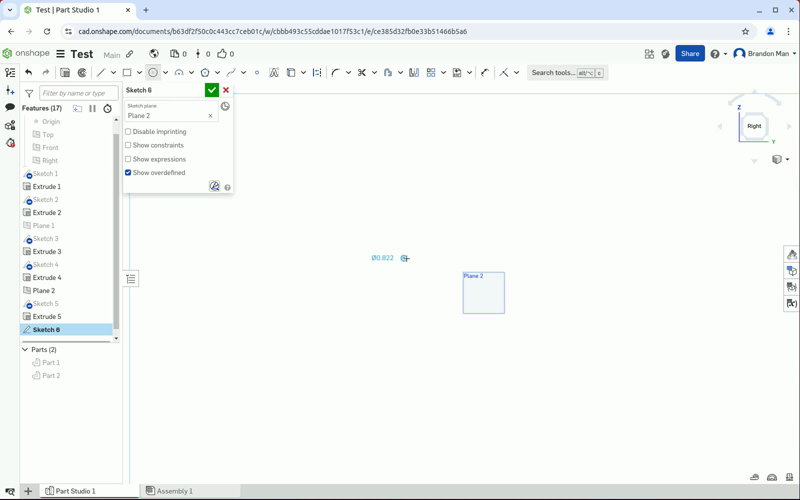
scroll(6)
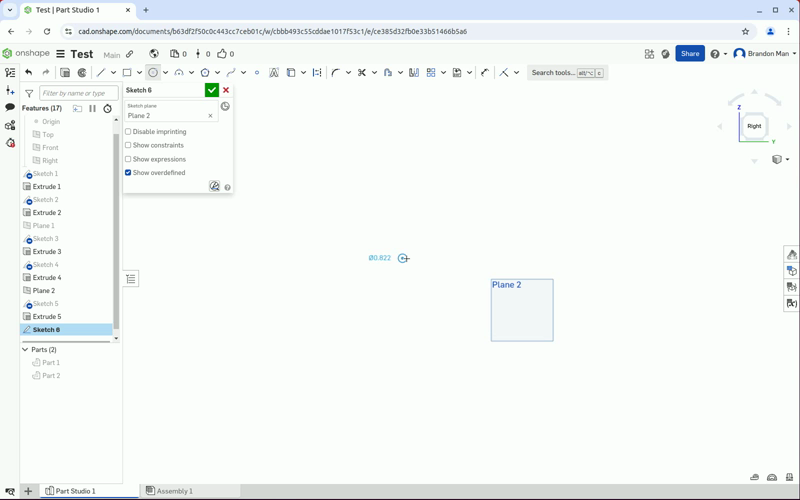
scroll(6)
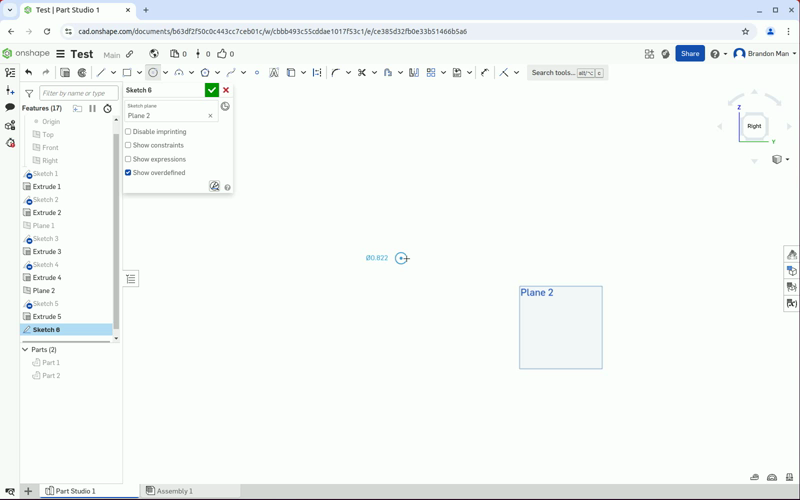
scroll(6)
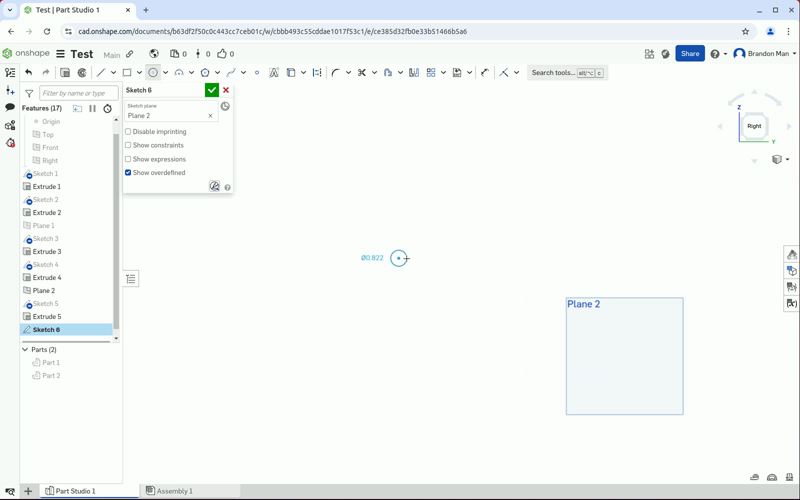
scroll(6)
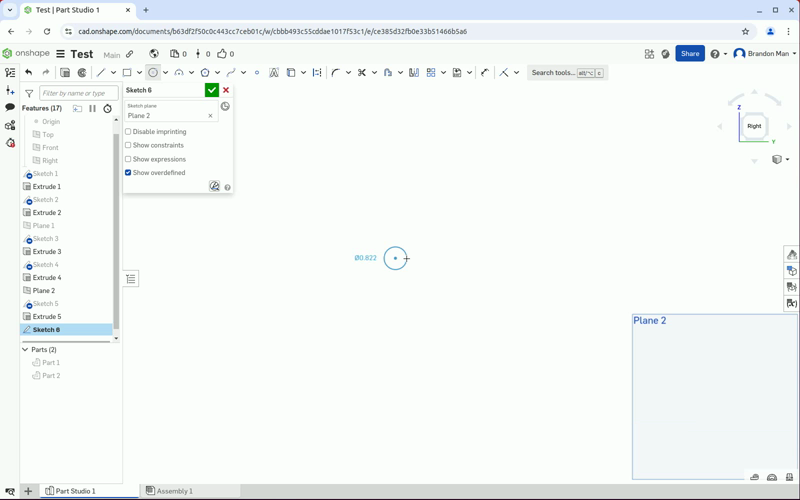
scroll(6)
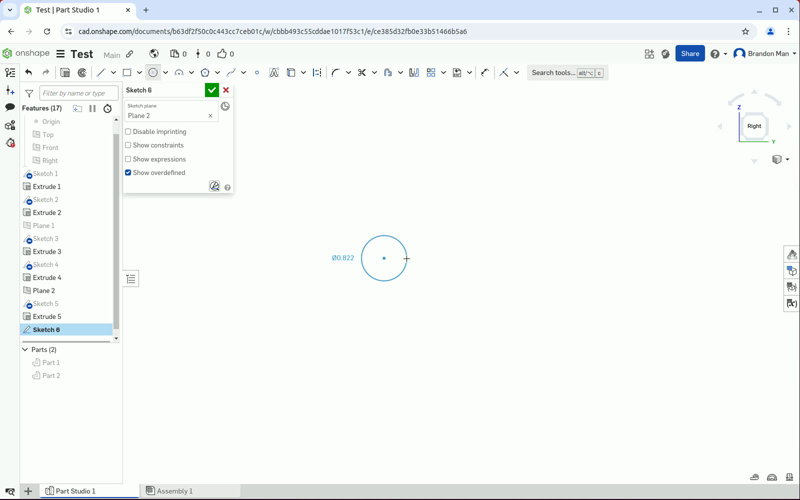
click(406, 258)
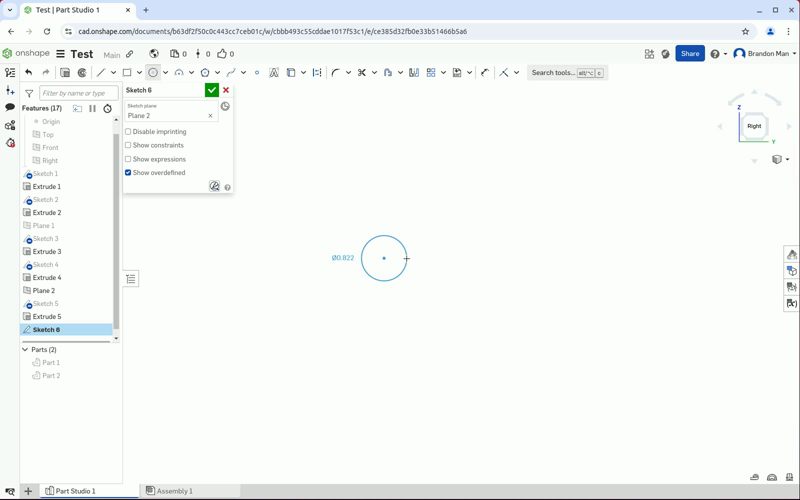
scroll(-6)
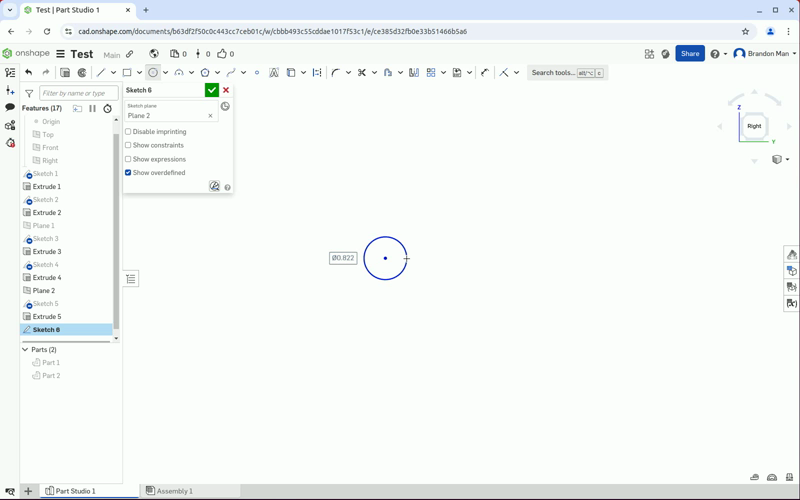
scroll(-6)
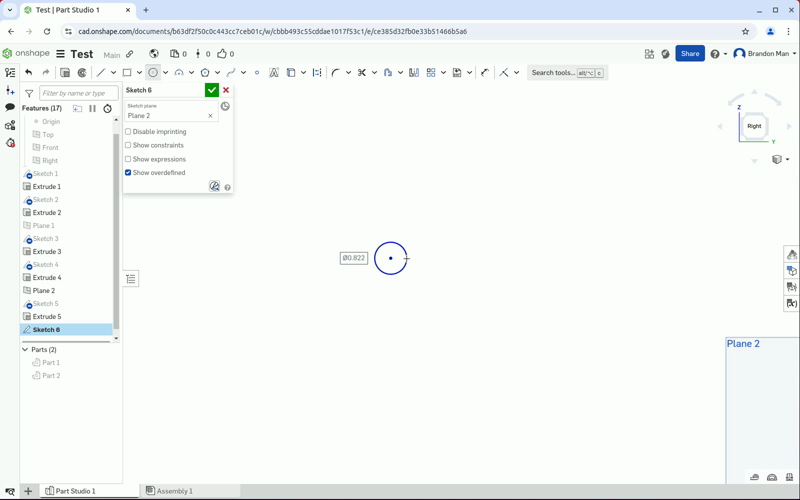
scroll(-6)
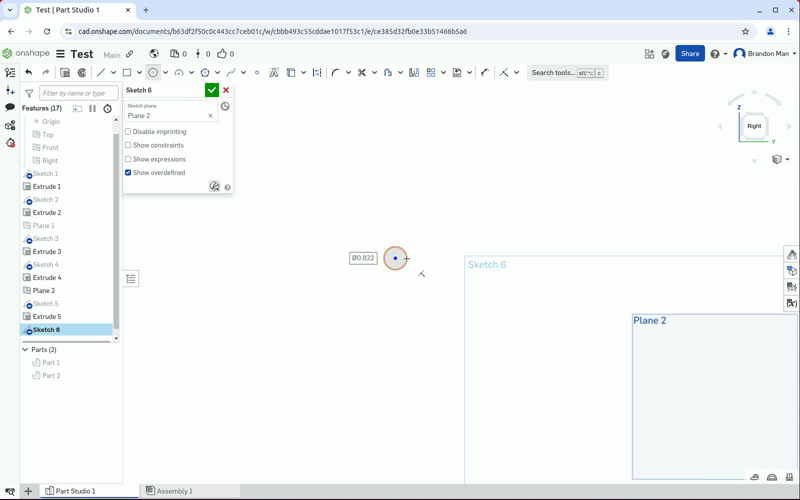
scroll(-6)
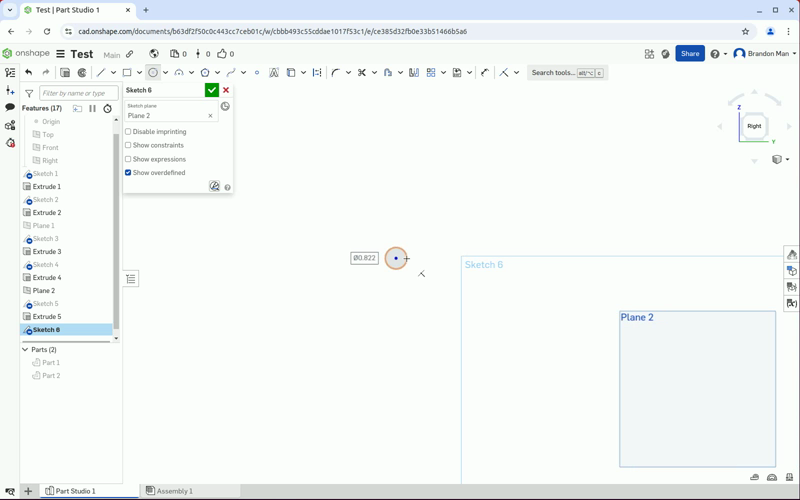
scroll(-6)
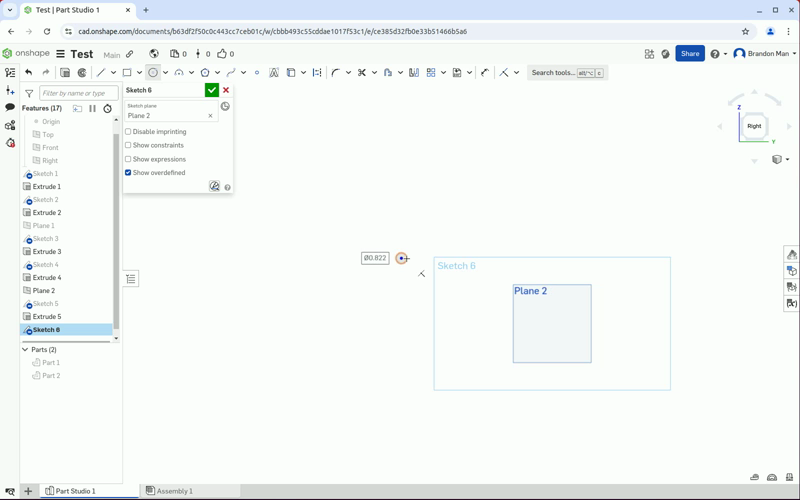
scroll(-6)
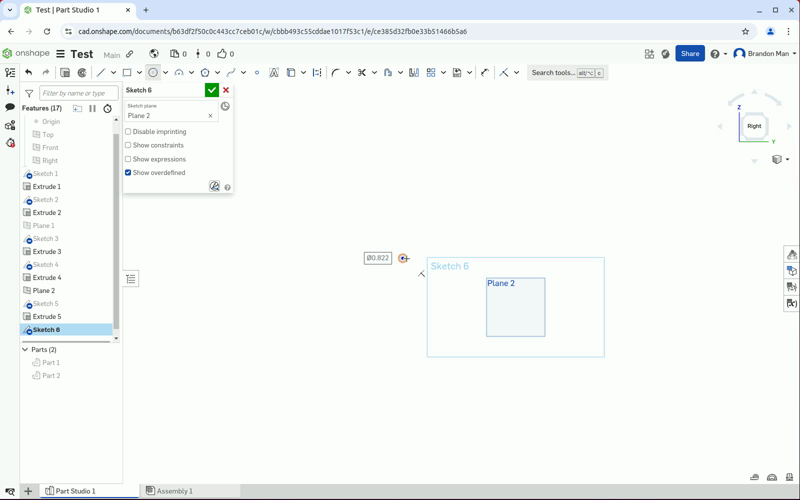
scroll(-6)
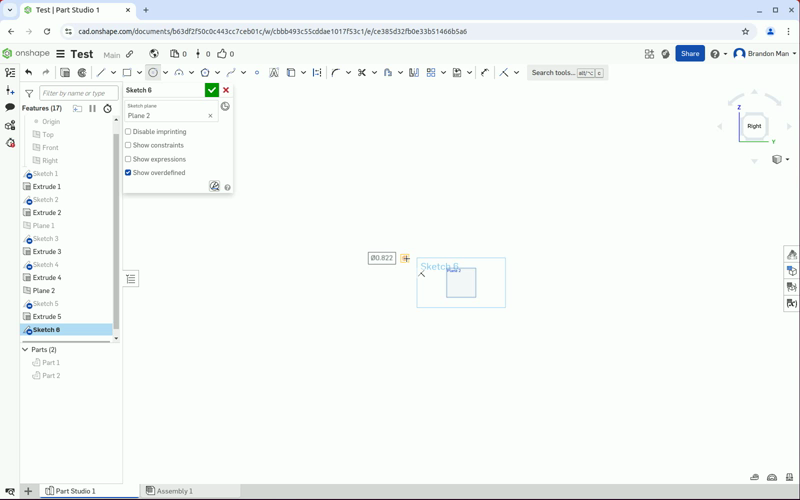
key(esc)
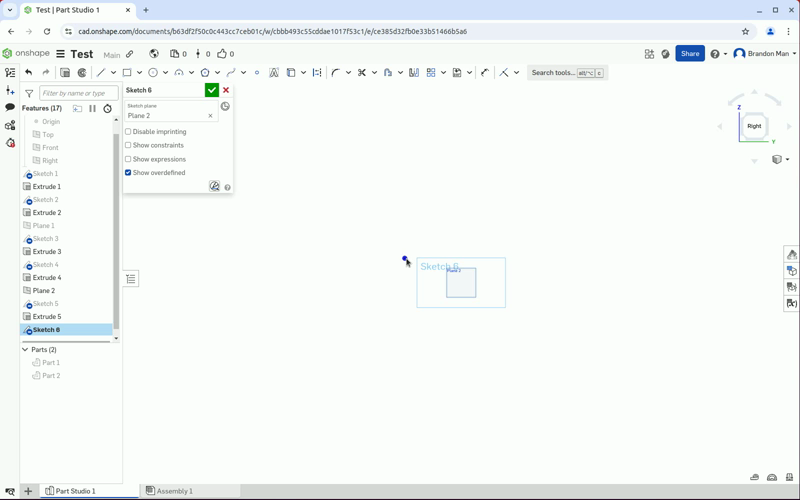
mouse_move(405, 257)
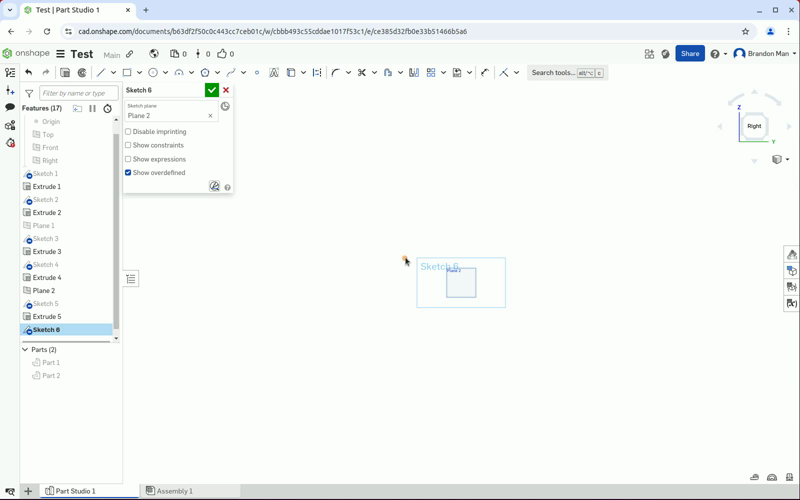
scroll(6)
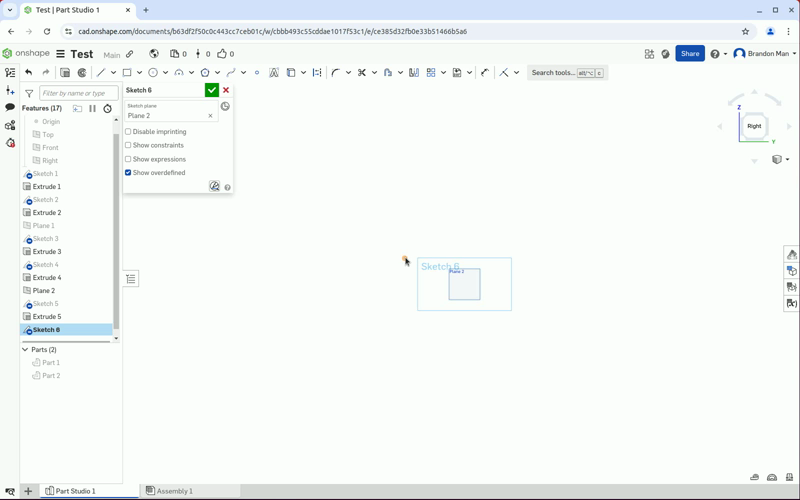
scroll(6)
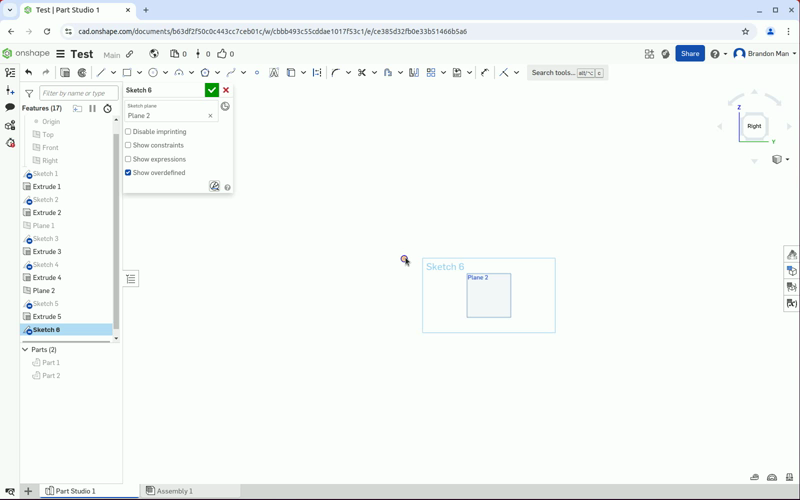
scroll(6)
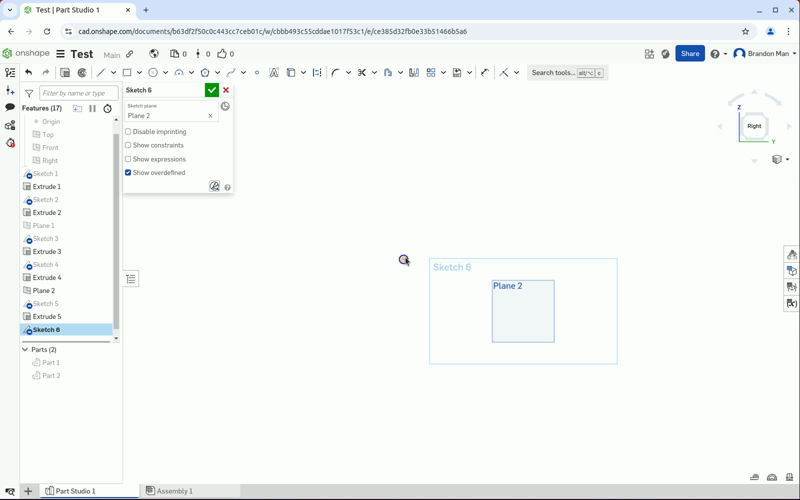
scroll(6)
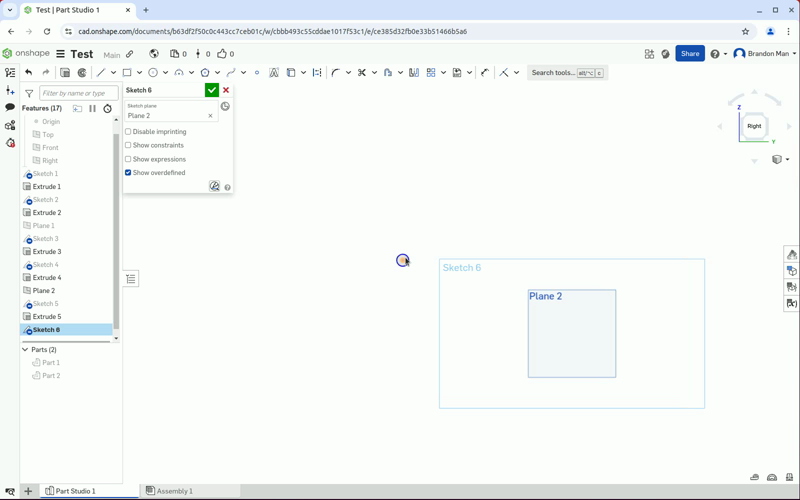
scroll(6)
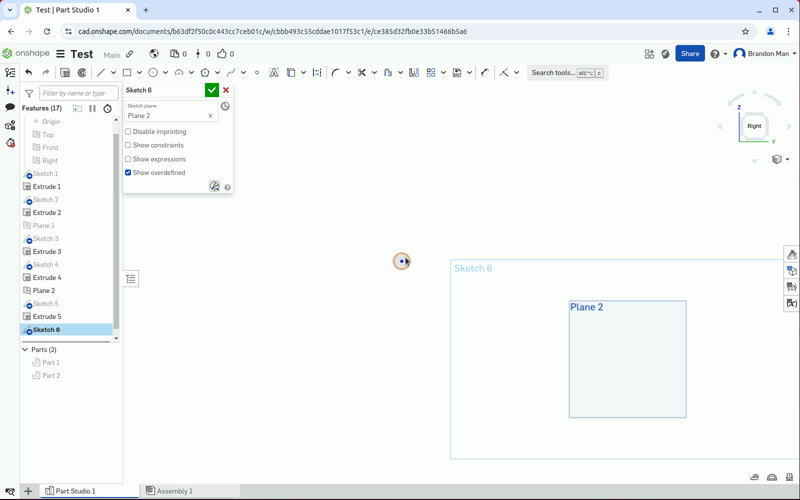
scroll(6)
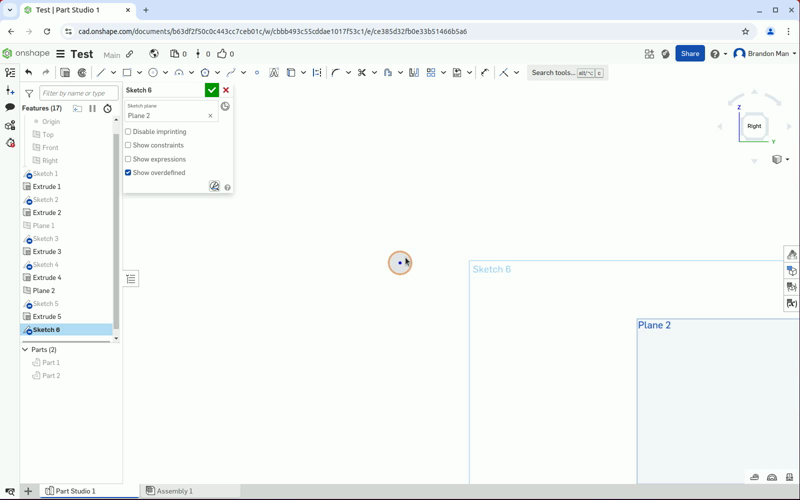
scroll(6)
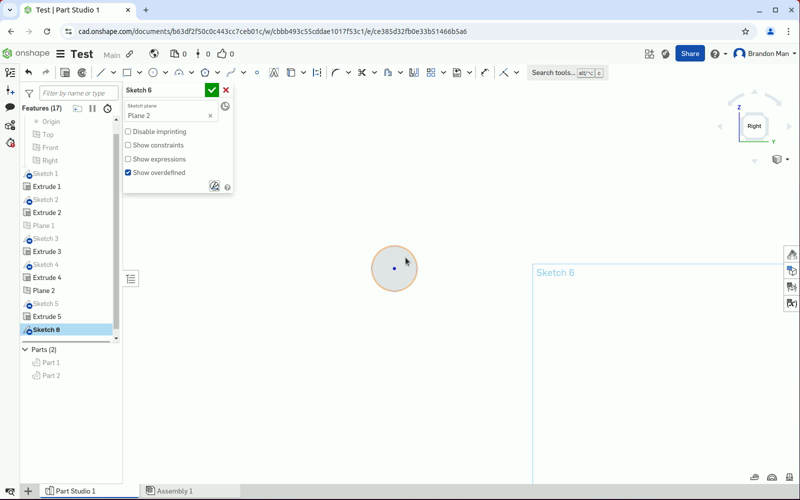
click(405, 257)
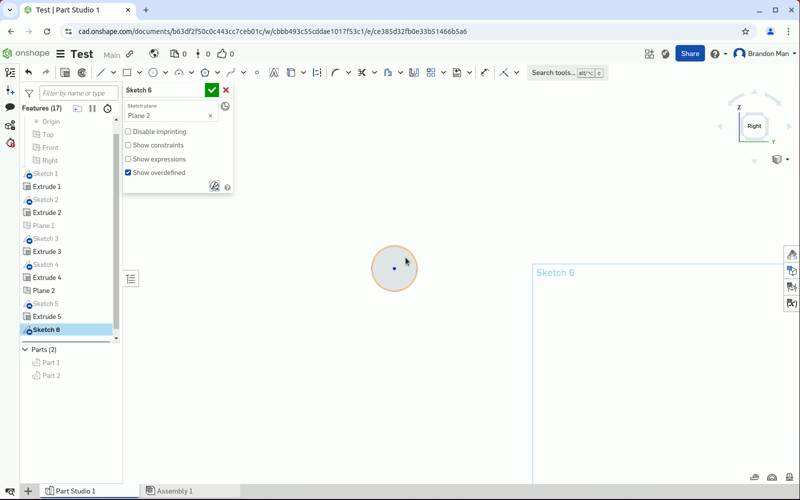
scroll(-6)
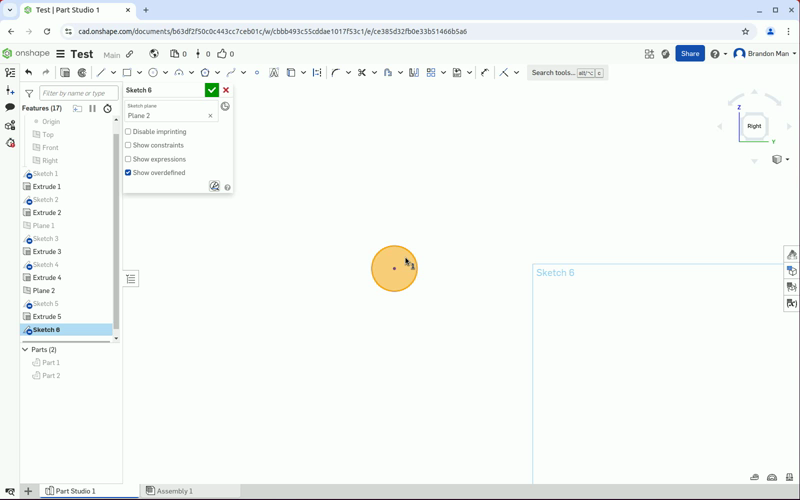
scroll(-6)
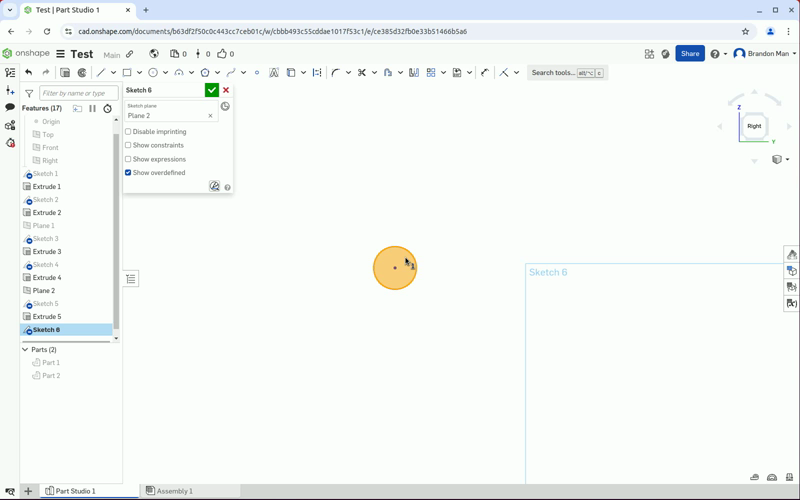
scroll(-6)
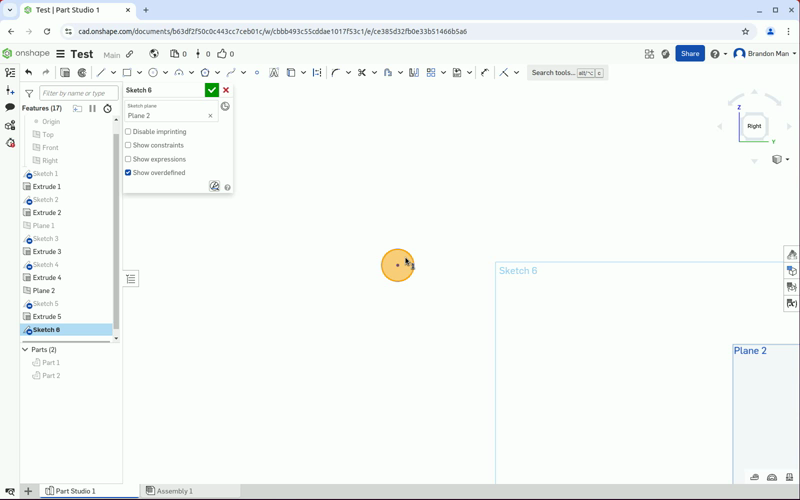
scroll(-6)
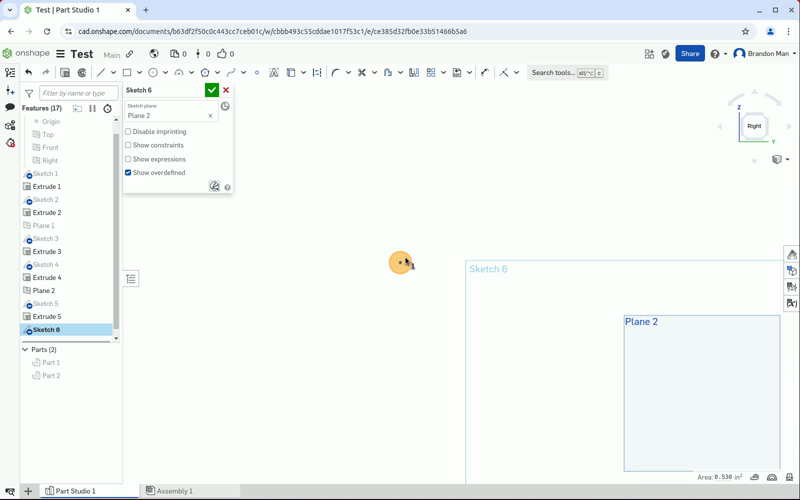
scroll(-6)
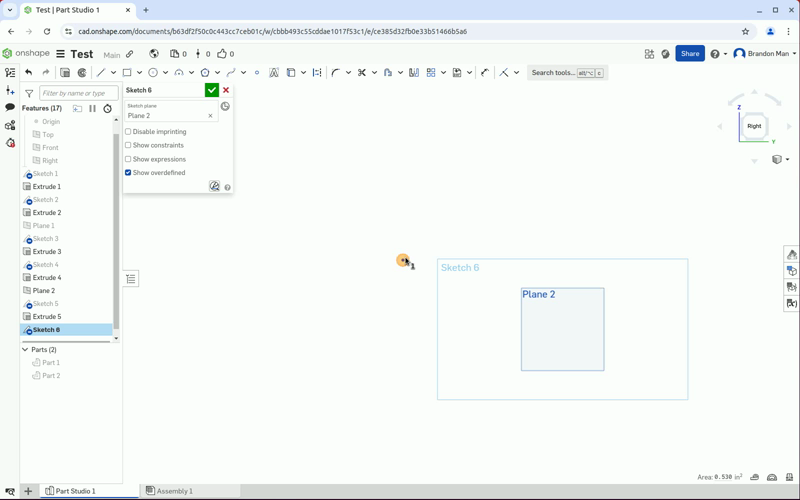
scroll(-6)
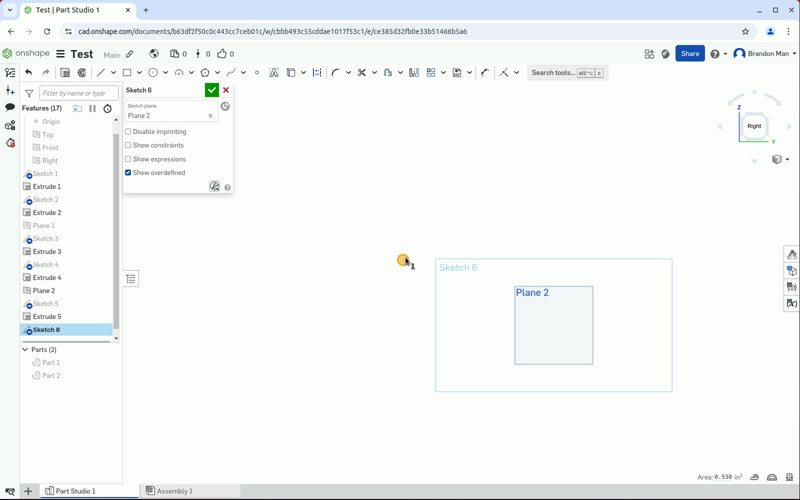
scroll(-6)
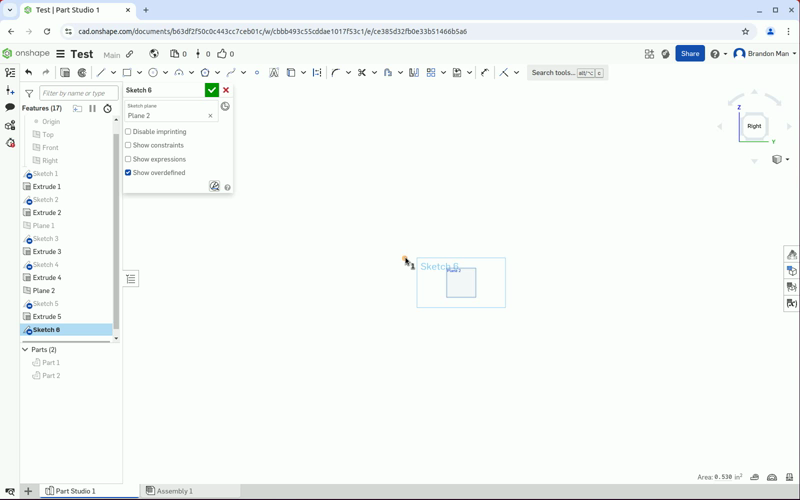
mouse_move(73, 352)
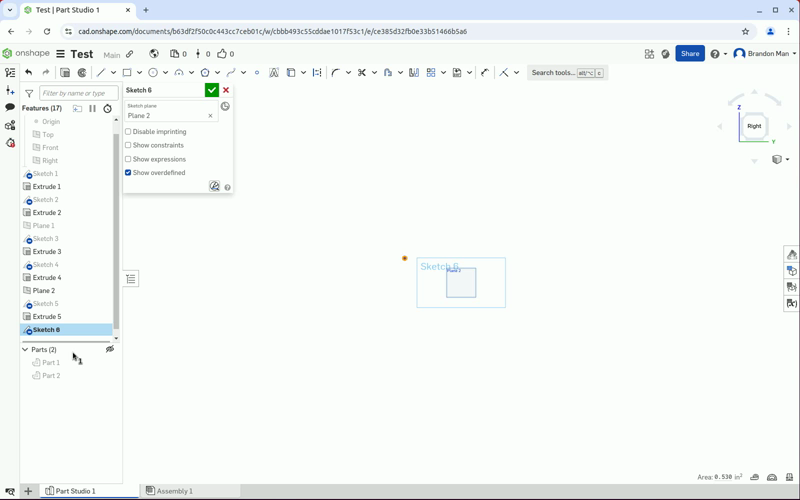
key(shift+y)
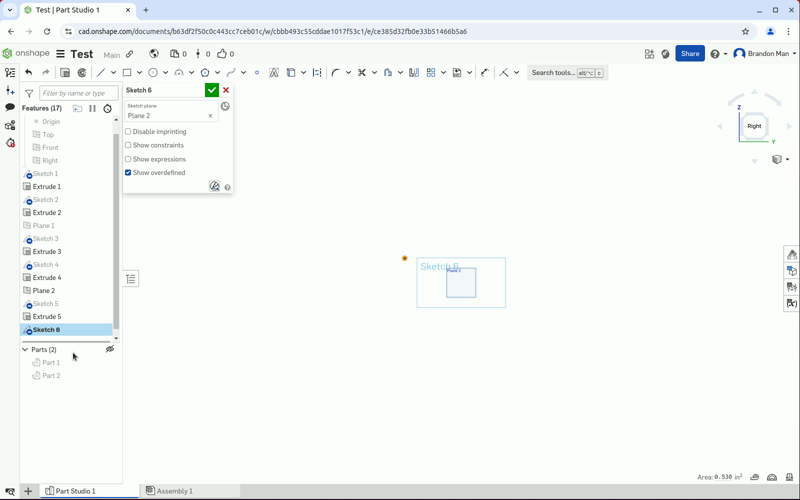
key(shift+e)
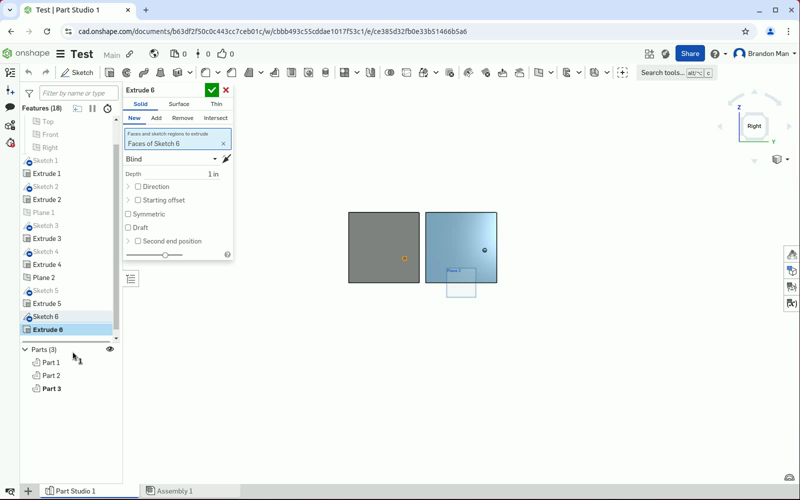
mouse_move(143, 106)
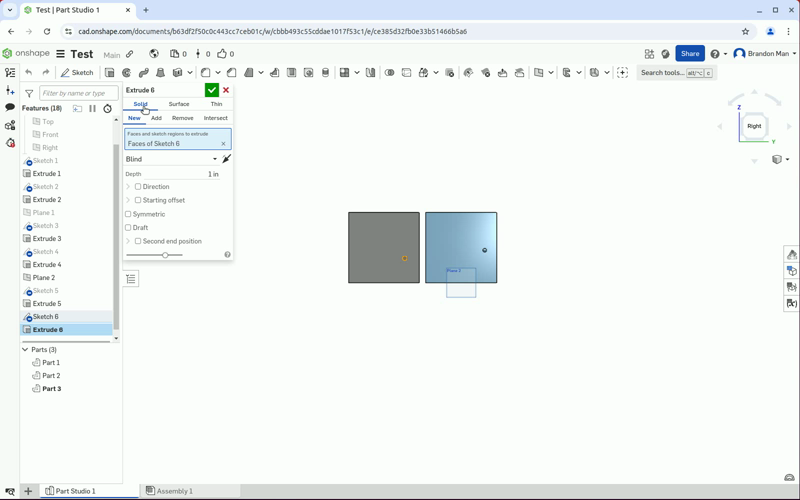
click(143, 106)
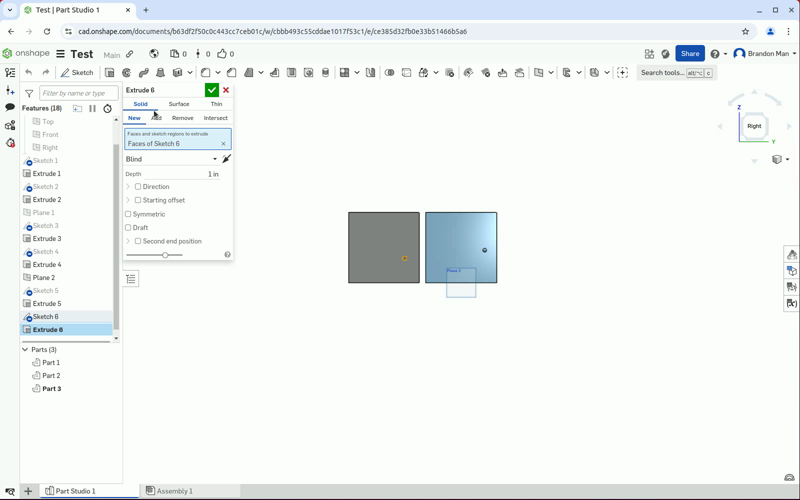
mouse_move(186, 120)
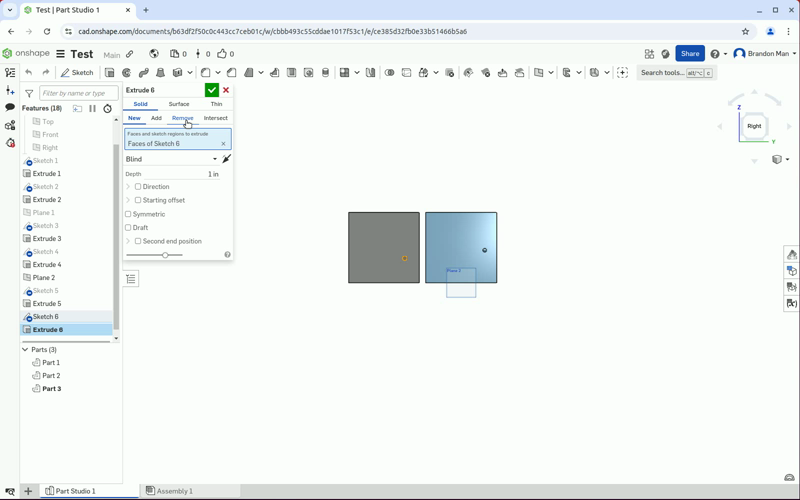
click(186, 120)
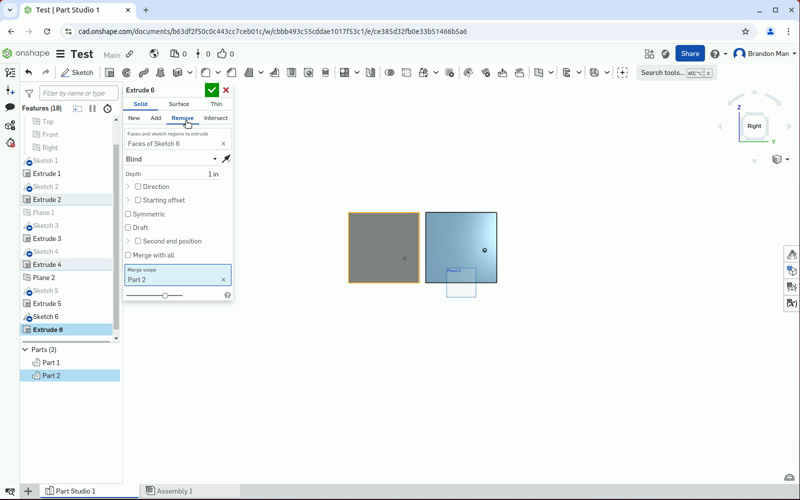
key(tab, 4)
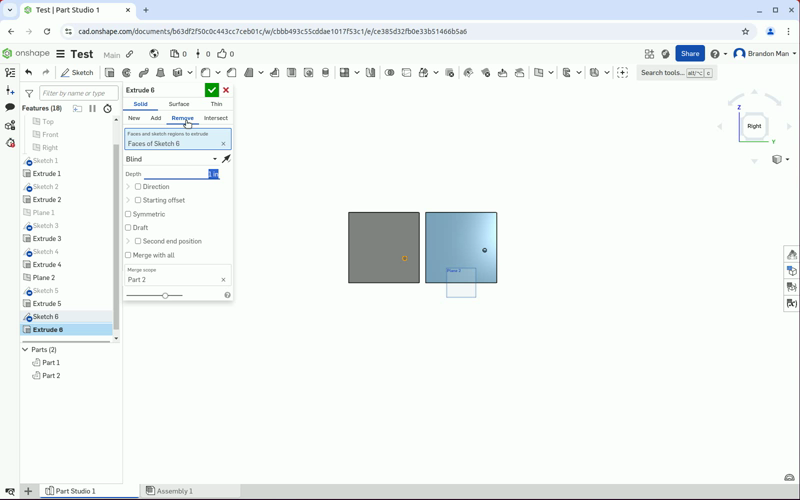
text(0.481)
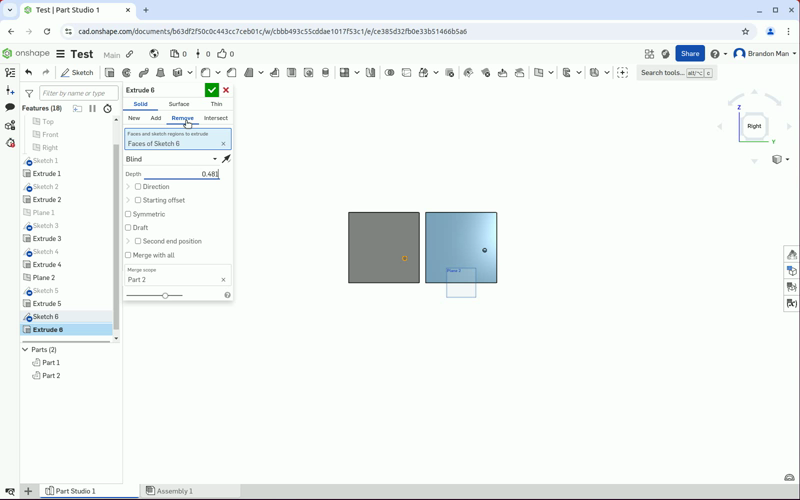
key(tab, 6)
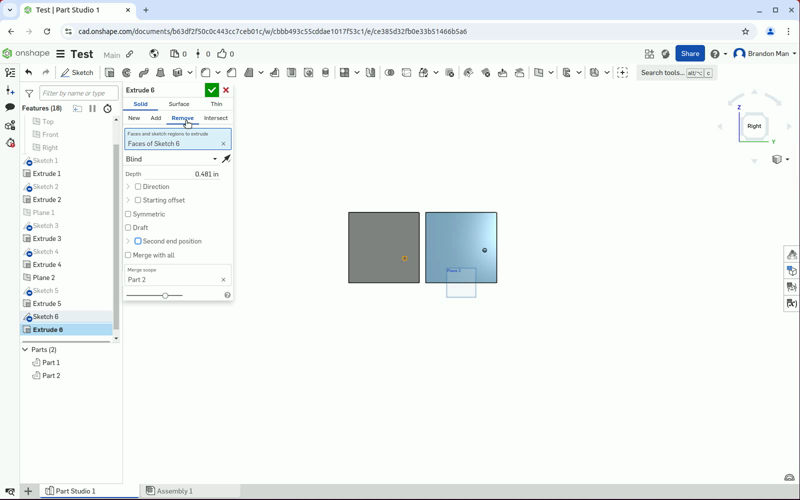
key(space)
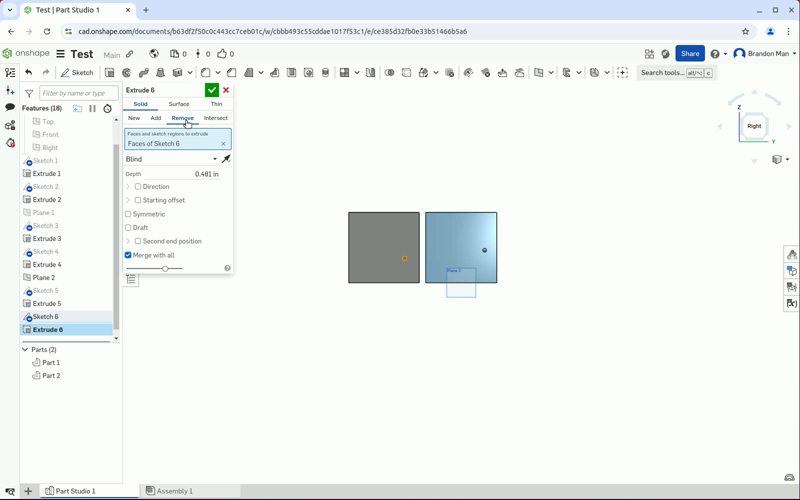
key(enter)
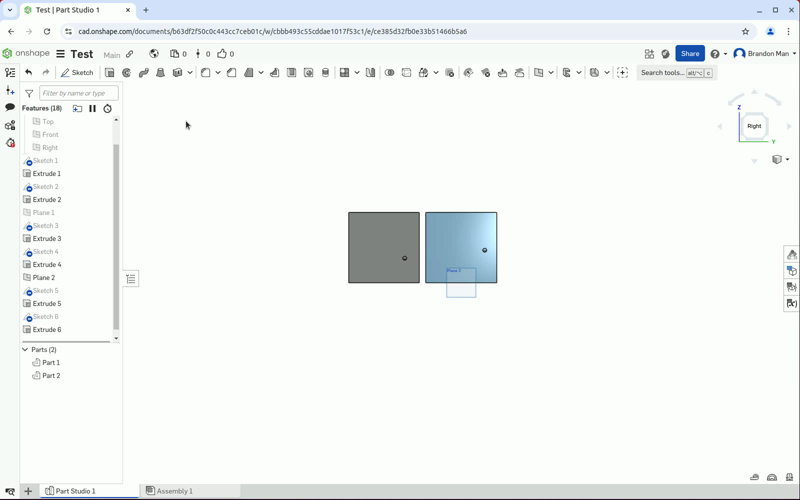
key(shift+h)
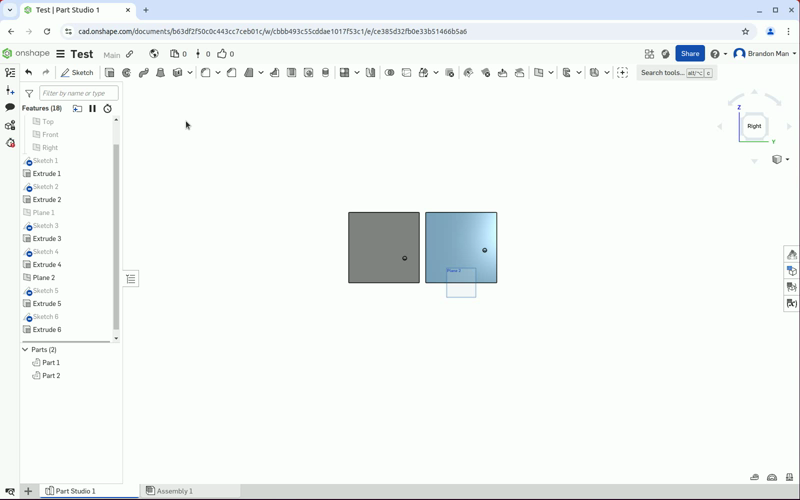
key(shift+h)
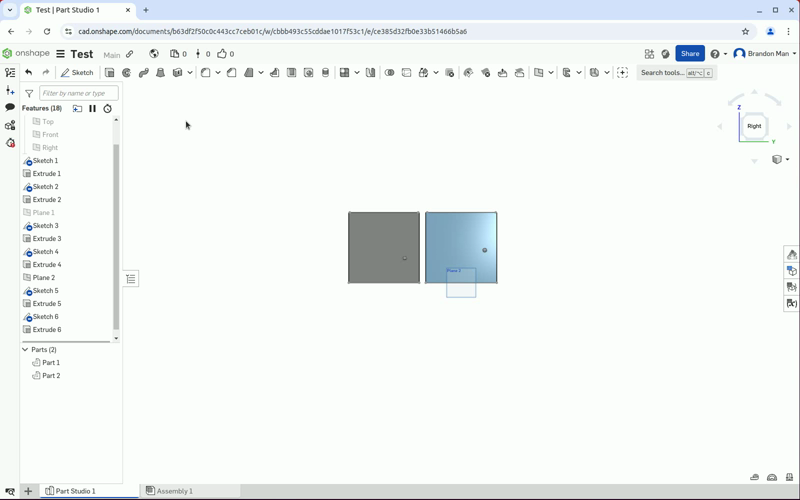
key(shift+7)
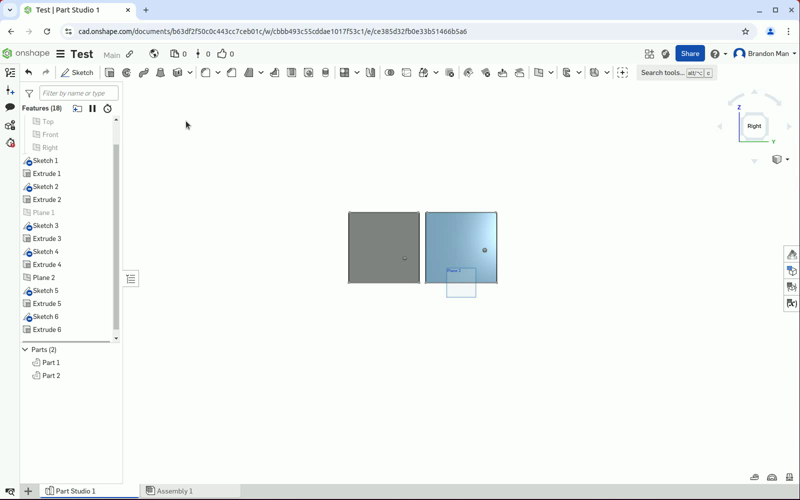
key(right, 2)
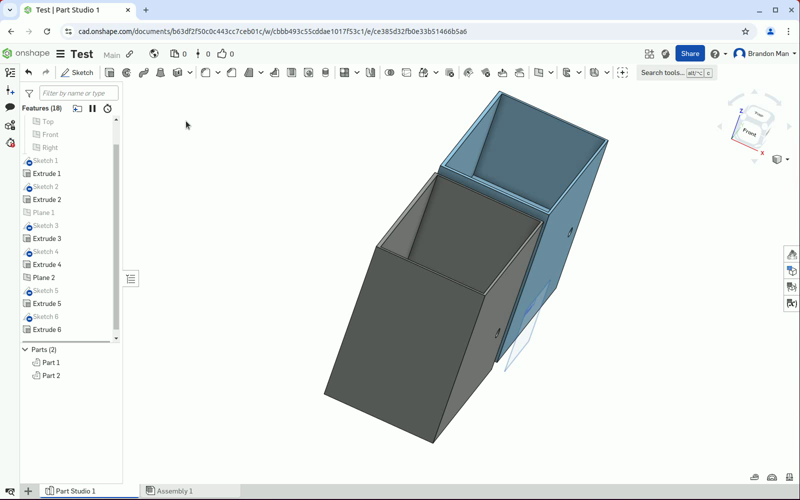
key(down, 2)
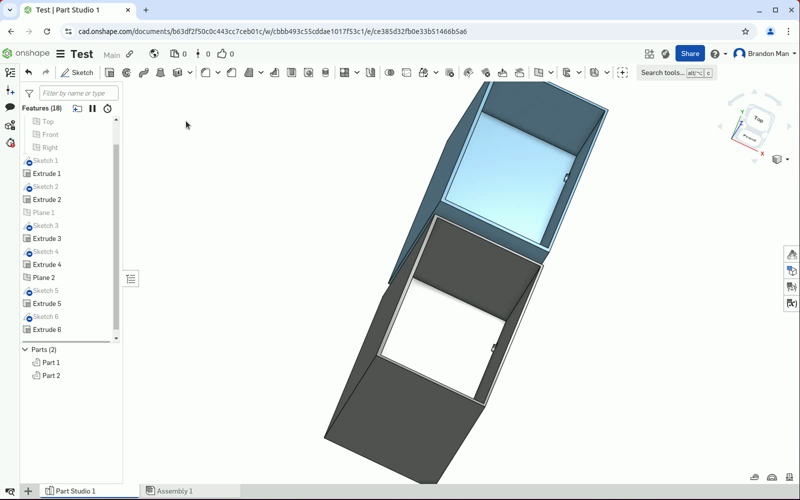
key(up, 2)
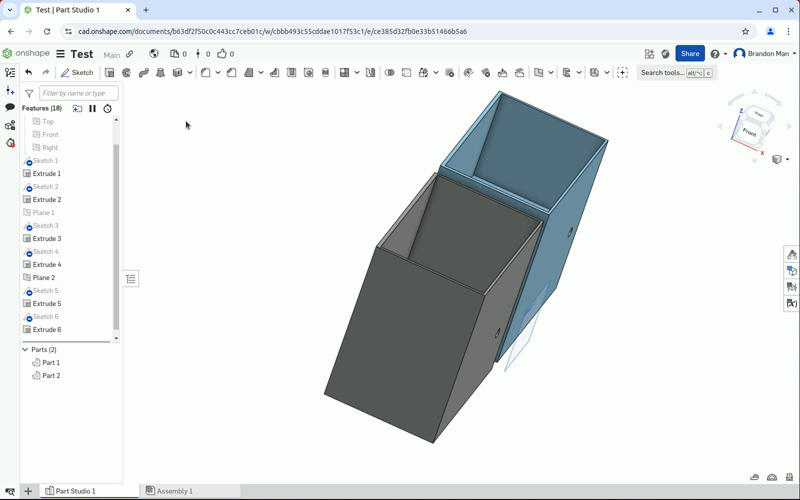
key(left, 2)
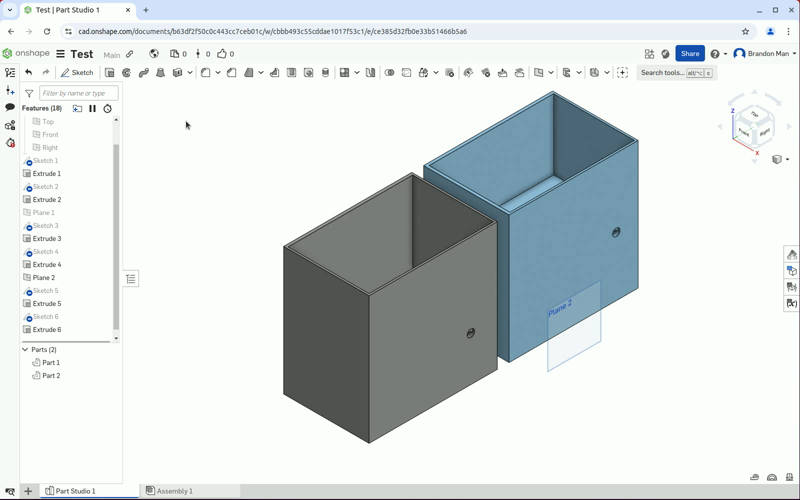
mouse_move(69, 163)
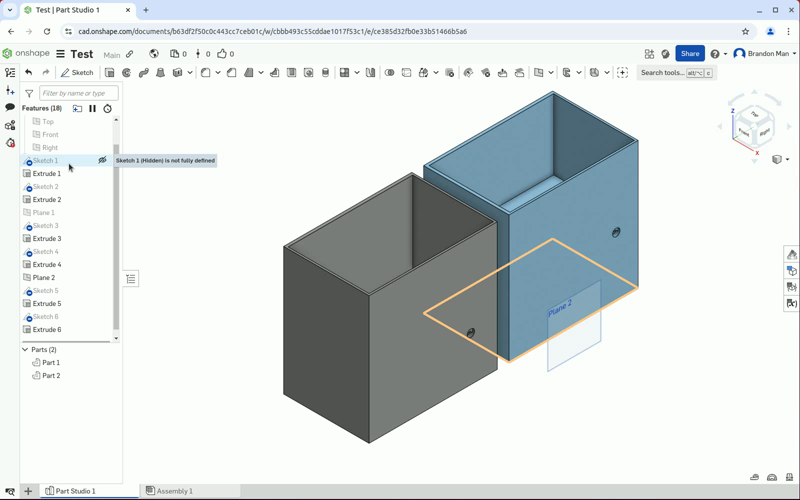
click(69, 163)